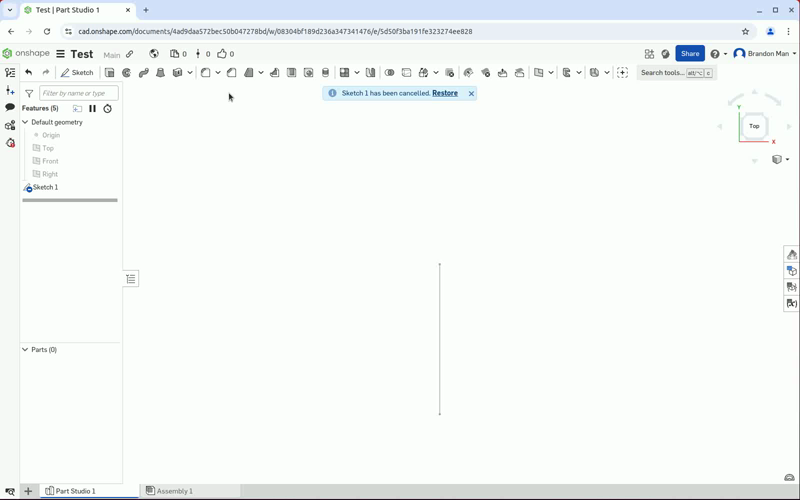
key(shift+h)
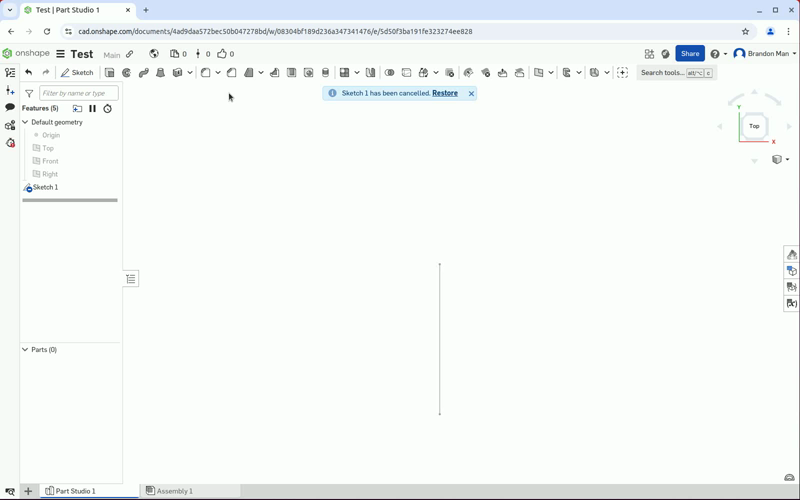
mouse_move(73, 352)
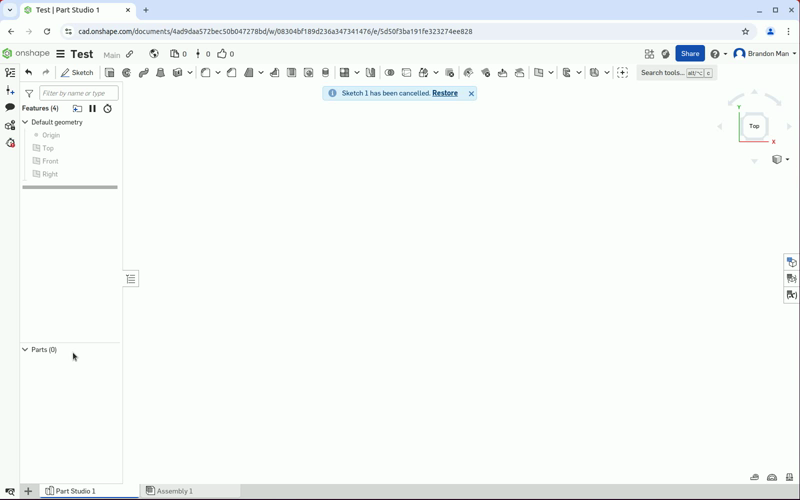
key(y)
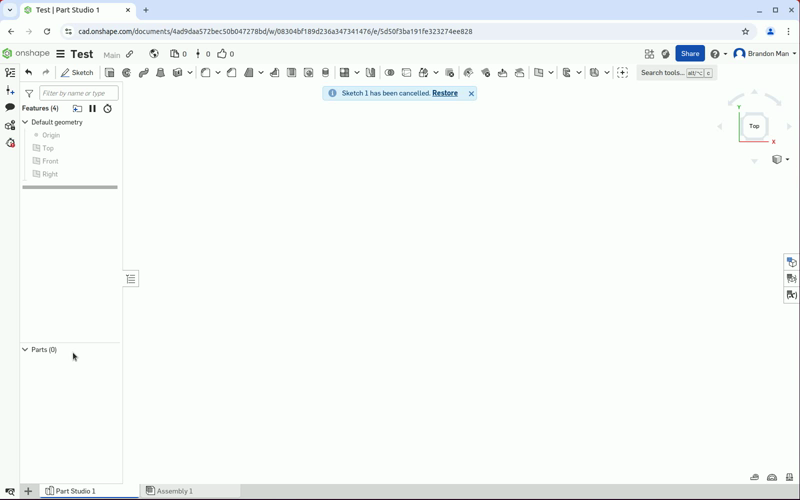
key(shift+p)
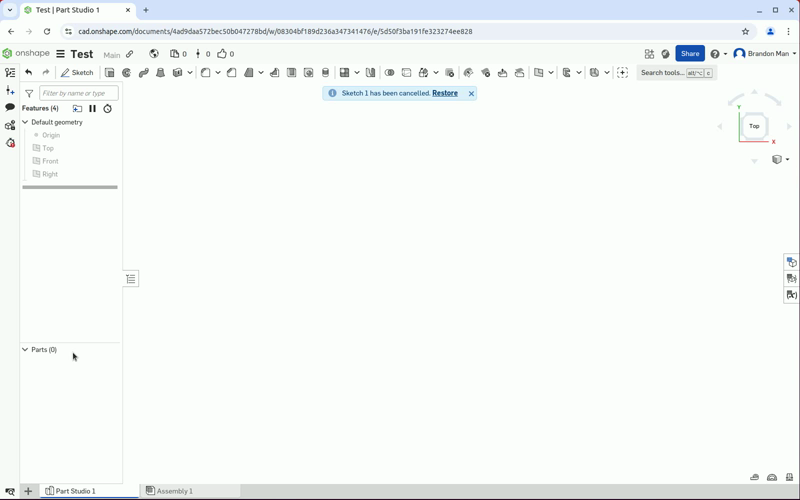
key(space)
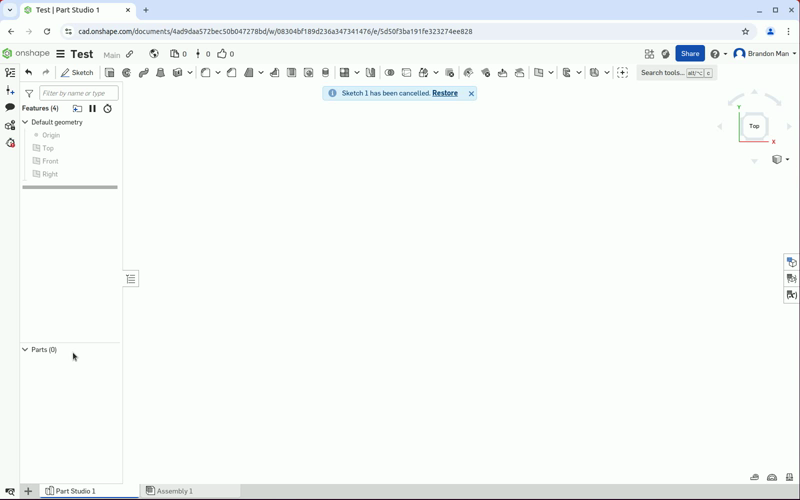
key_down(shift)
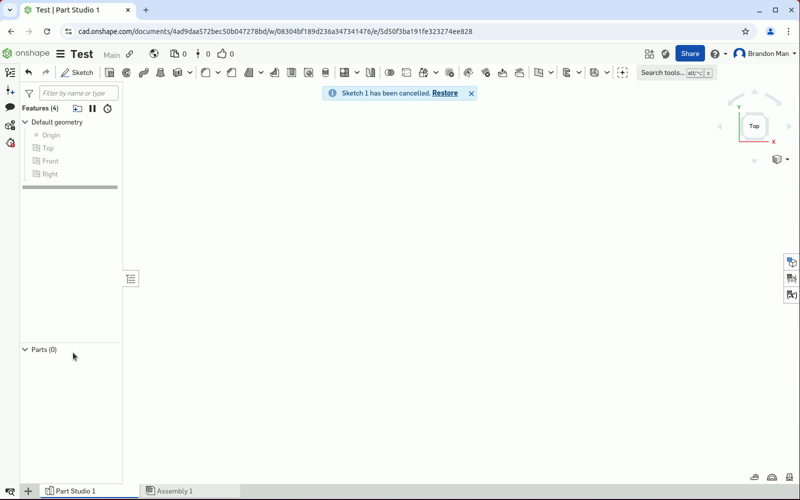
key(up)
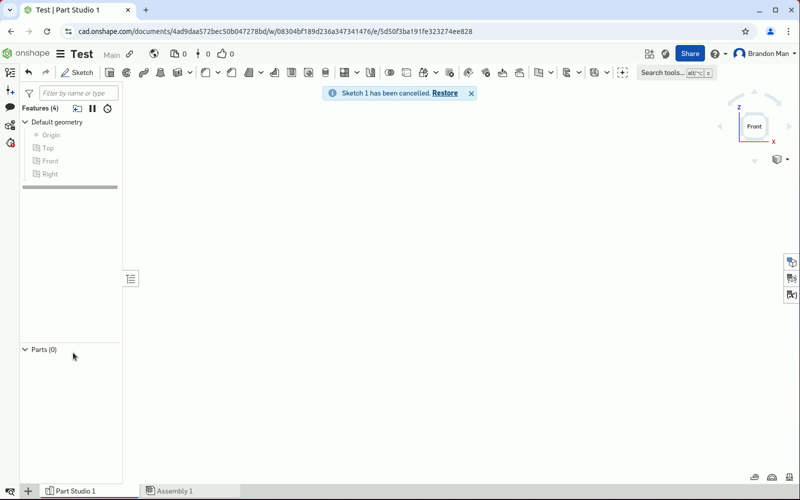
key_up(shift)
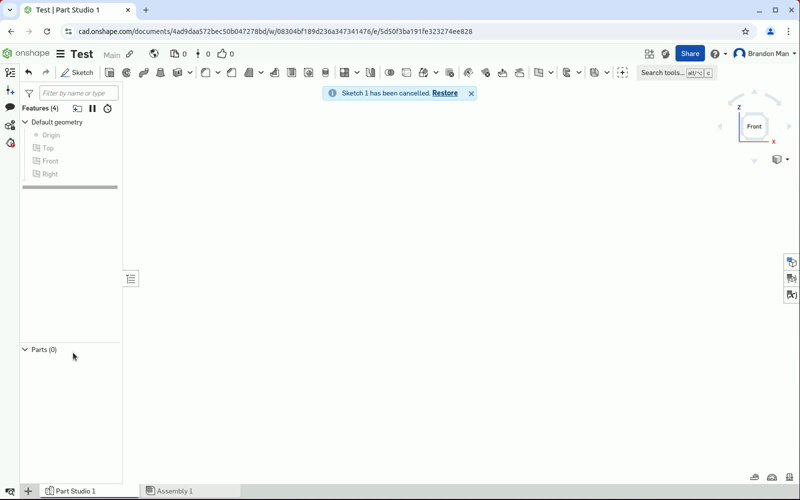
mouse_move(73, 352)
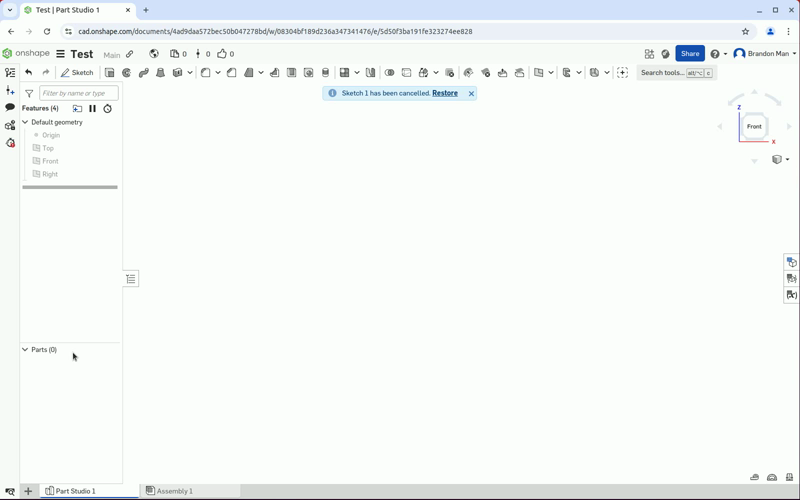
key(shift+y)
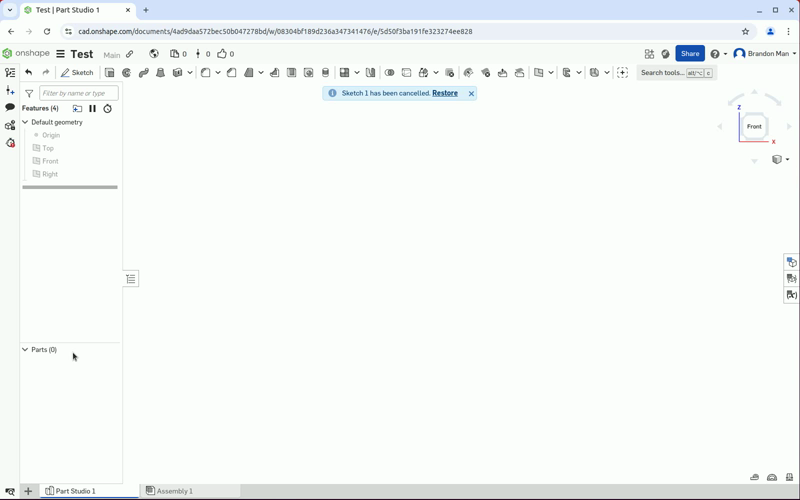
key(shift+s)
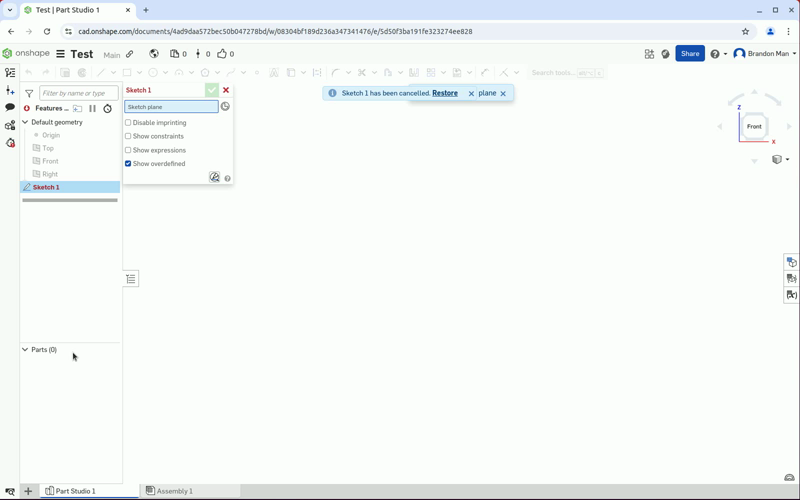
mouse_move(73, 163)
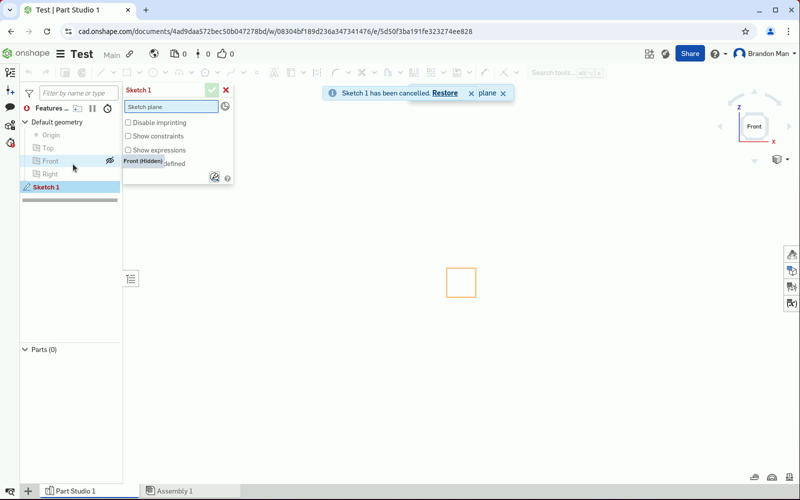
click(73, 163)
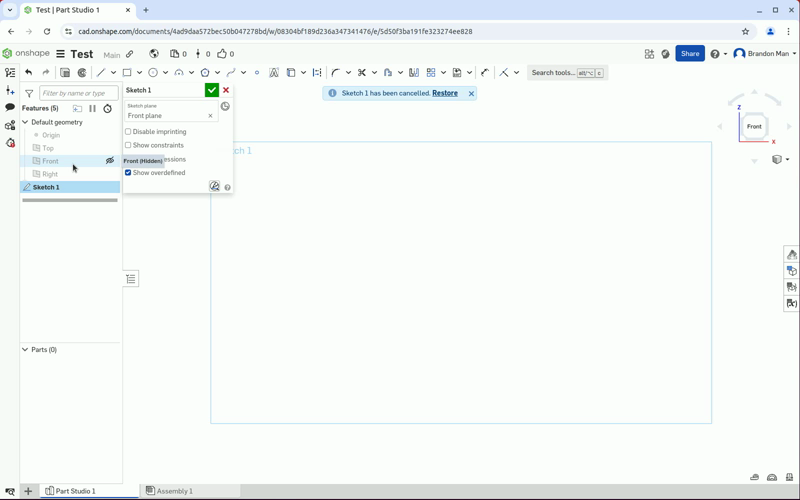
mouse_move(73, 352)
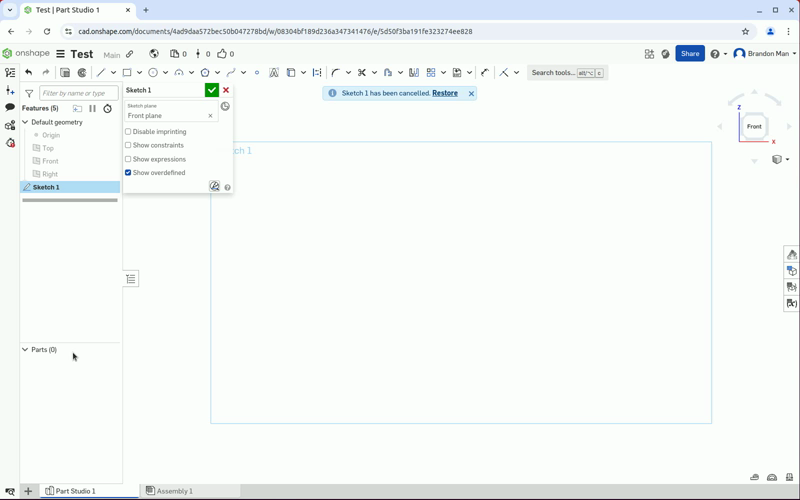
key(y)
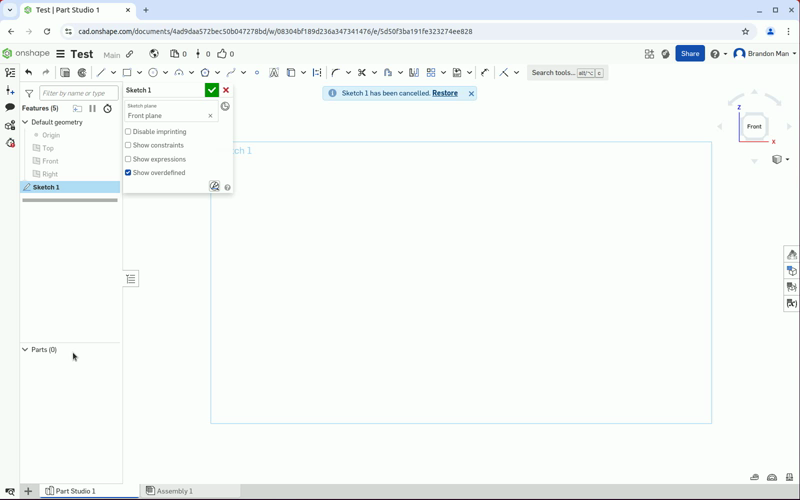
key(l)
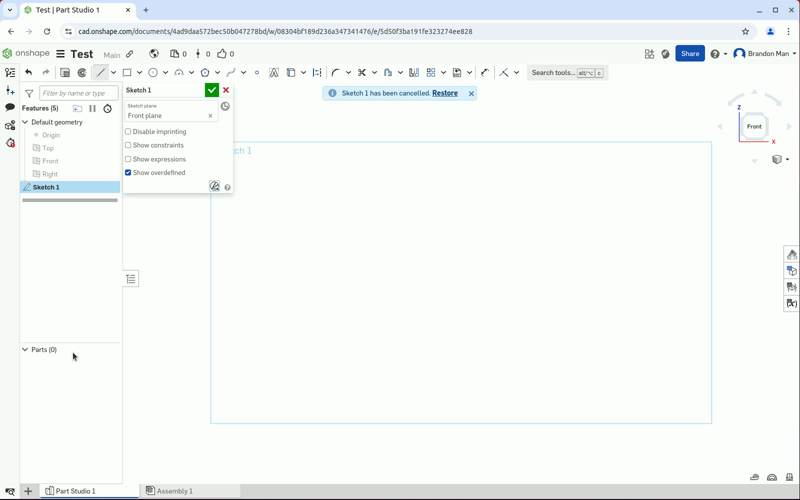
key_down(shift)
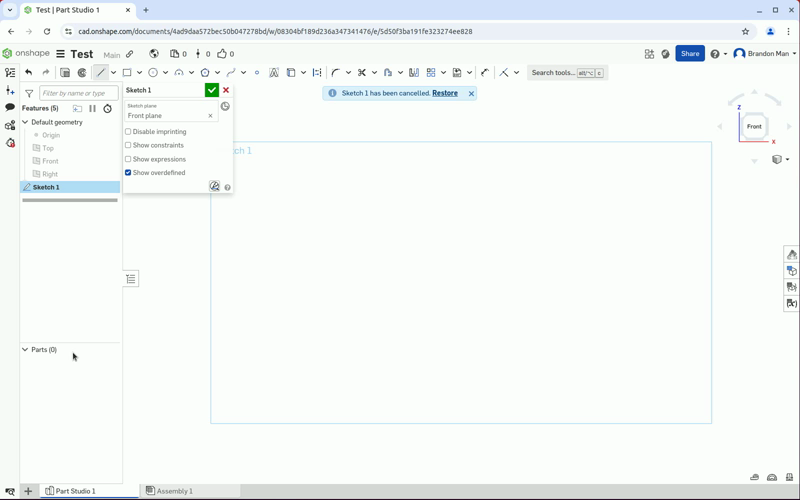
mouse_move(460, 282)
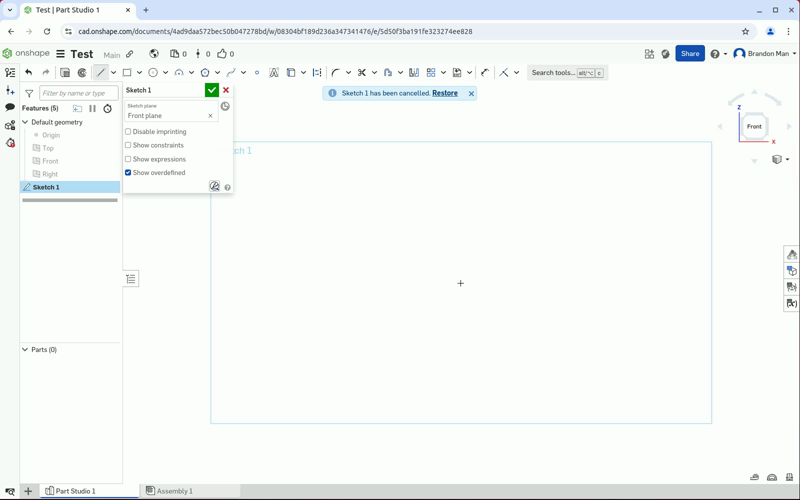
click(460, 282)
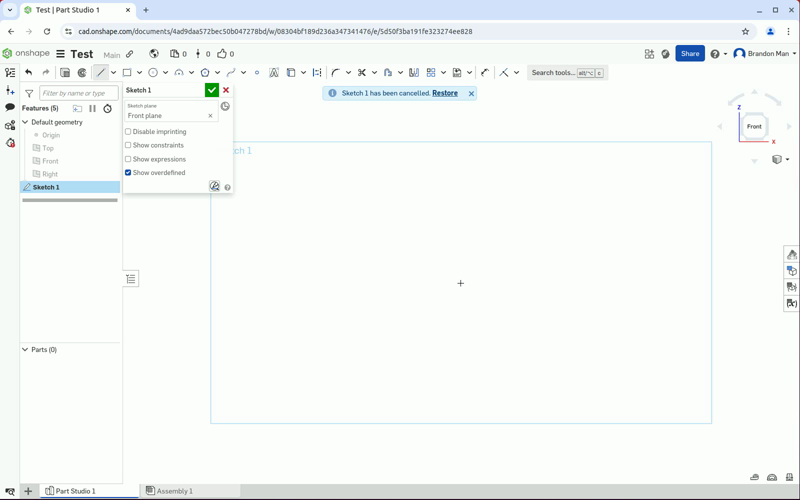
key_up(shift)
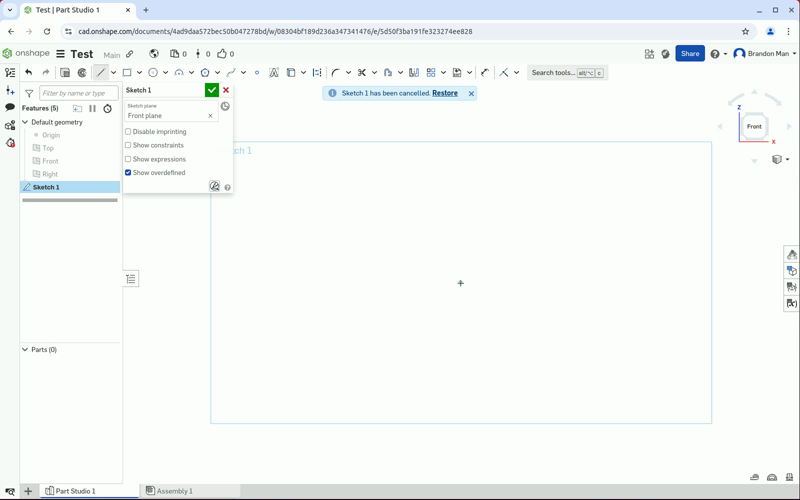
key_down(shift)
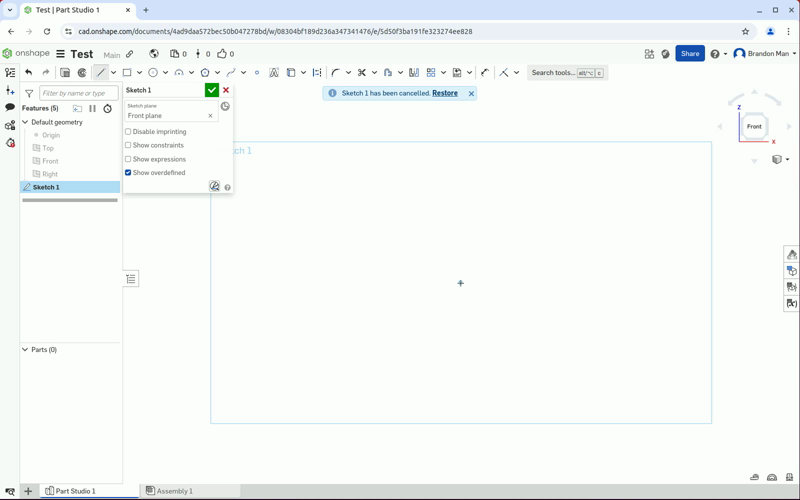
mouse_move(490, 282)
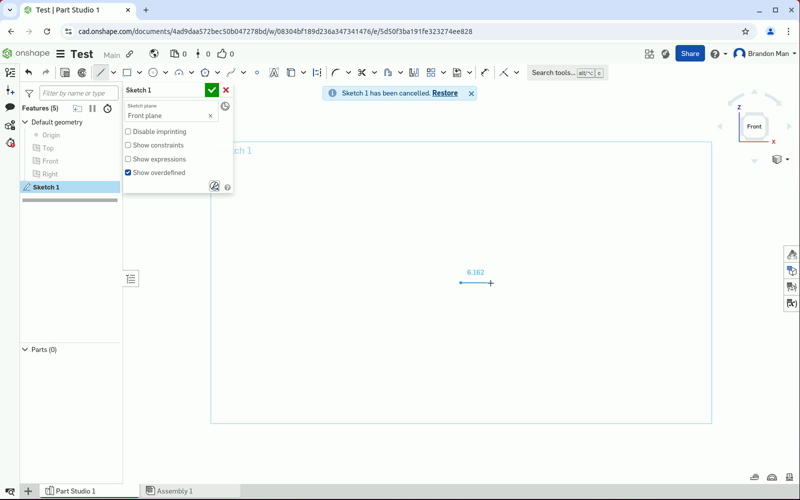
mouse_move(461, 282)
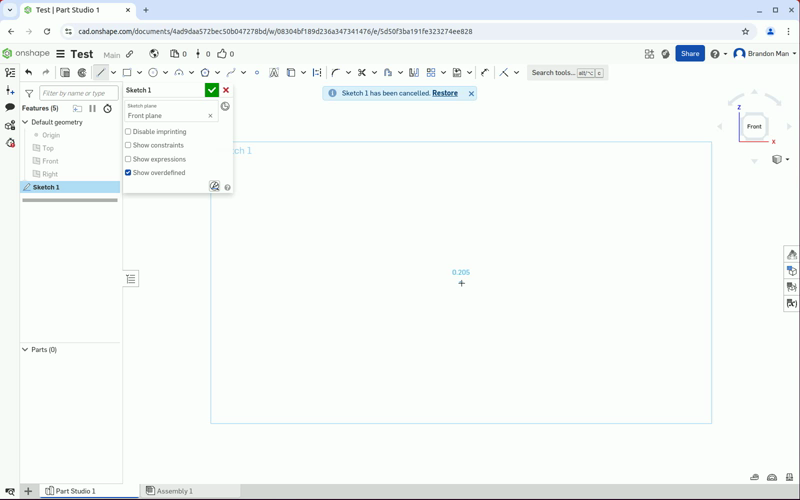
scroll(6)
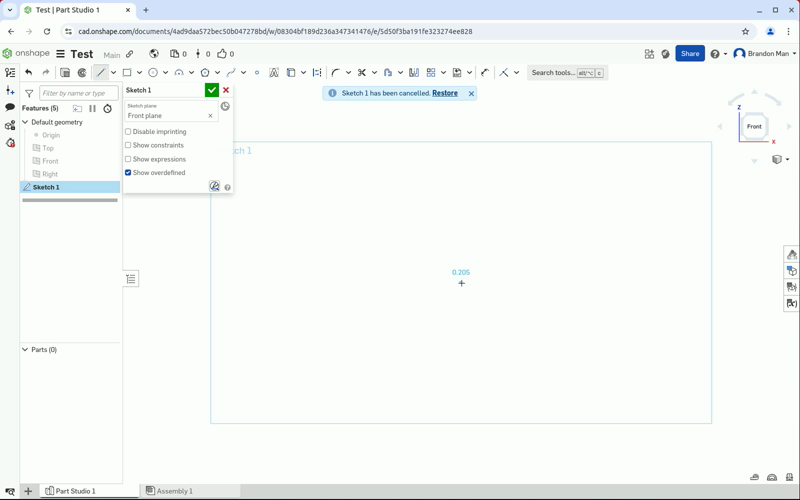
scroll(6)
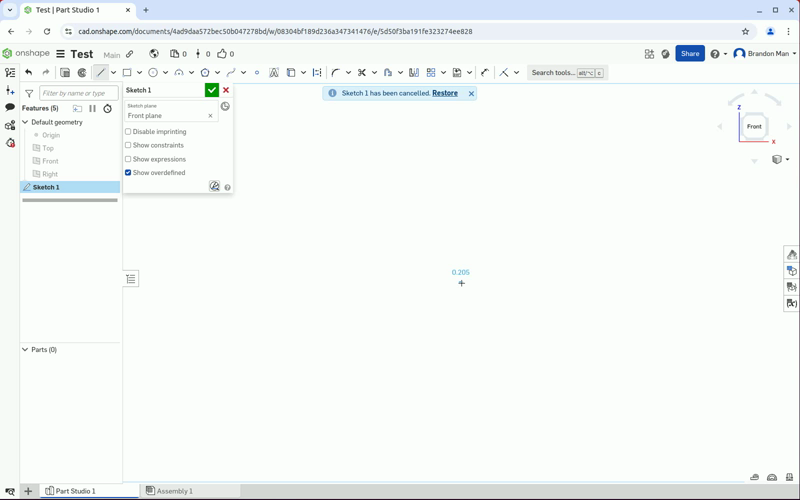
scroll(6)
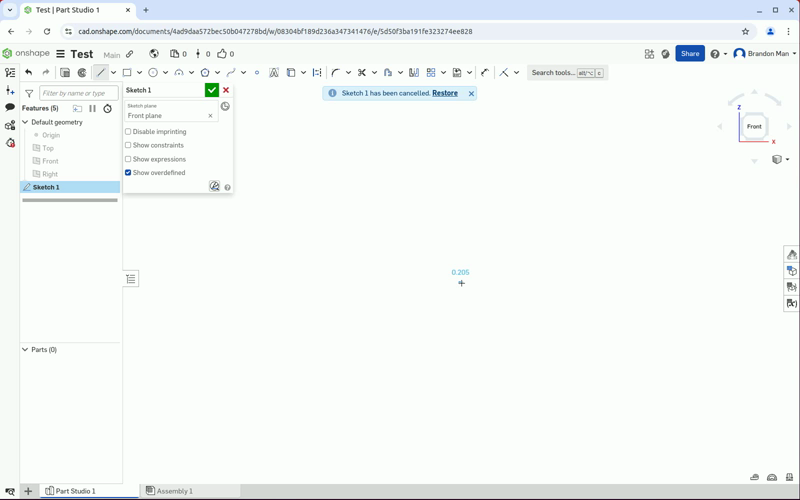
scroll(6)
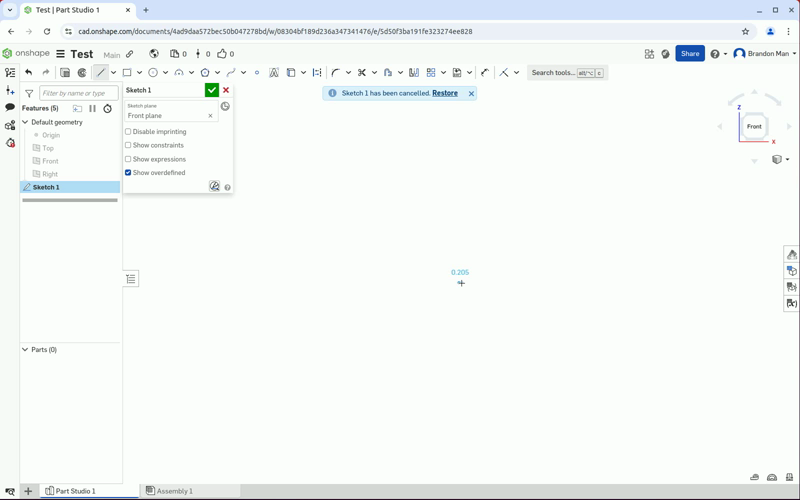
scroll(6)
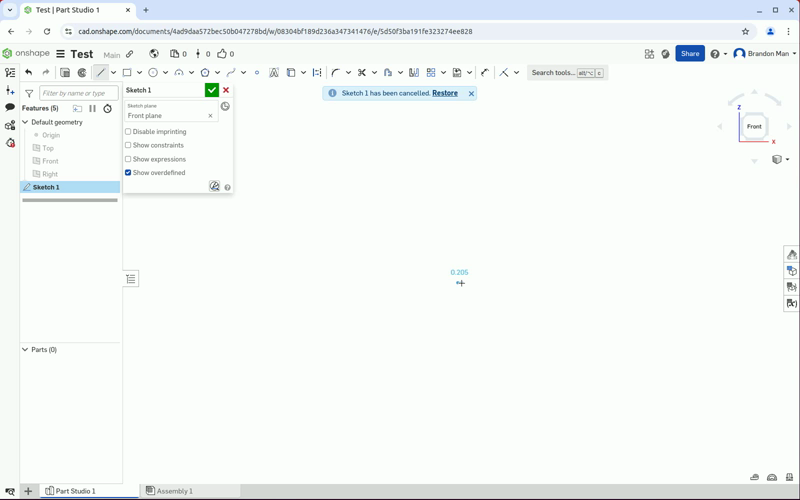
scroll(6)
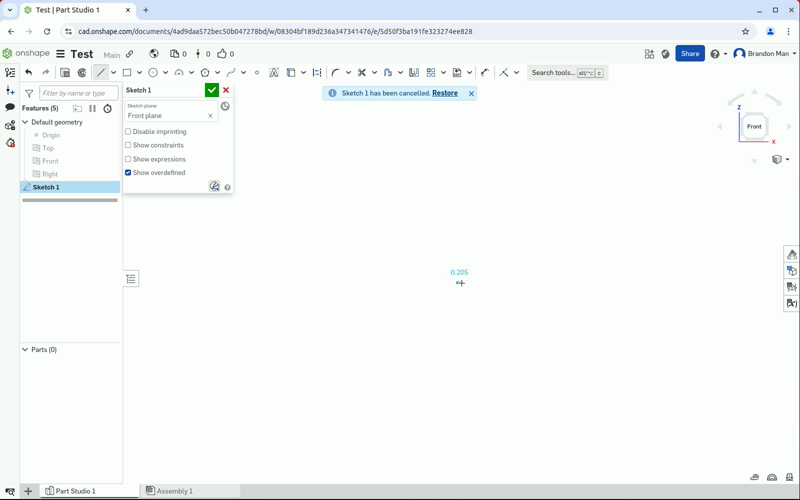
scroll(6)
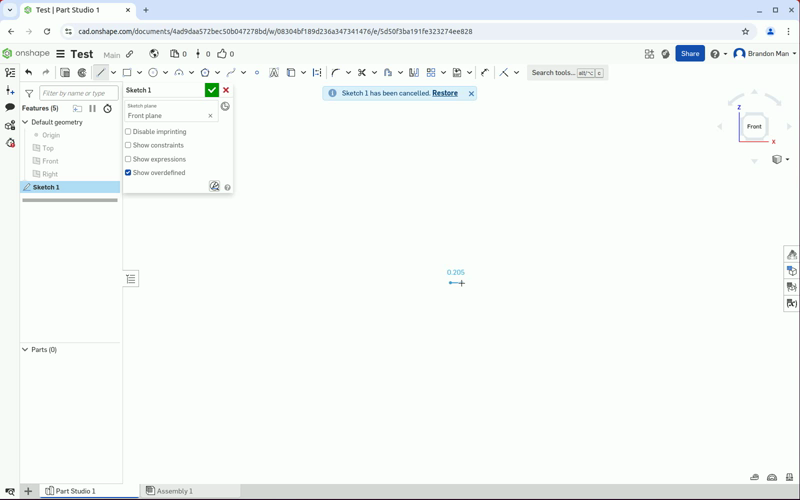
click(461, 282)
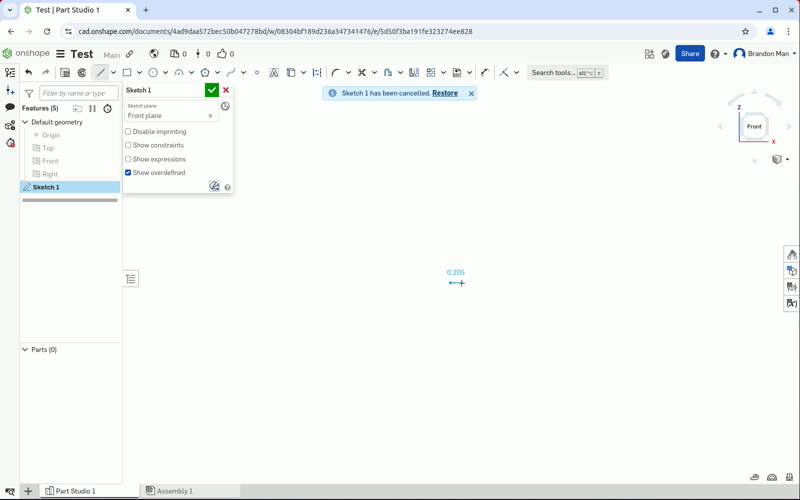
scroll(-6)
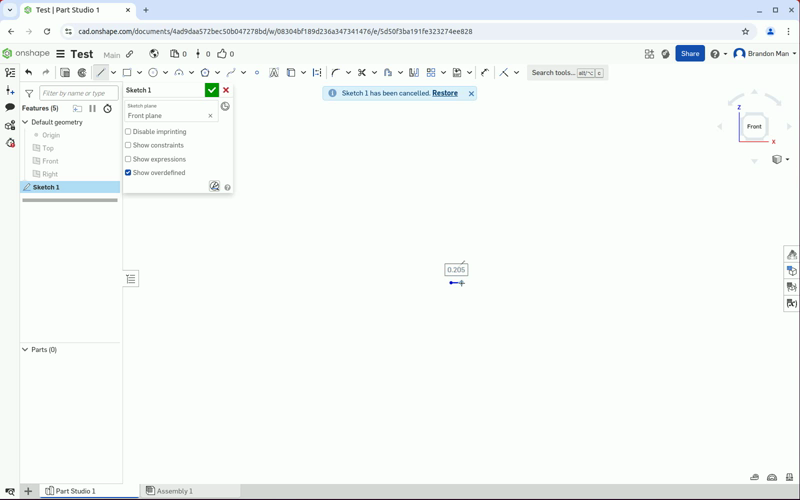
scroll(-6)
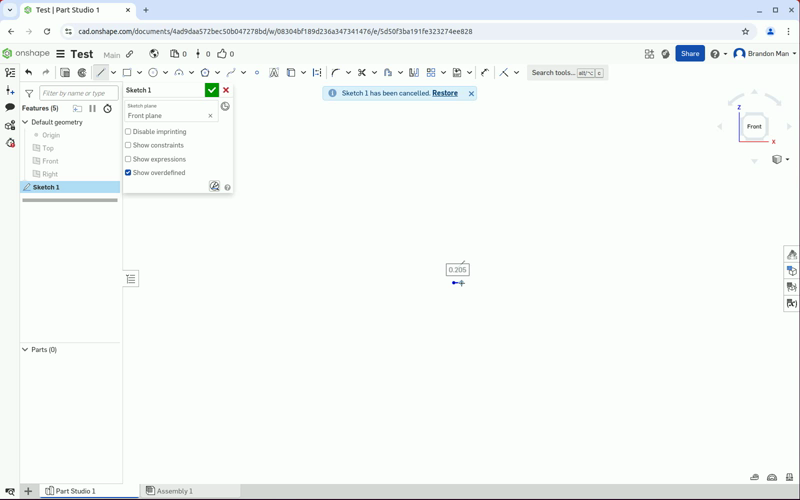
scroll(-6)
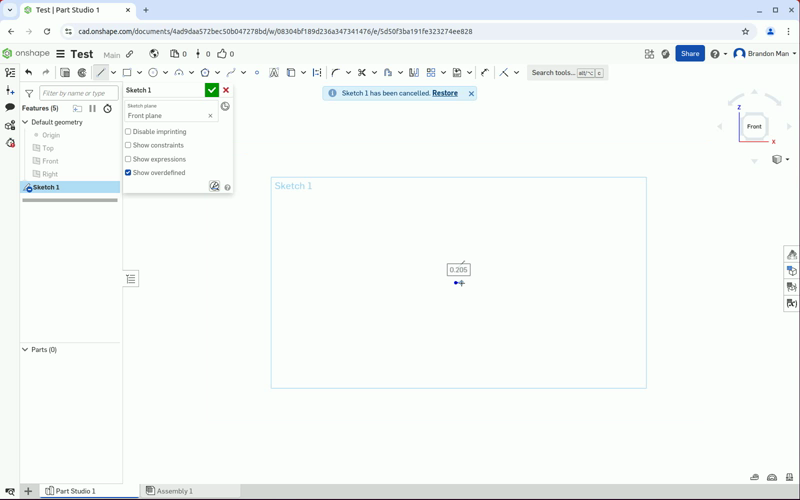
scroll(-6)
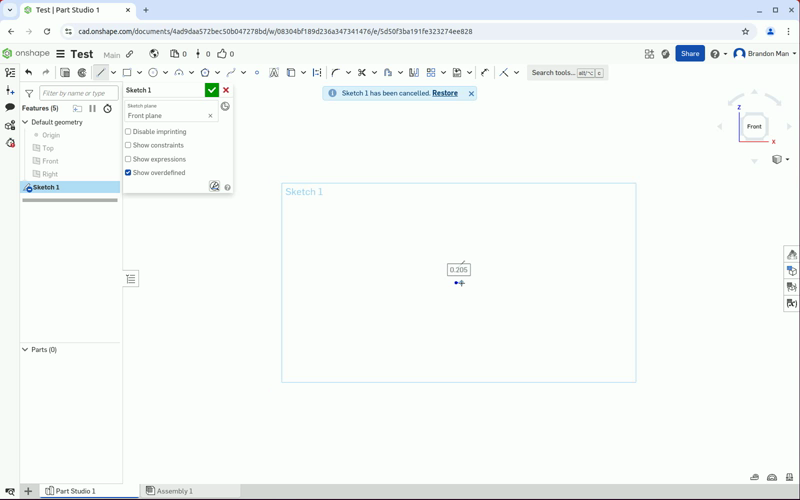
scroll(-6)
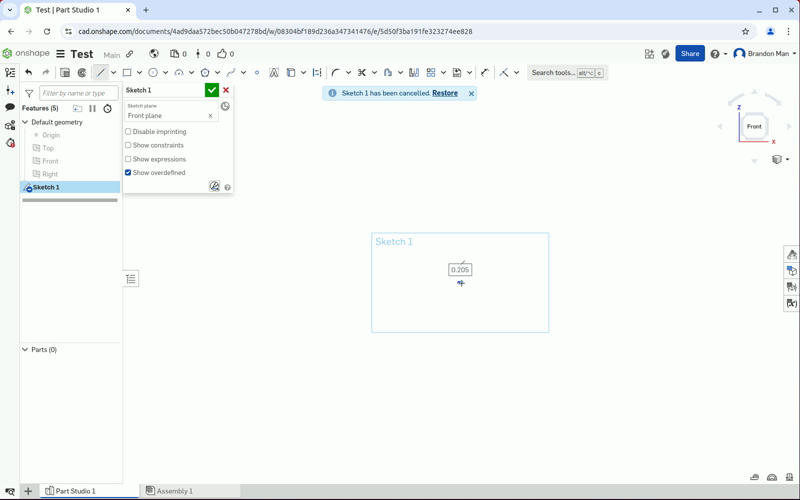
scroll(-6)
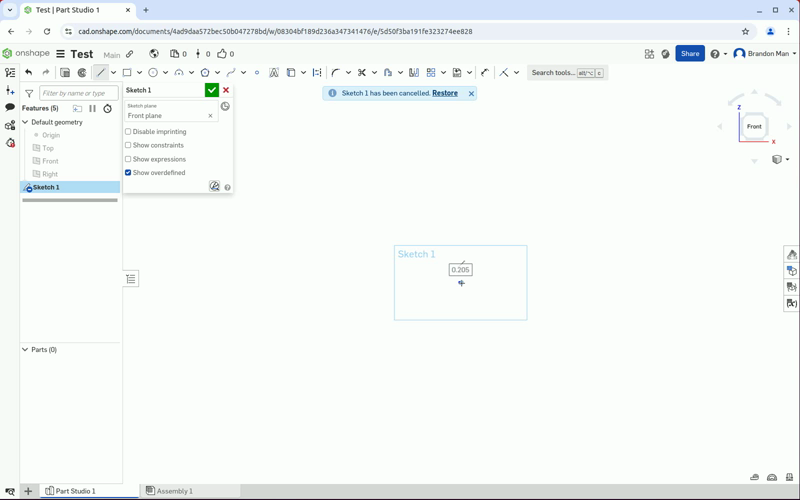
scroll(-6)
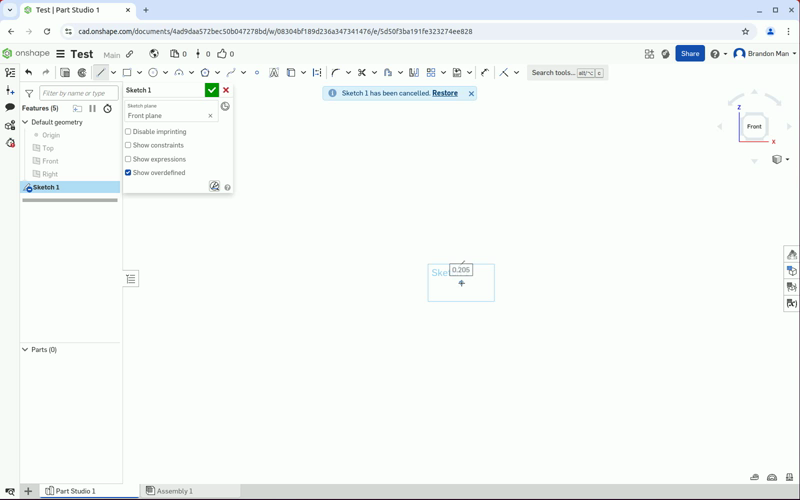
key_up(shift)
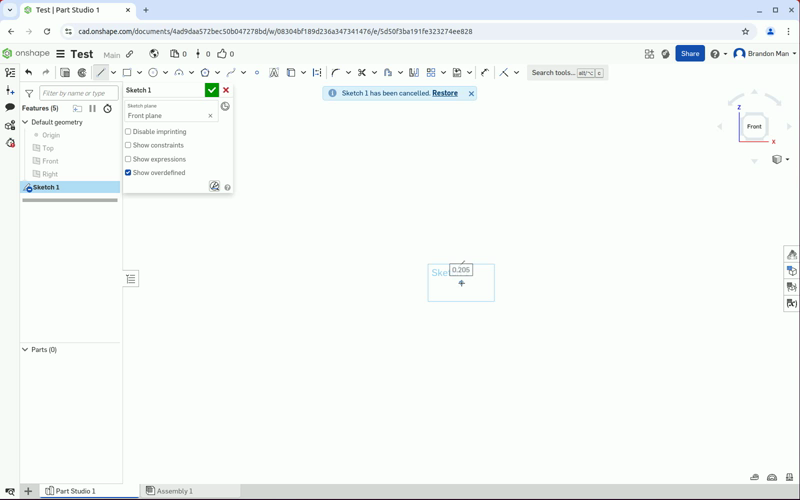
key_down(shift)
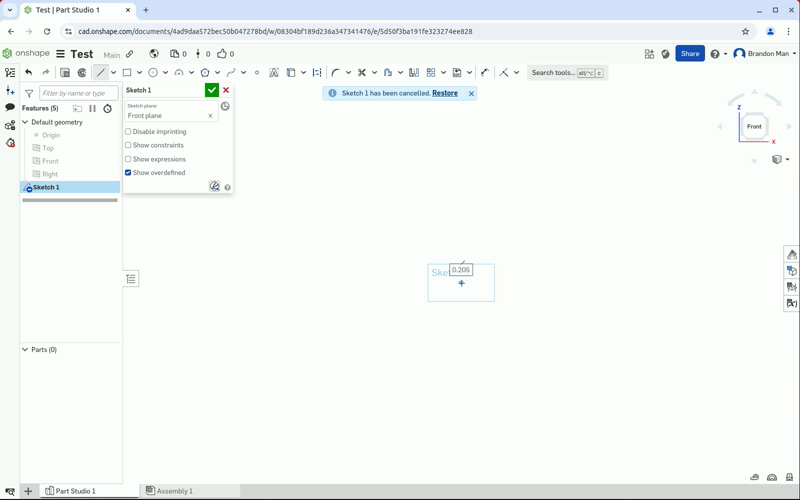
mouse_move(491, 282)
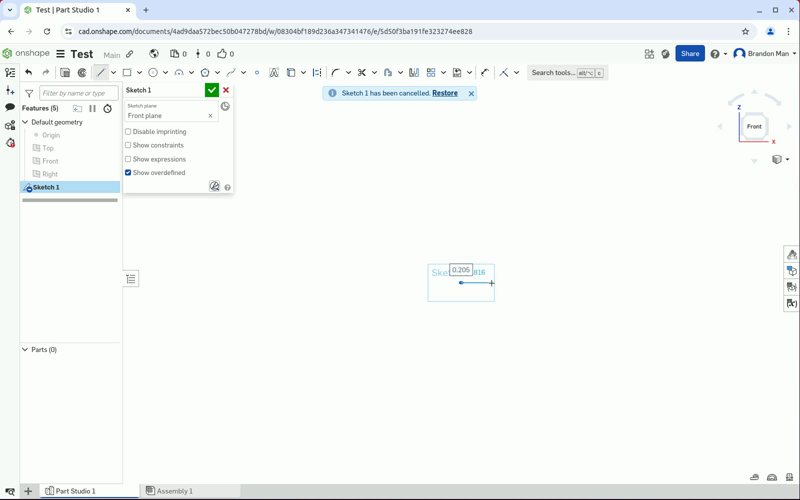
mouse_move(461, 237)
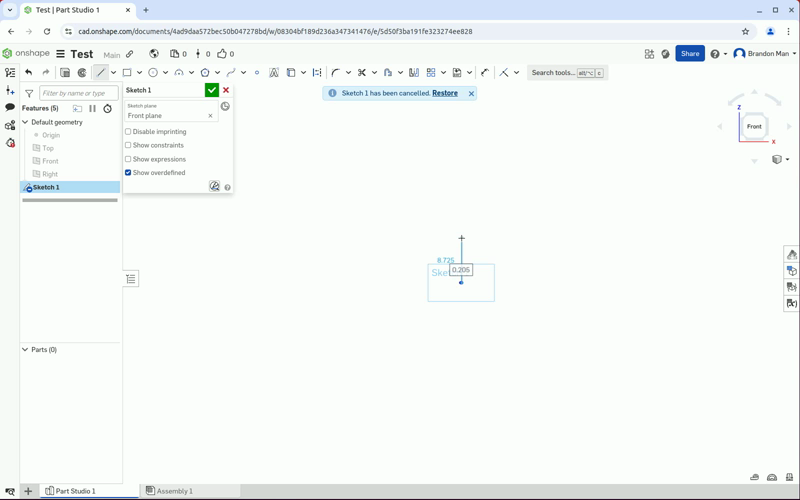
click(461, 237)
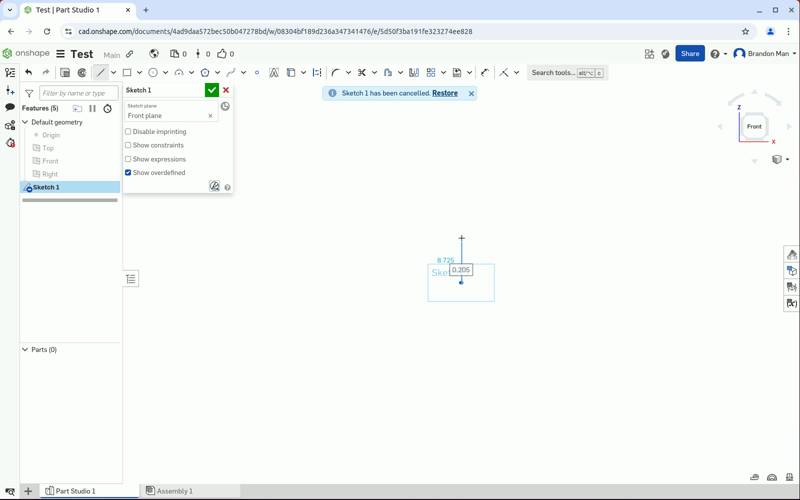
key_up(shift)
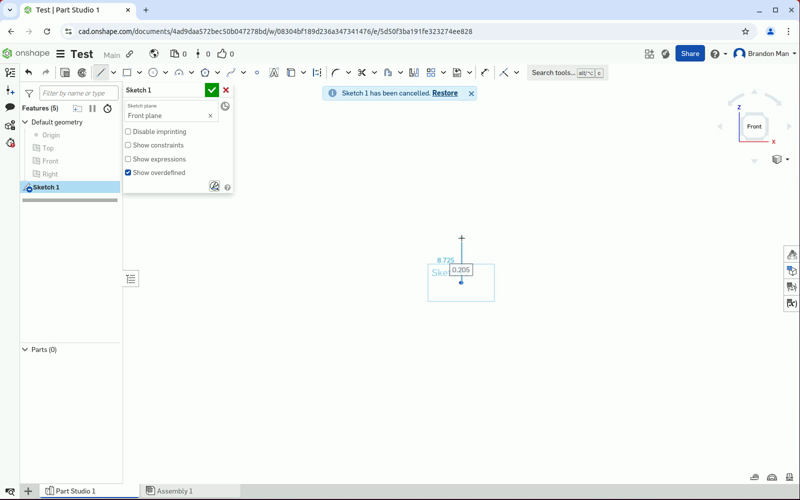
key_down(shift)
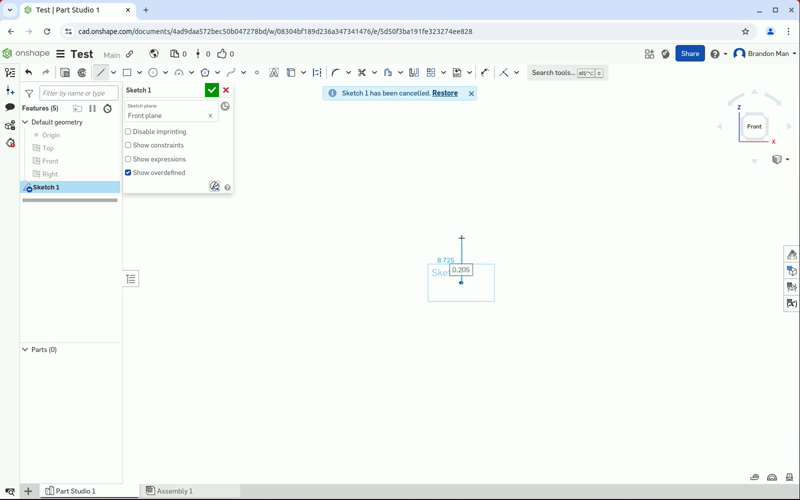
mouse_move(491, 237)
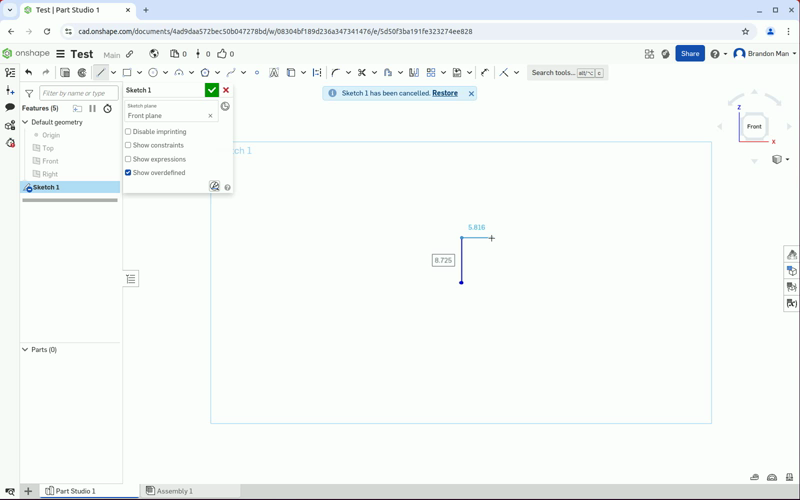
mouse_move(460, 237)
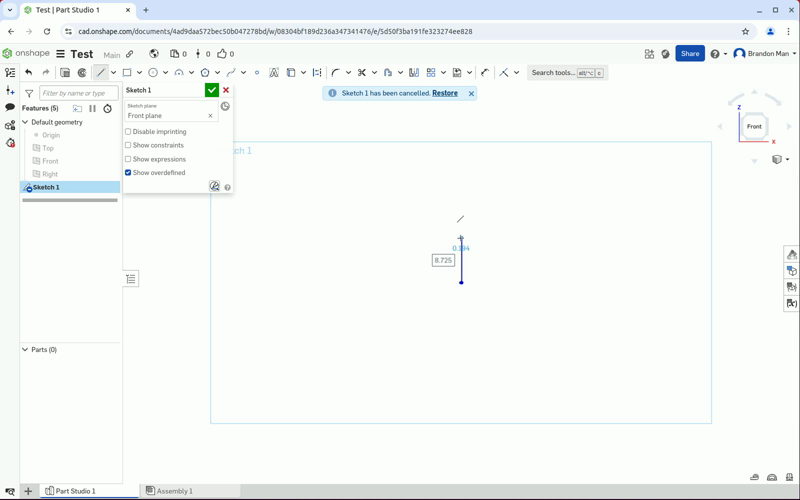
scroll(6)
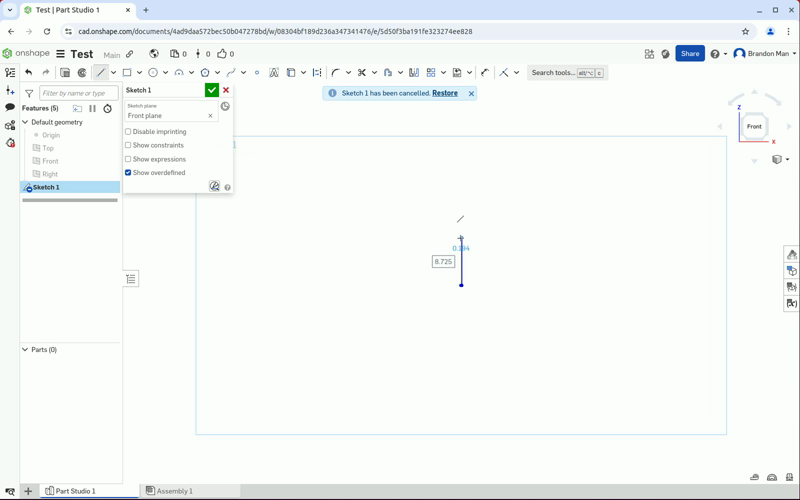
scroll(6)
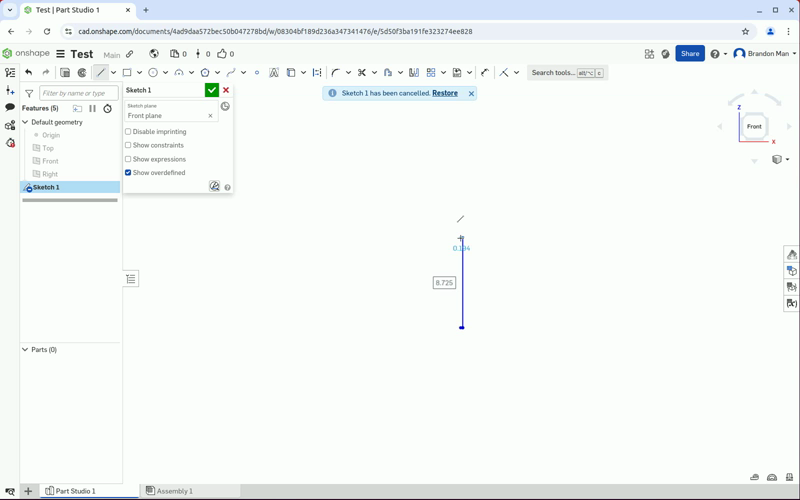
scroll(6)
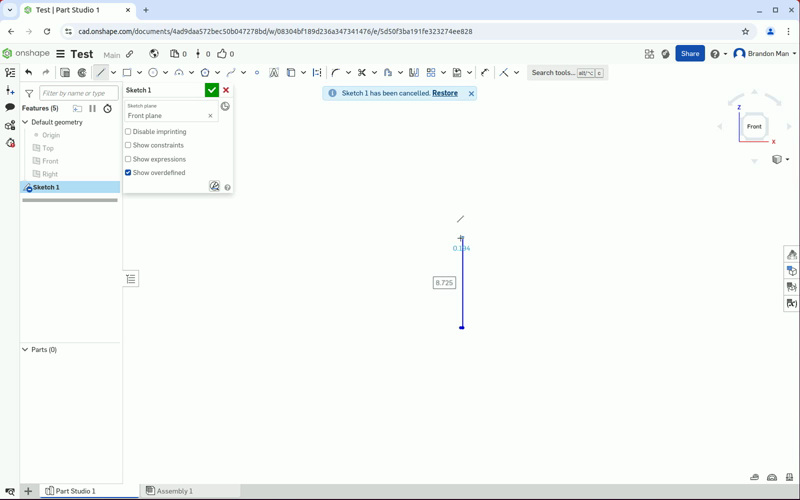
scroll(6)
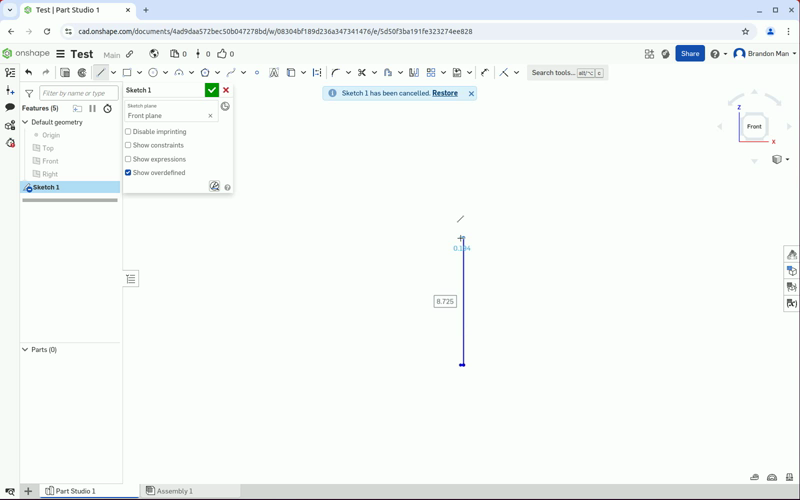
scroll(6)
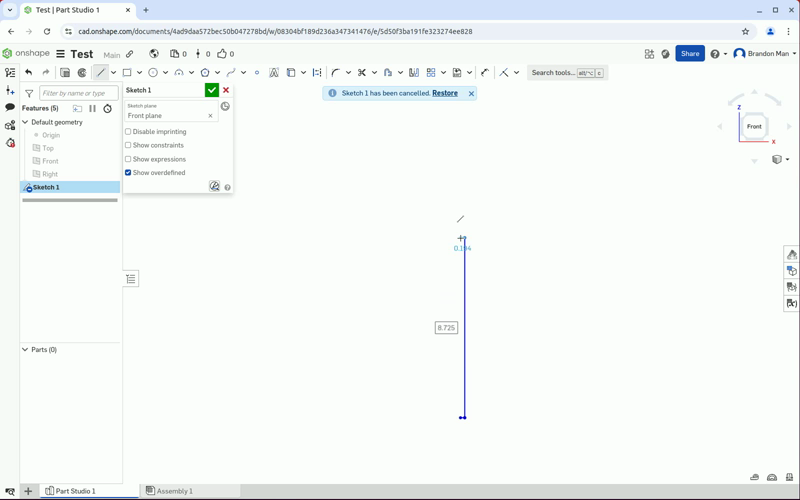
scroll(6)
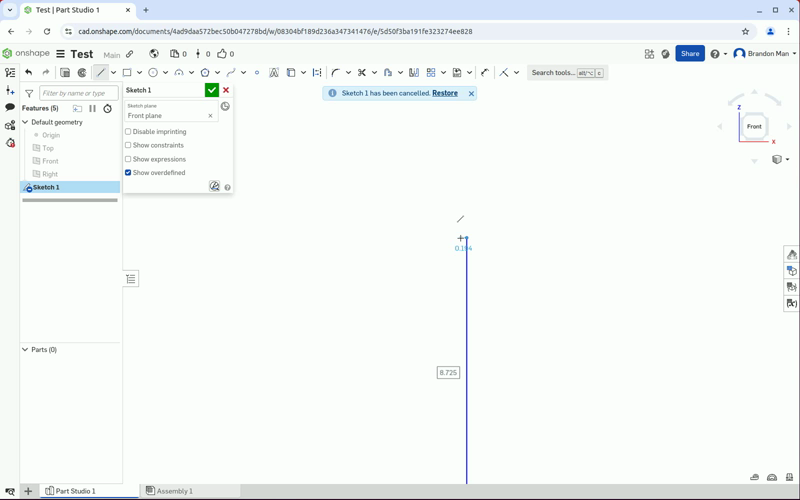
scroll(6)
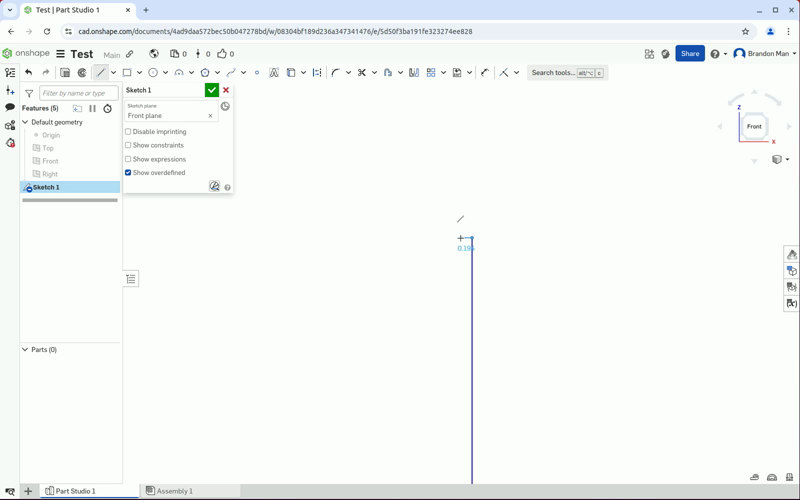
click(460, 237)
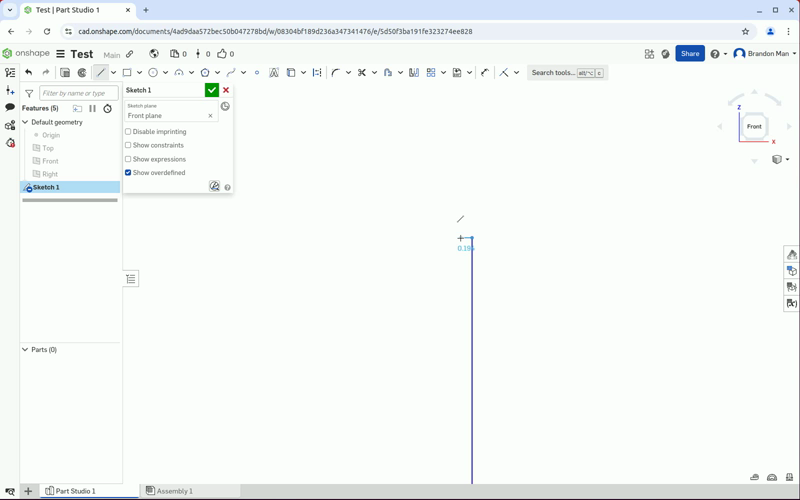
scroll(-6)
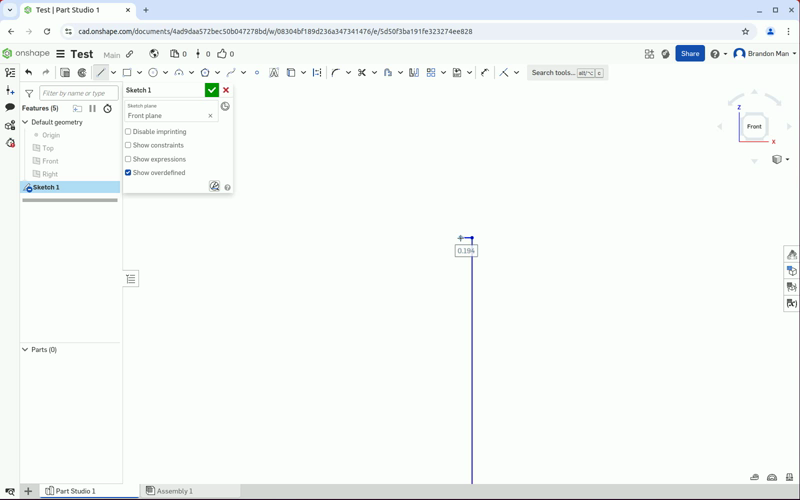
scroll(-6)
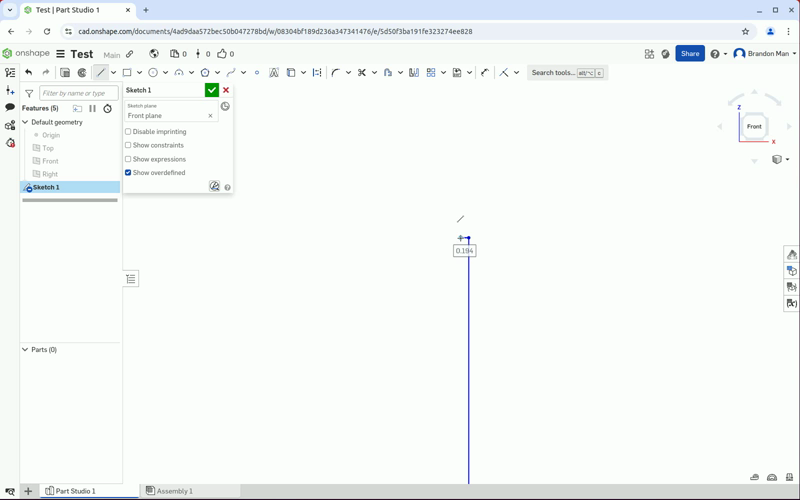
scroll(-6)
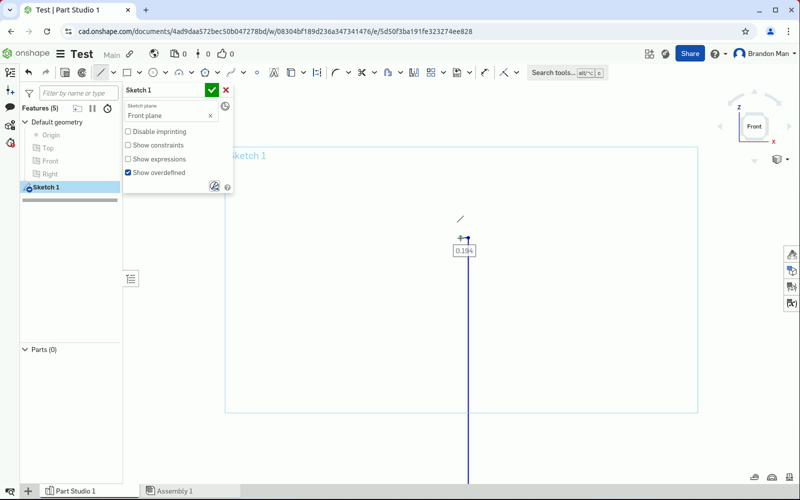
scroll(-6)
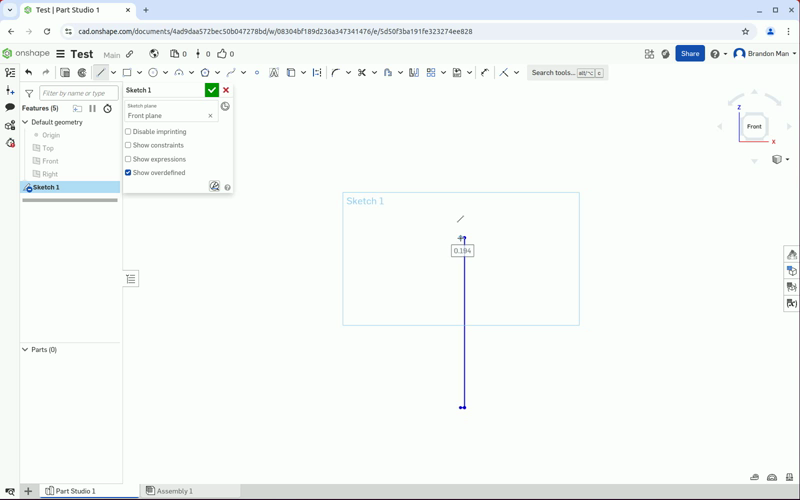
scroll(-6)
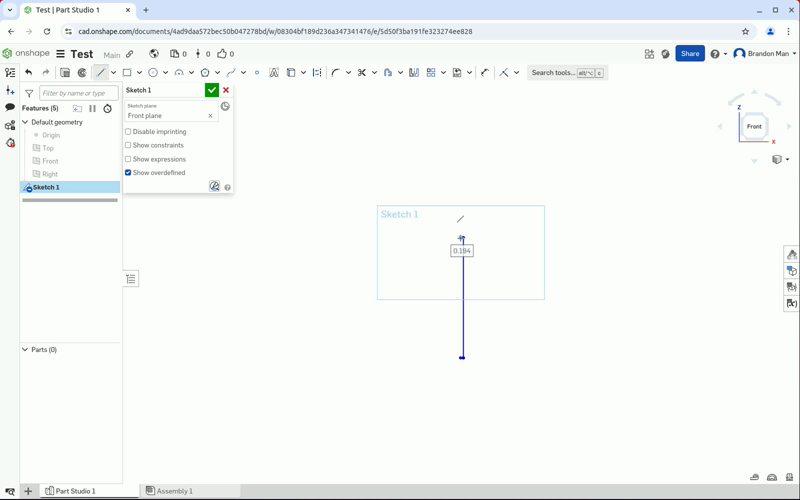
scroll(-6)
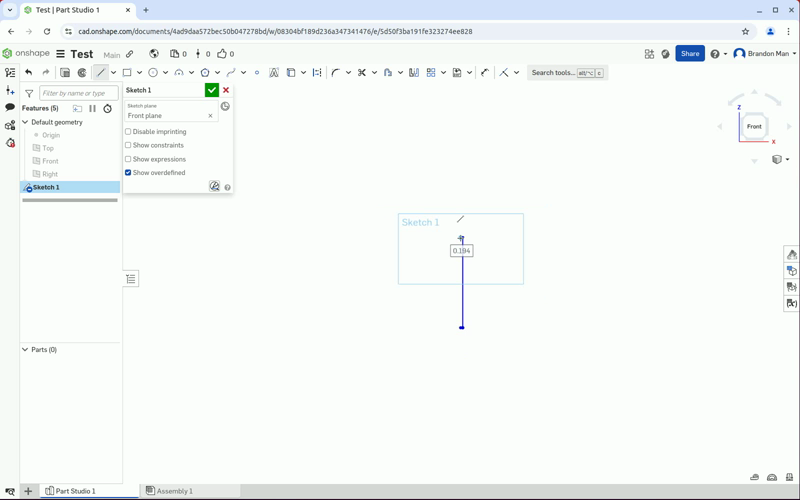
scroll(-6)
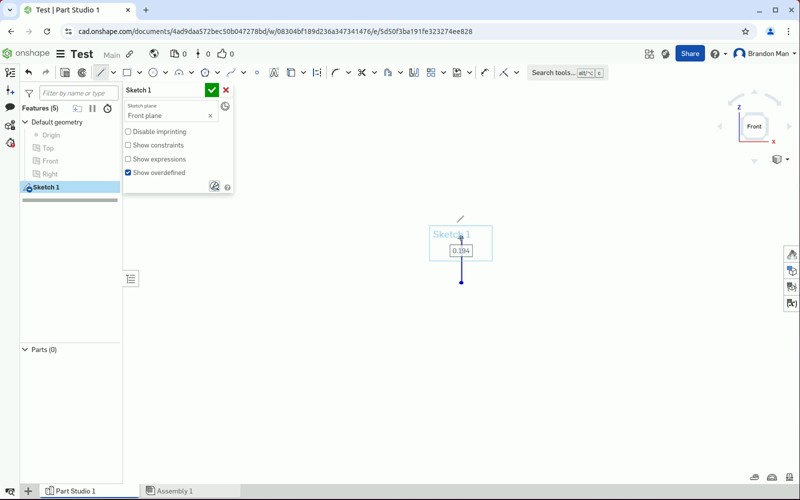
key_up(shift)
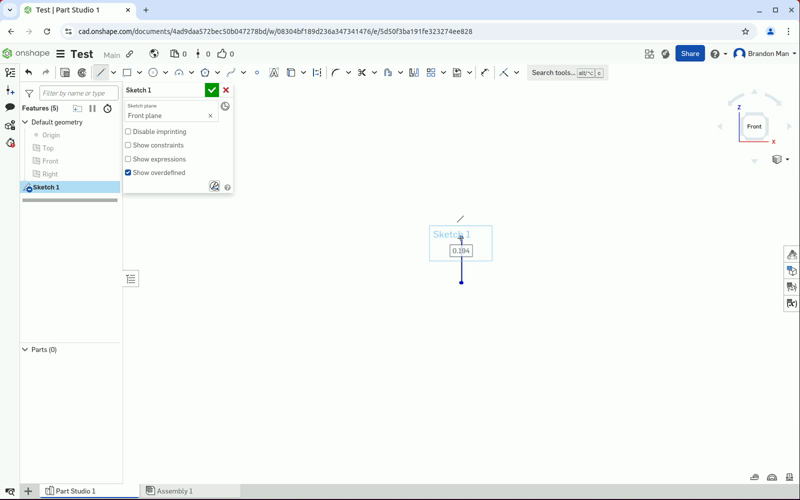
mouse_move(490, 237)
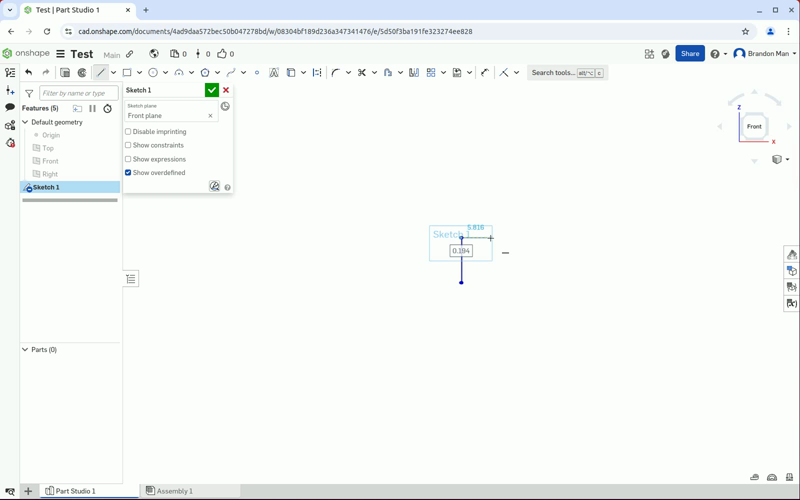
key_down(shift)
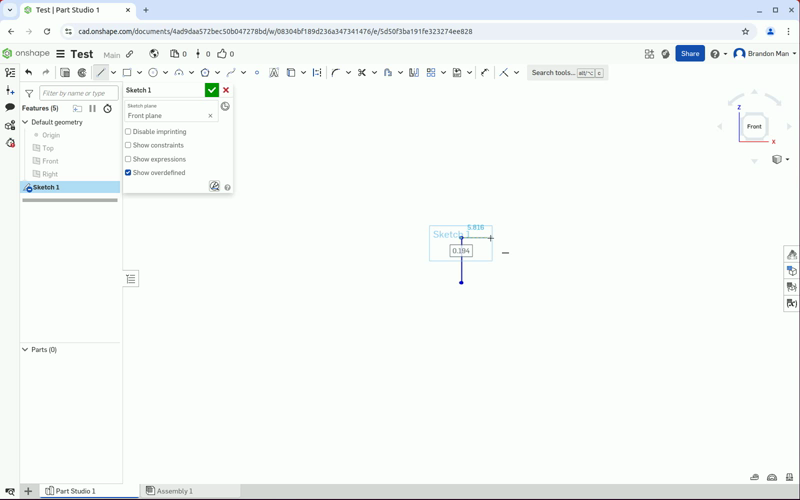
mouse_move(460, 282)
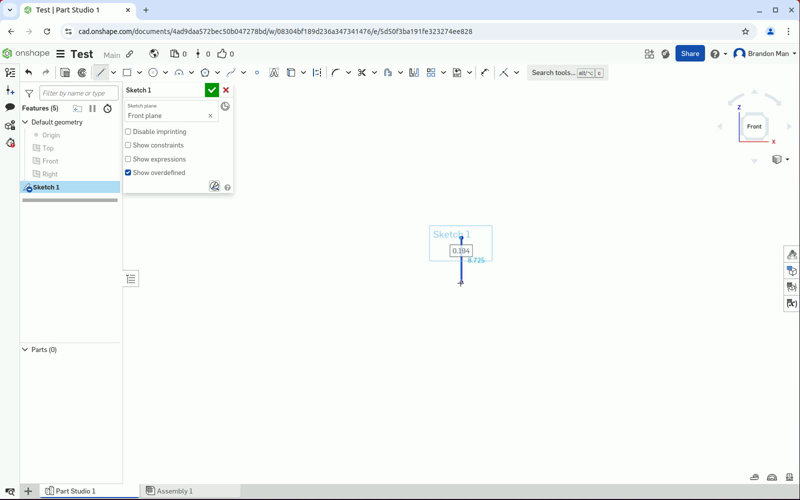
scroll(6)
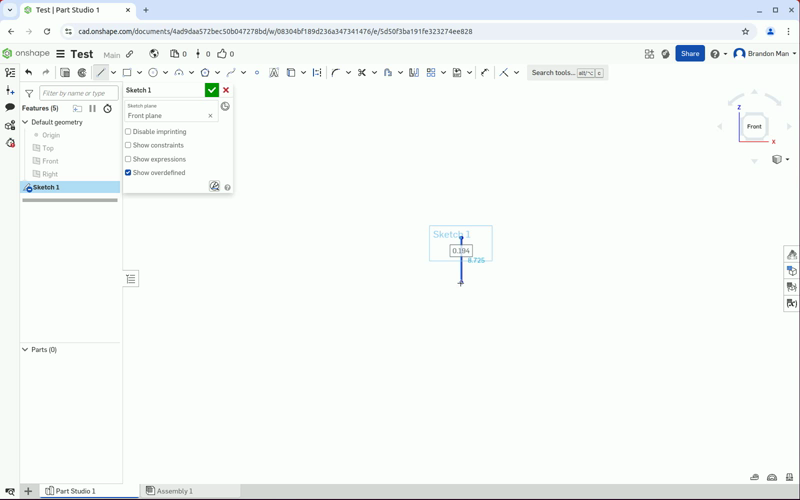
scroll(6)
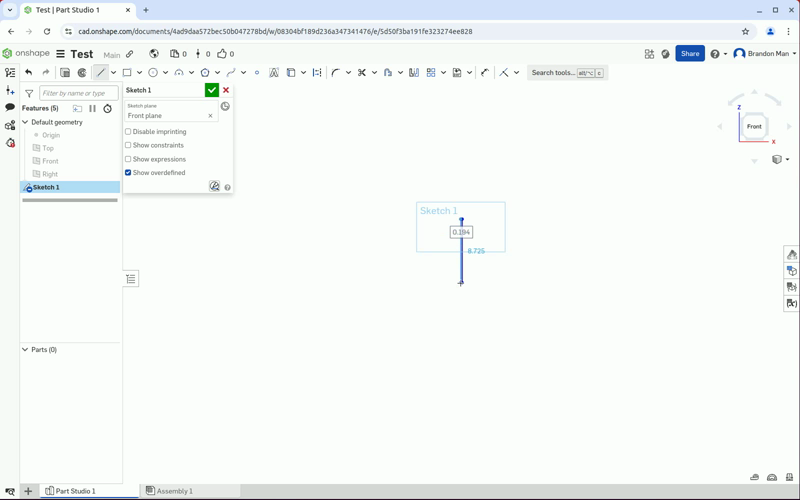
scroll(6)
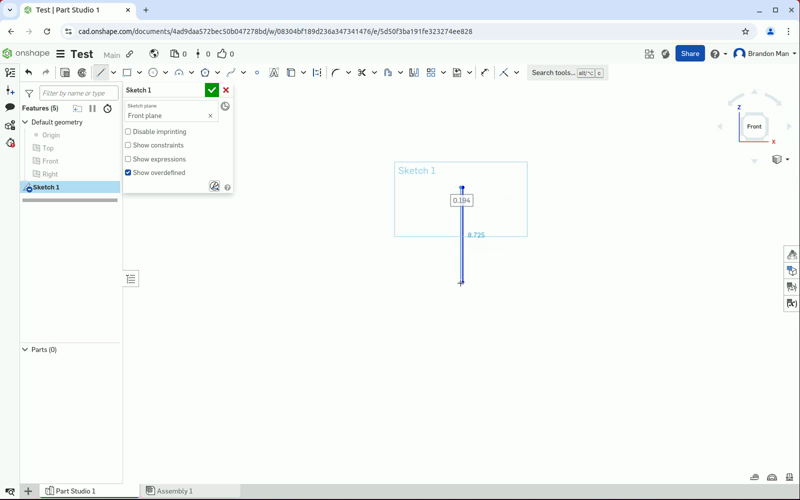
scroll(6)
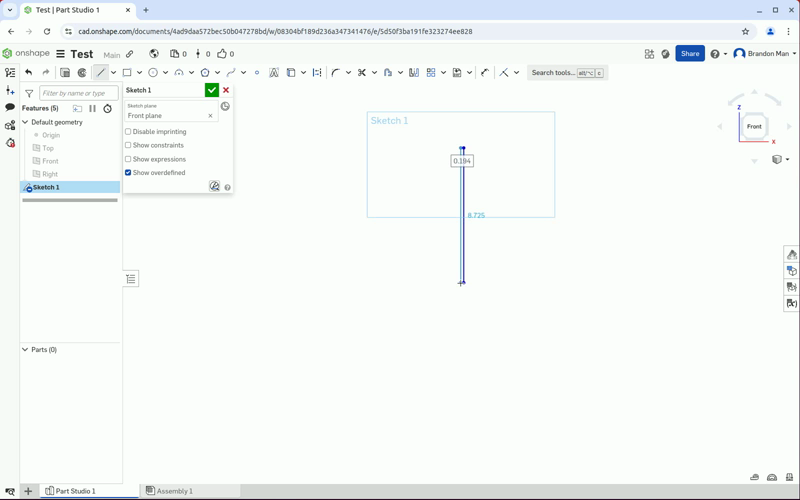
scroll(6)
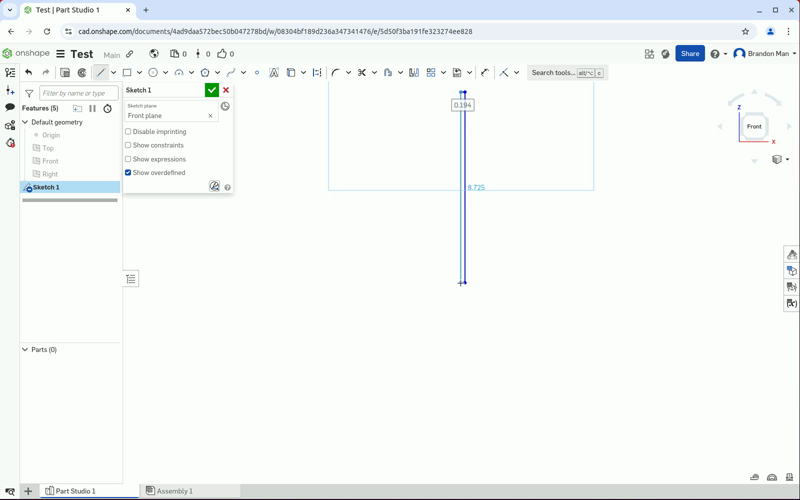
scroll(6)
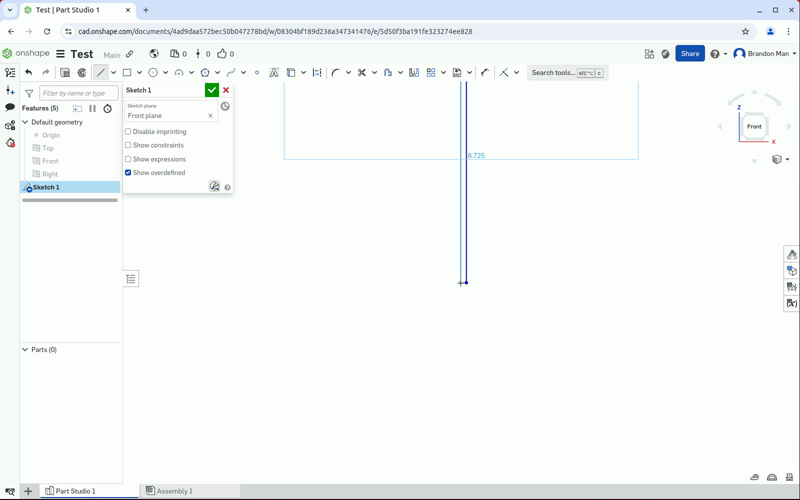
scroll(6)
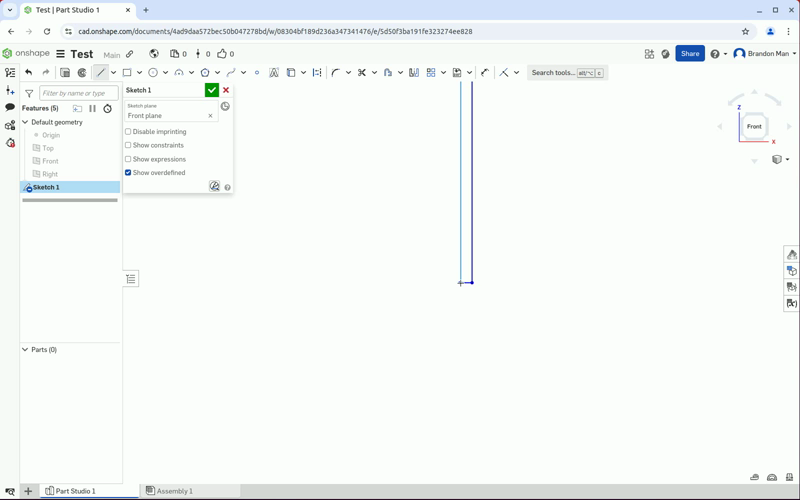
key_up(shift)
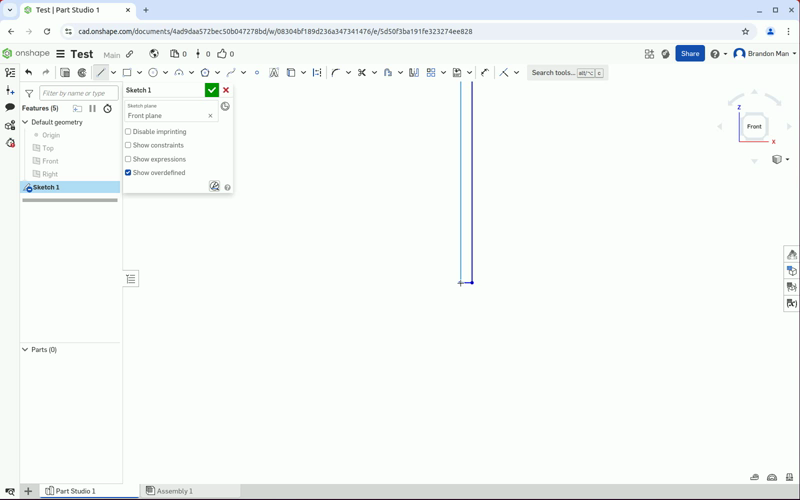
click(460, 282)
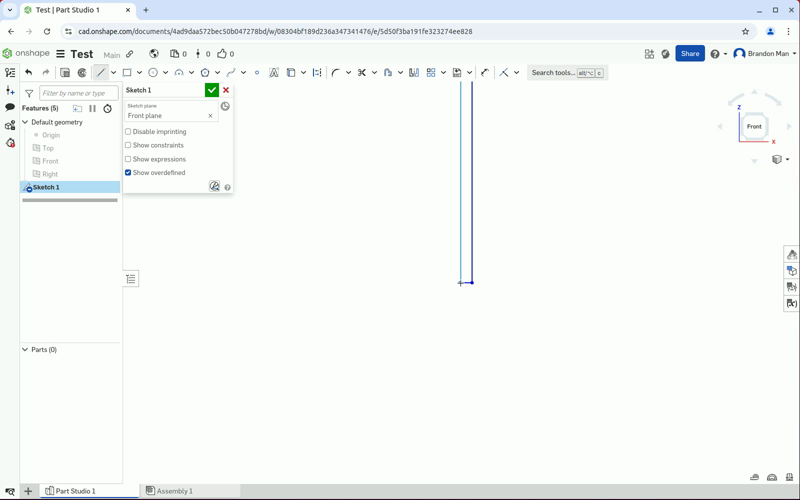
scroll(-6)
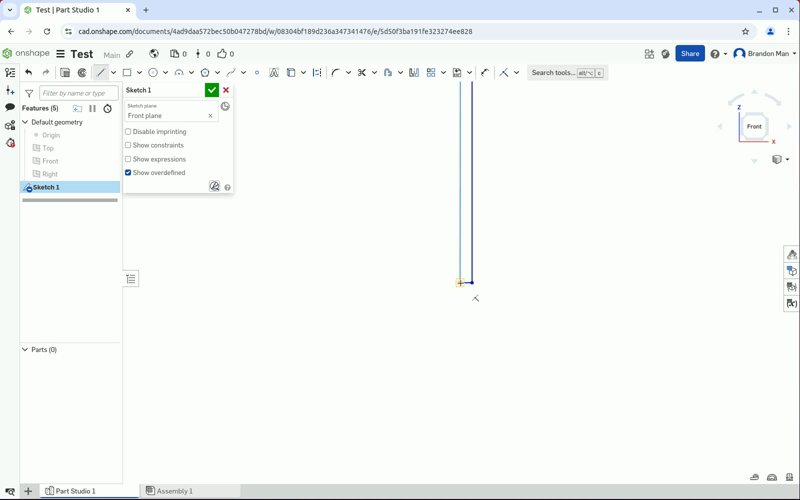
scroll(-6)
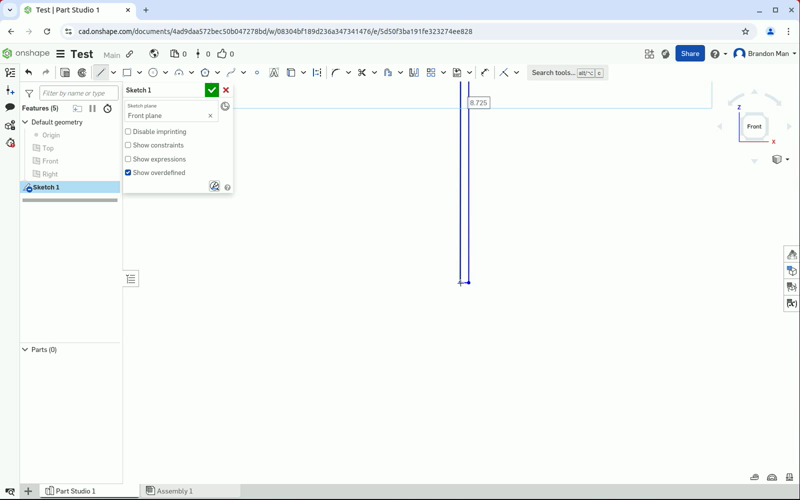
scroll(-6)
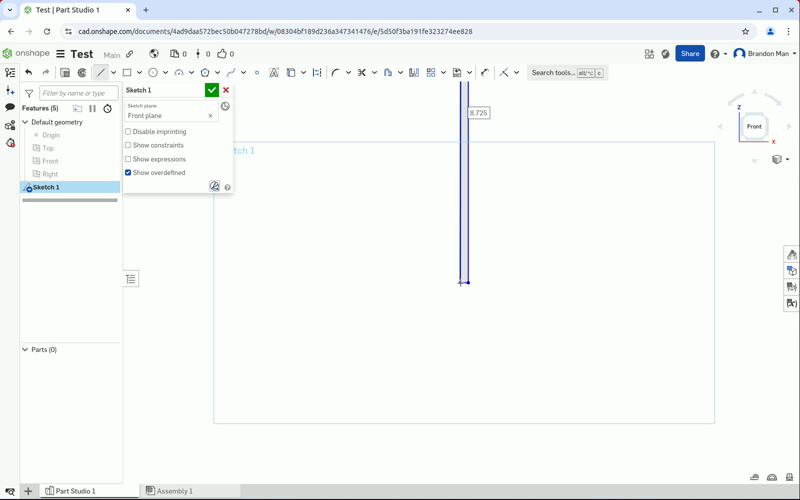
scroll(-6)
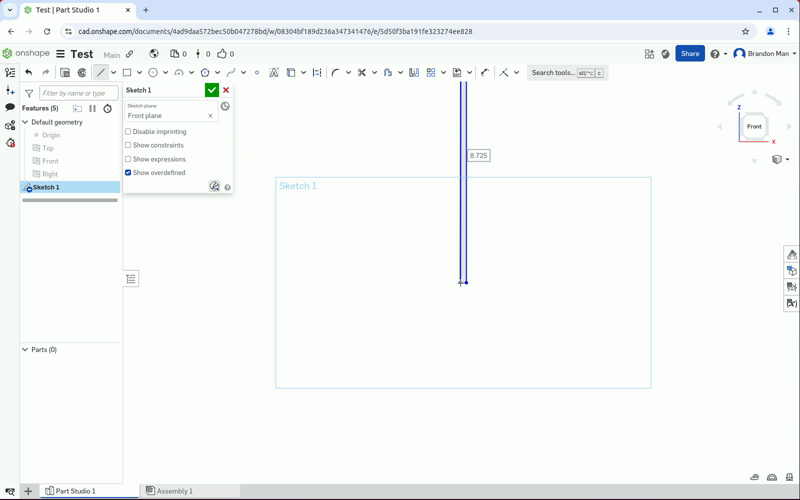
scroll(-6)
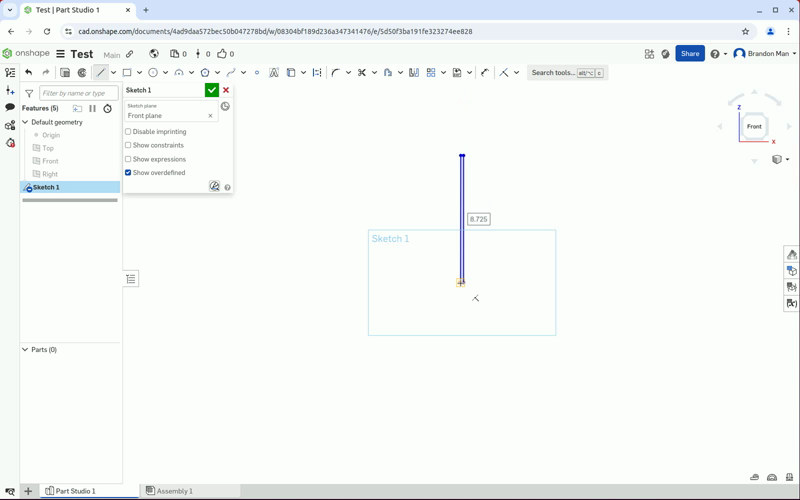
scroll(-6)
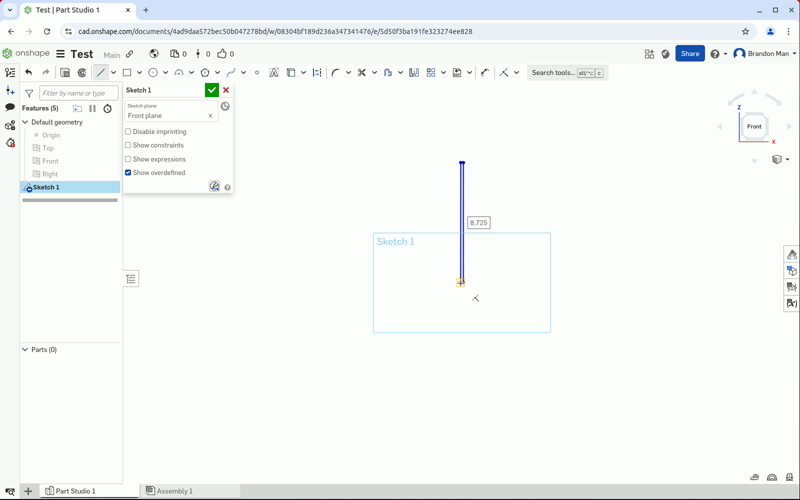
scroll(-6)
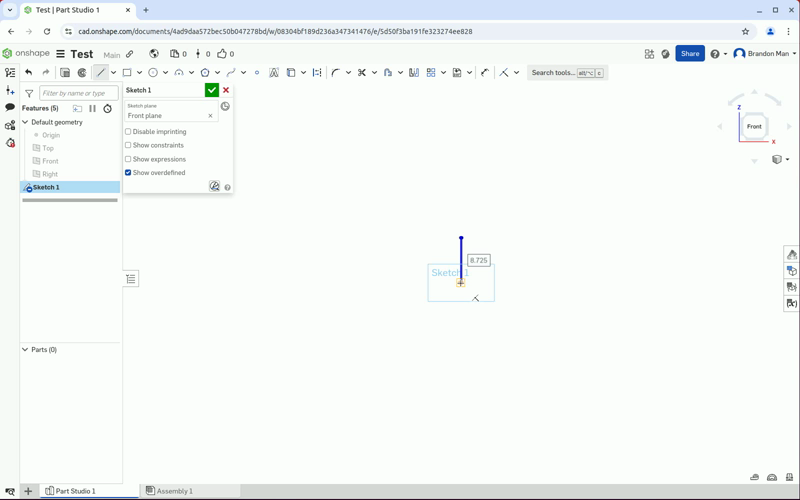
key(esc)
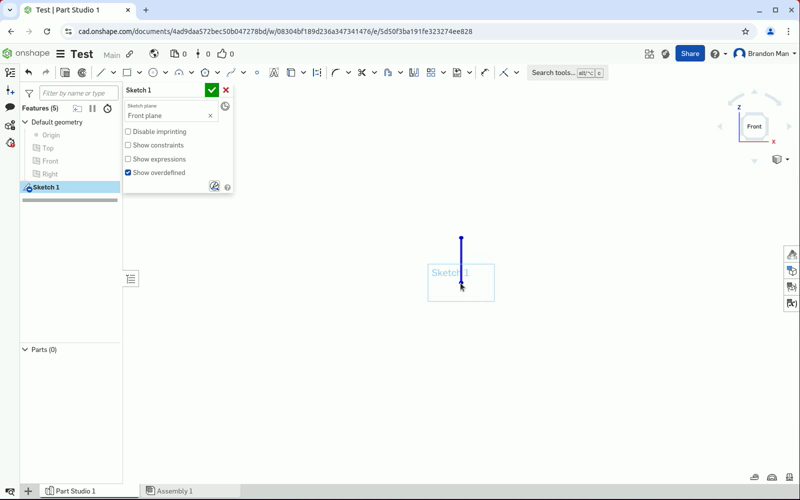
mouse_move(460, 248)
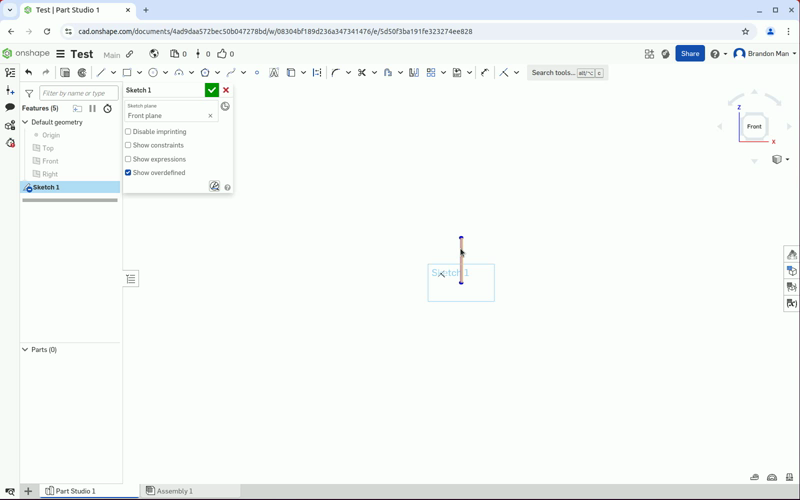
scroll(6)
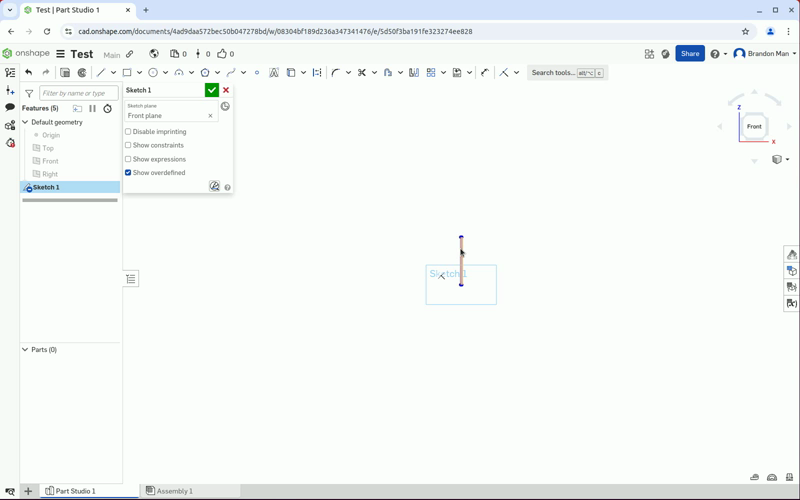
scroll(6)
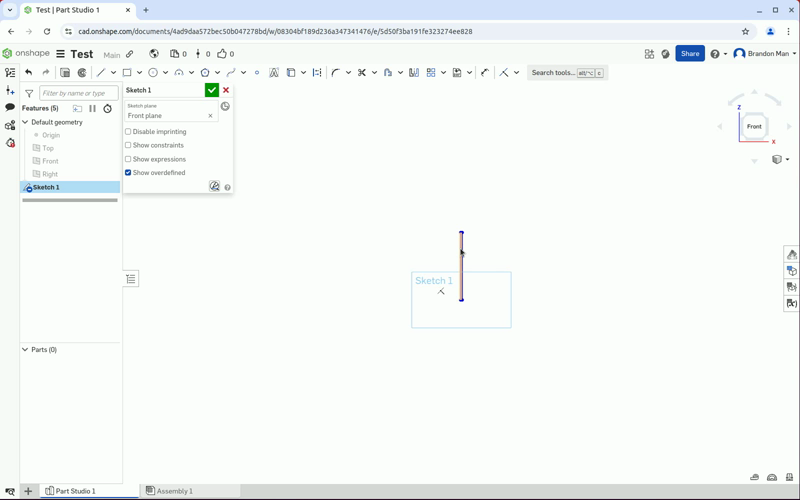
scroll(6)
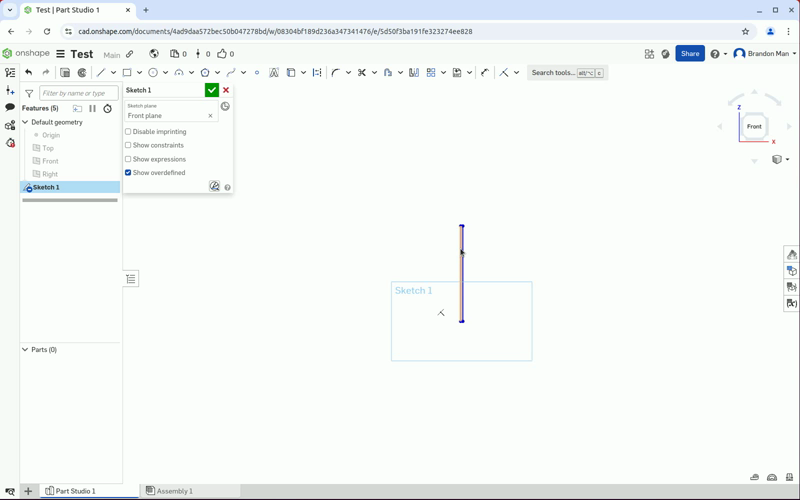
scroll(6)
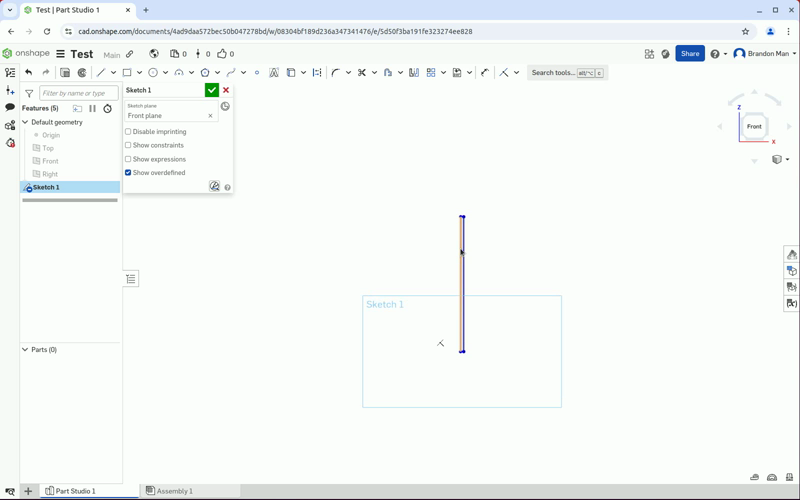
scroll(6)
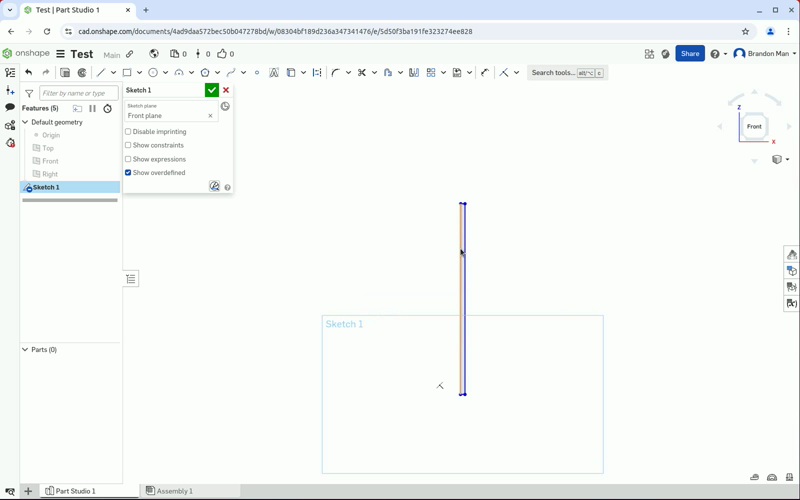
scroll(6)
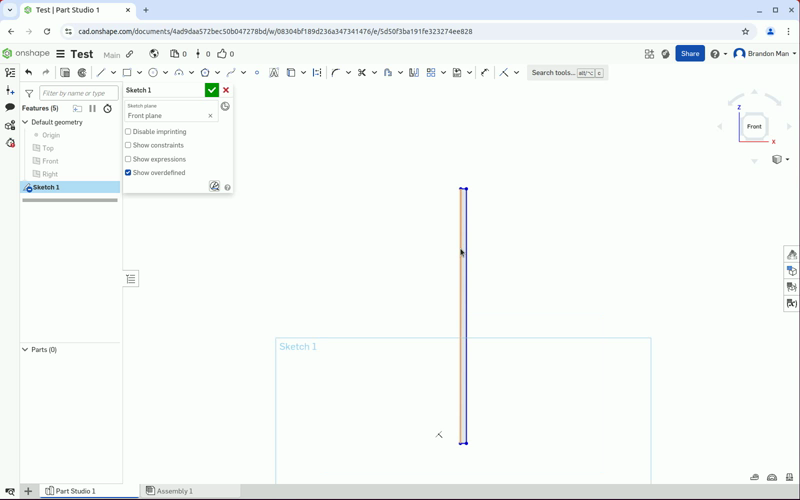
scroll(6)
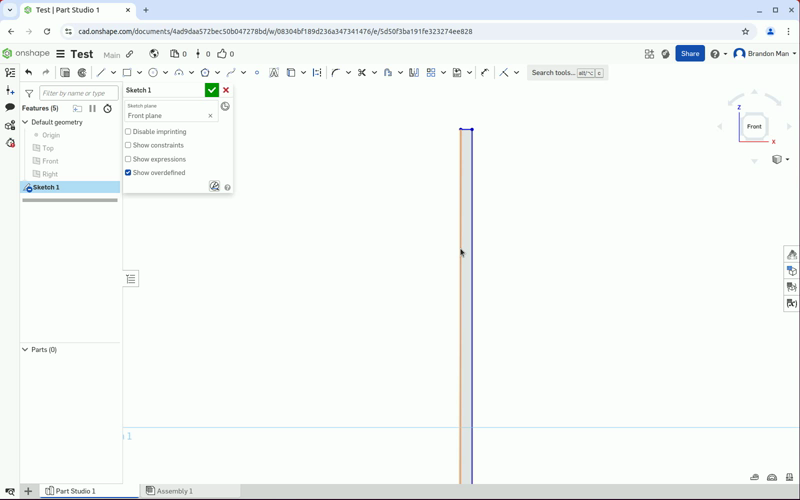
click(460, 248)
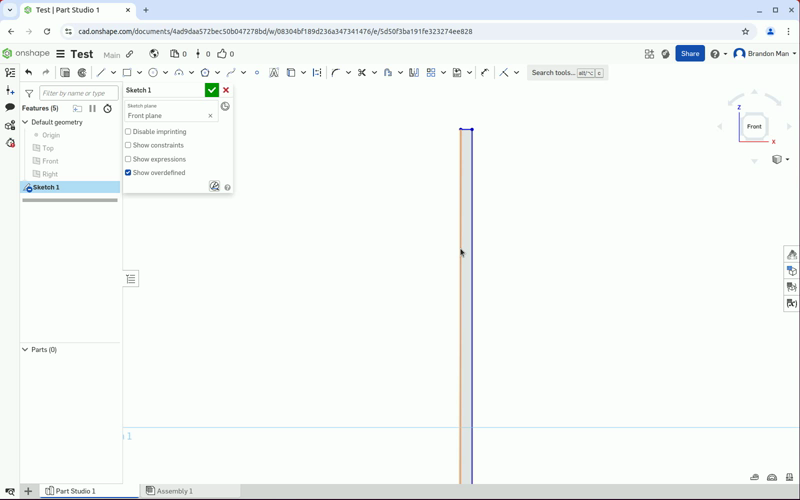
scroll(-6)
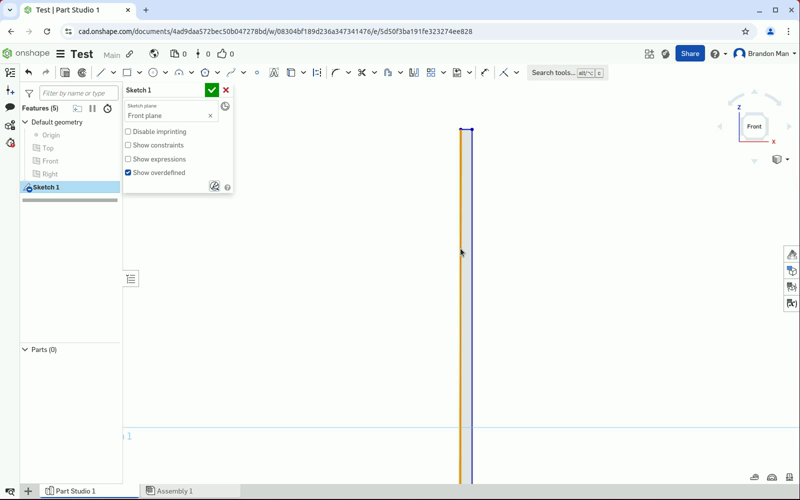
scroll(-6)
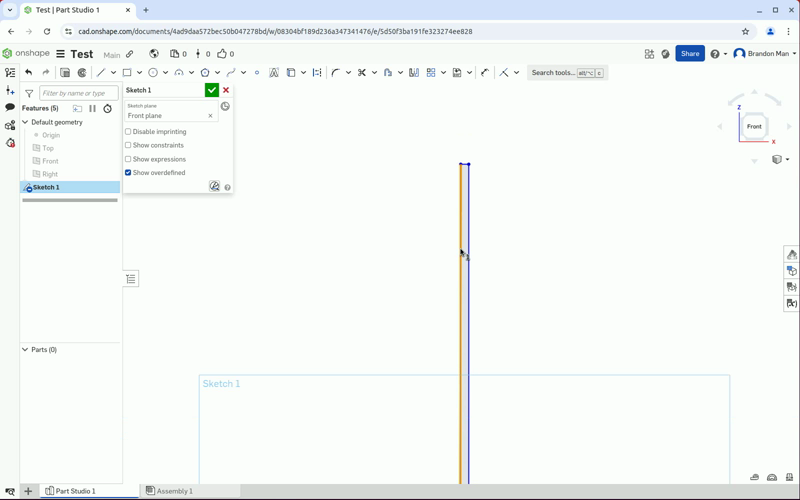
scroll(-6)
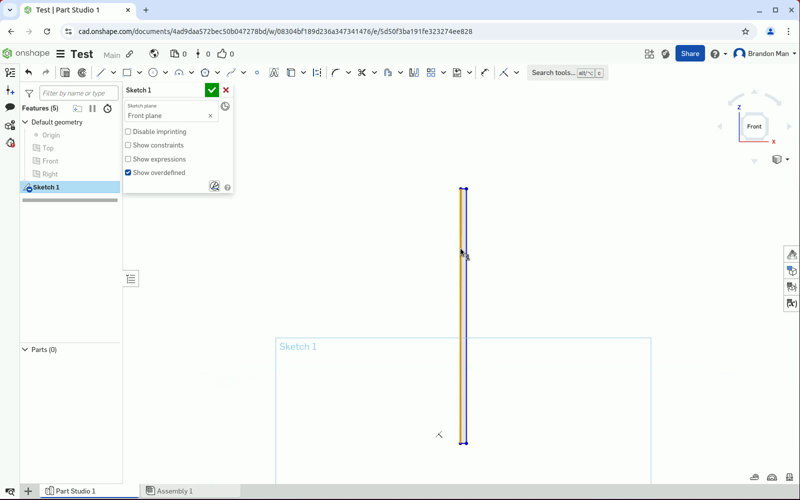
scroll(-6)
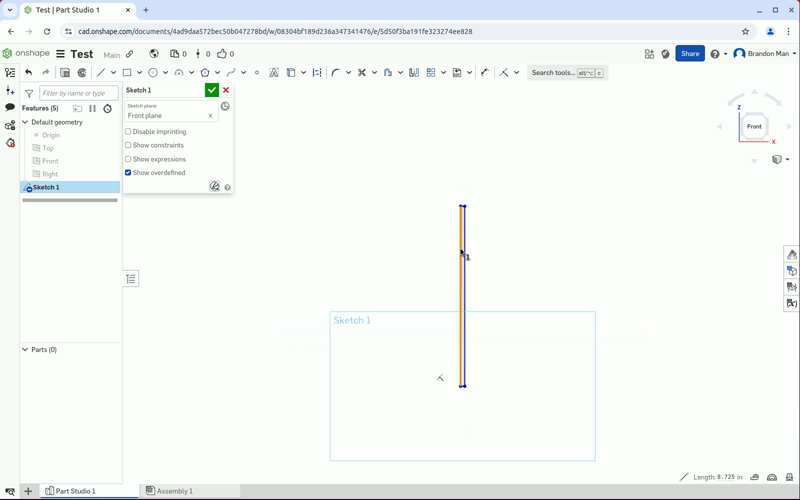
scroll(-6)
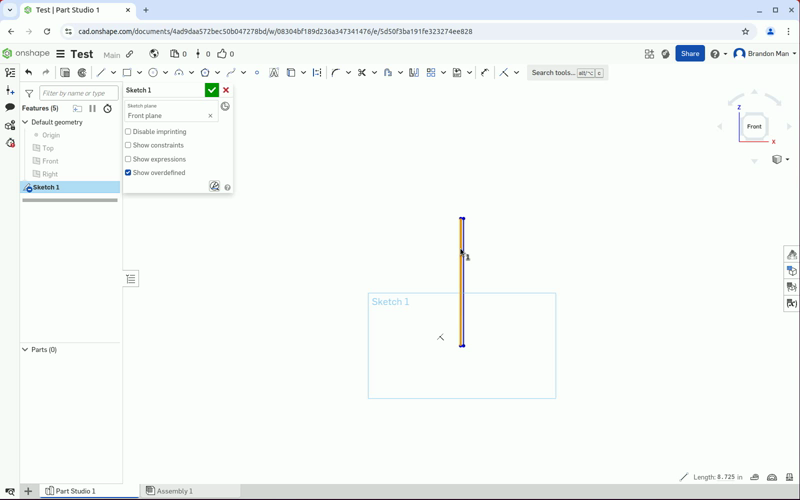
scroll(-6)
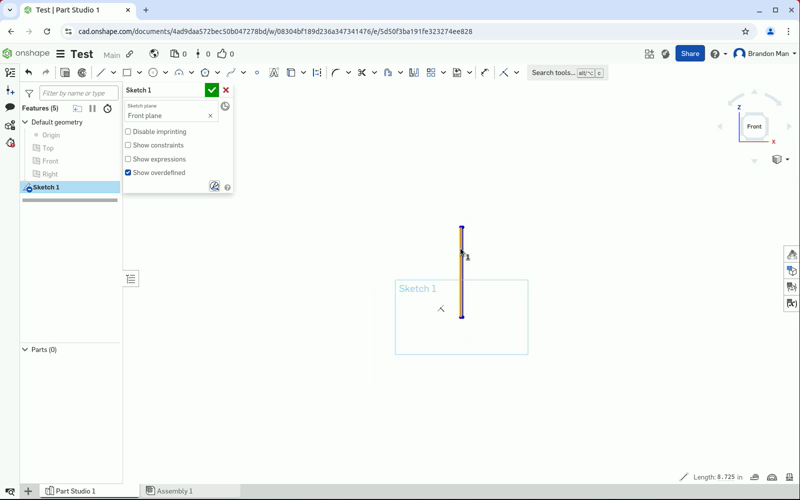
scroll(-6)
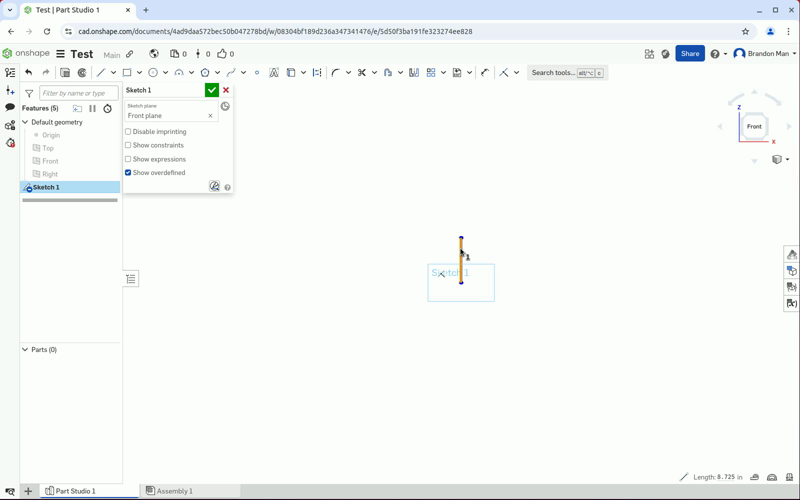
mouse_move(73, 352)
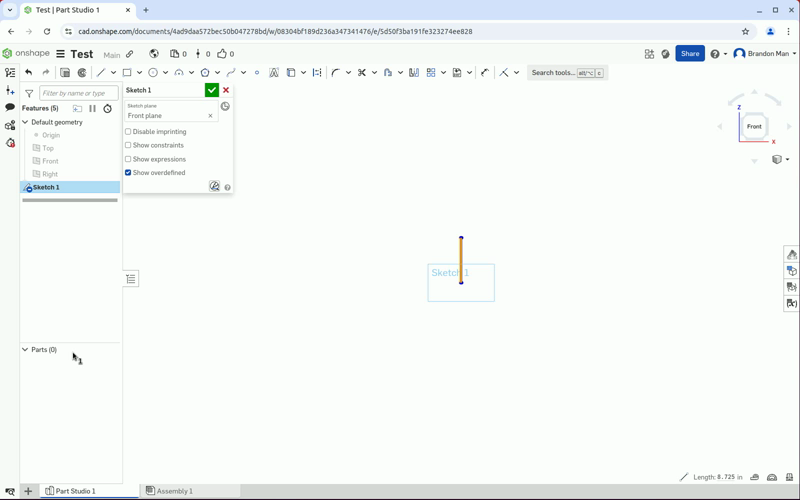
key(shift+y)
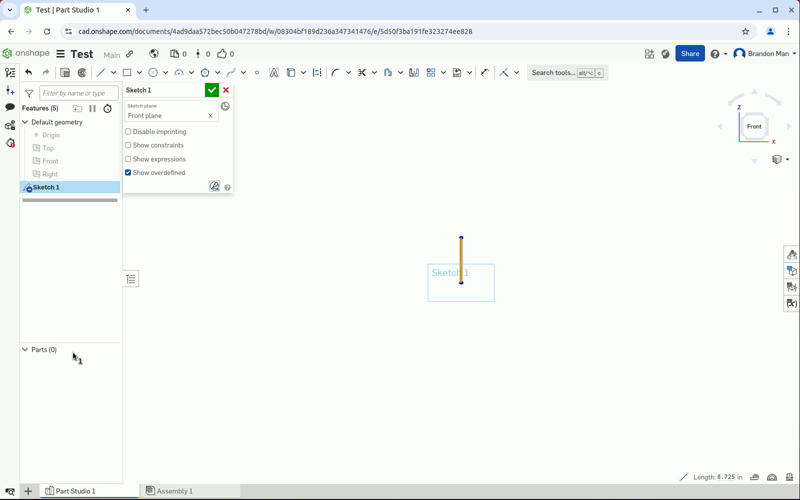
key(shift+e)
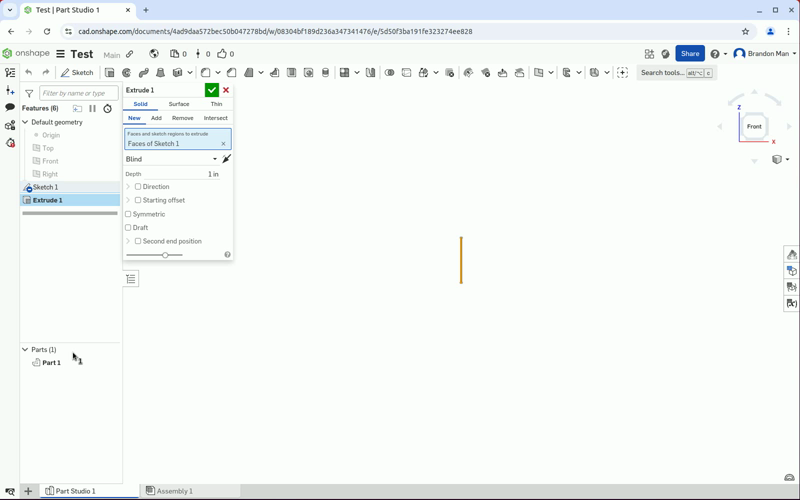
mouse_move(143, 106)
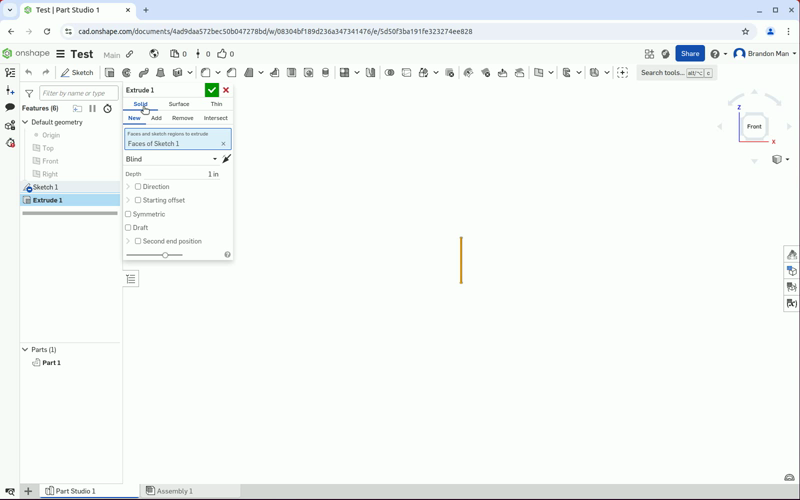
click(143, 106)
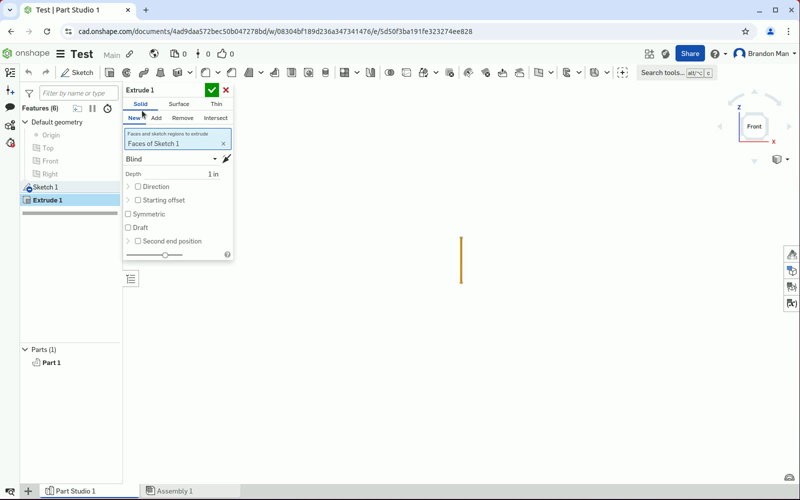
mouse_move(137, 120)
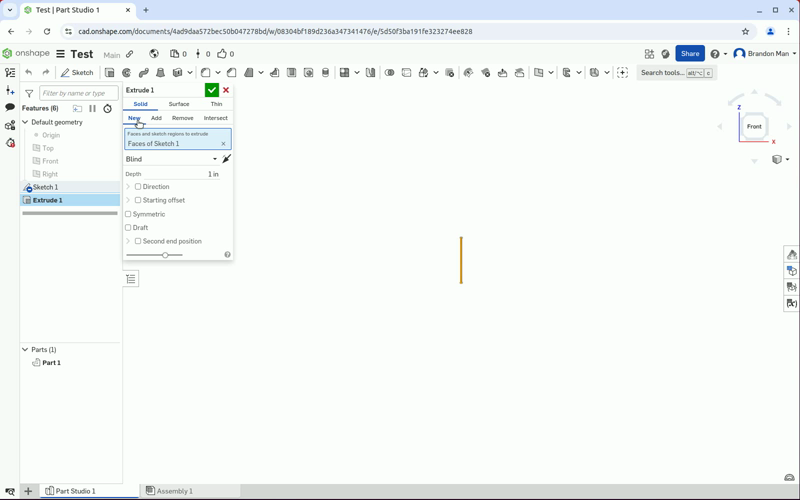
click(137, 120)
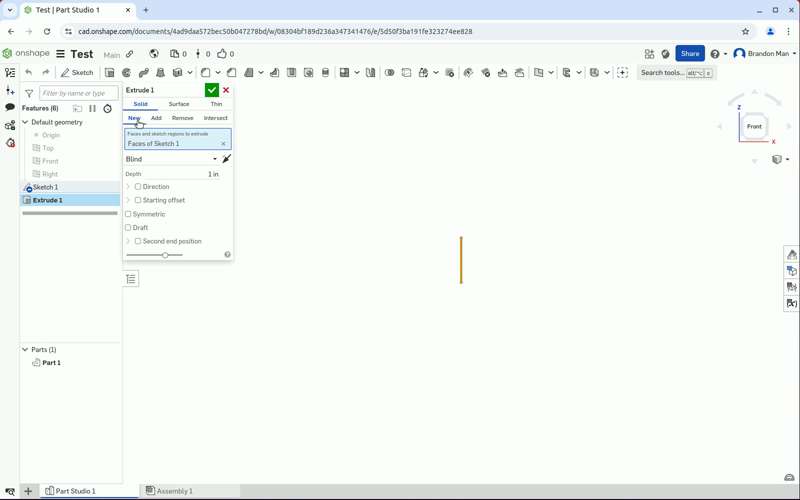
key(tab, 4)
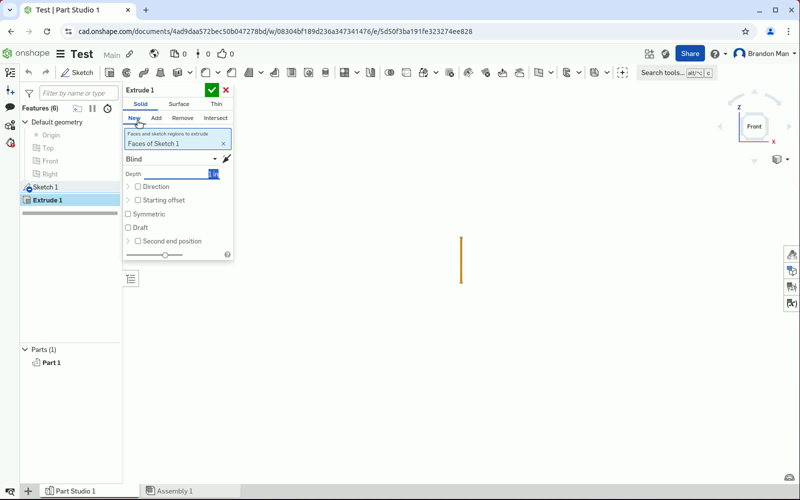
text(22.386)
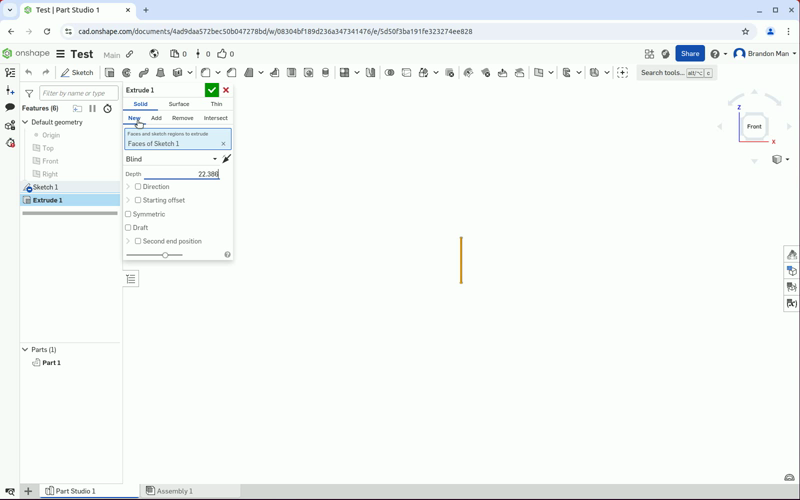
key(enter)
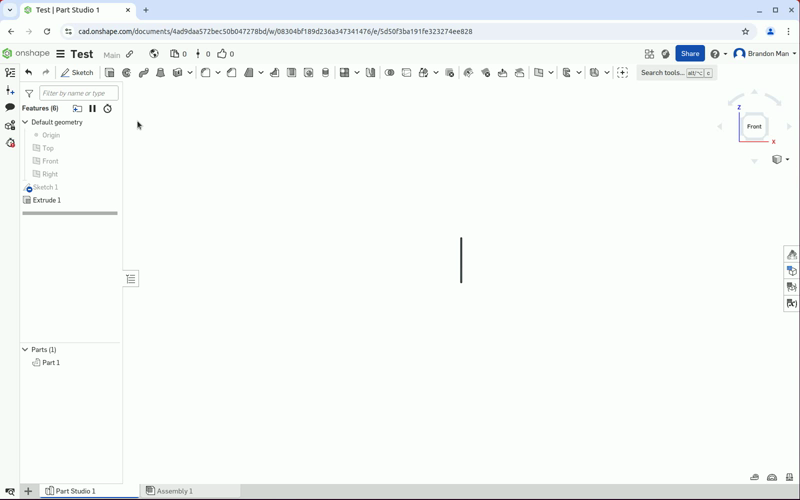
key(shift+h)
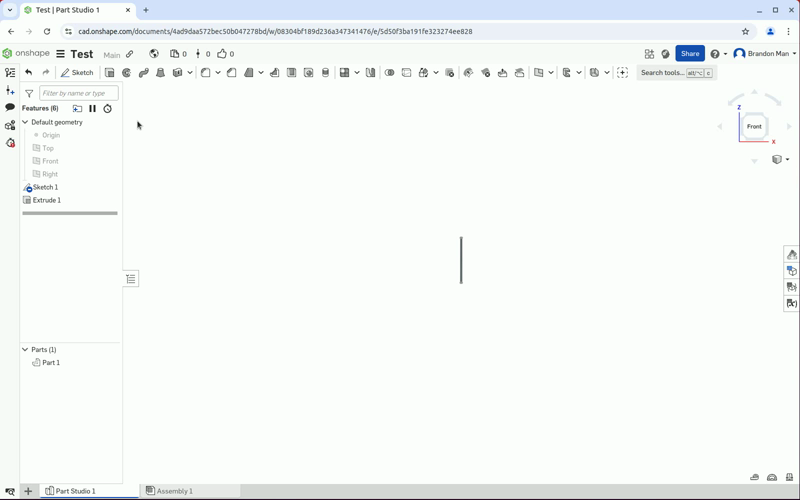
key(shift+h)
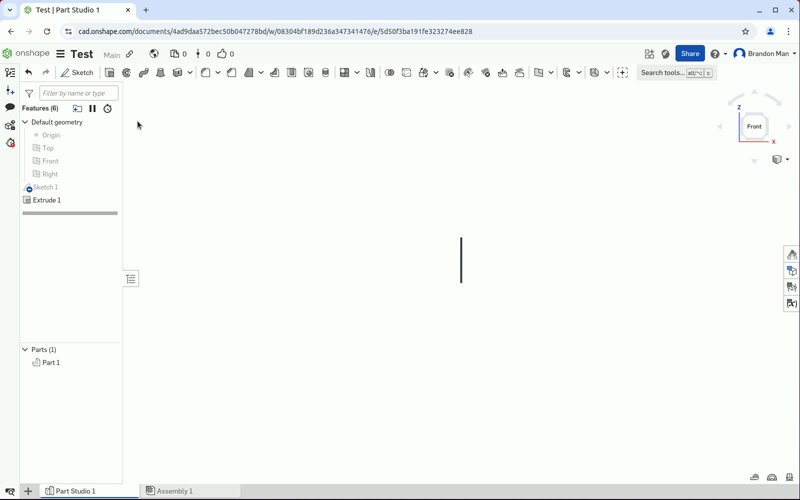
mouse_move(73, 189)
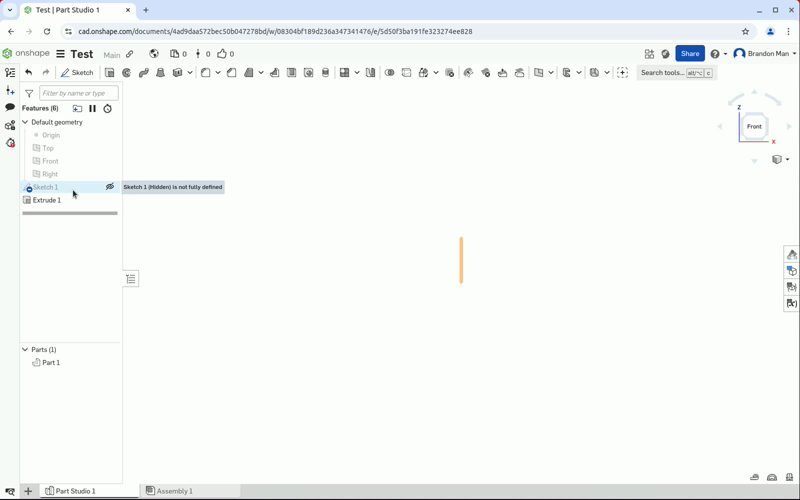
click(73, 189)
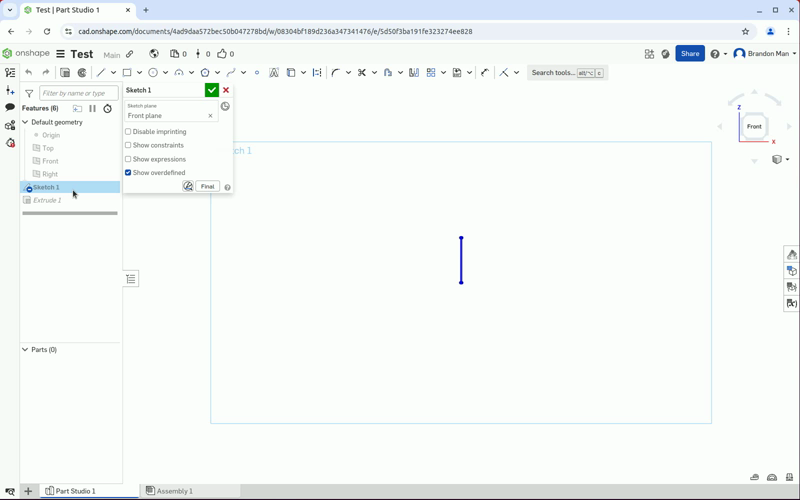
mouse_move(229, 92)
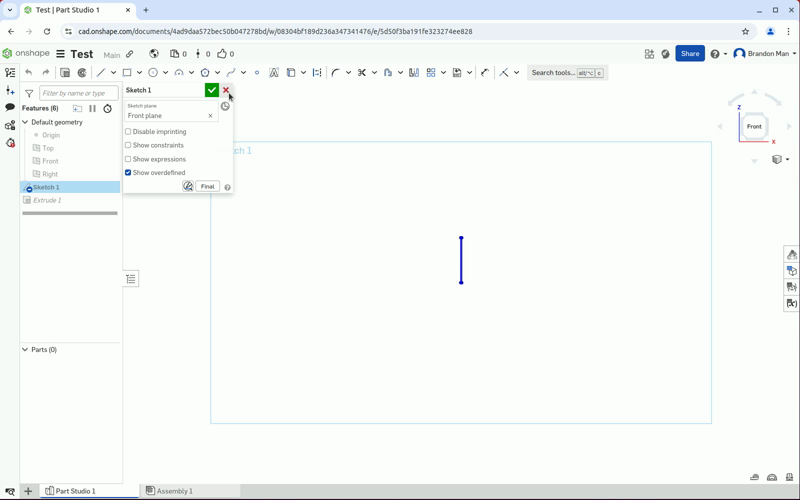
click(229, 92)
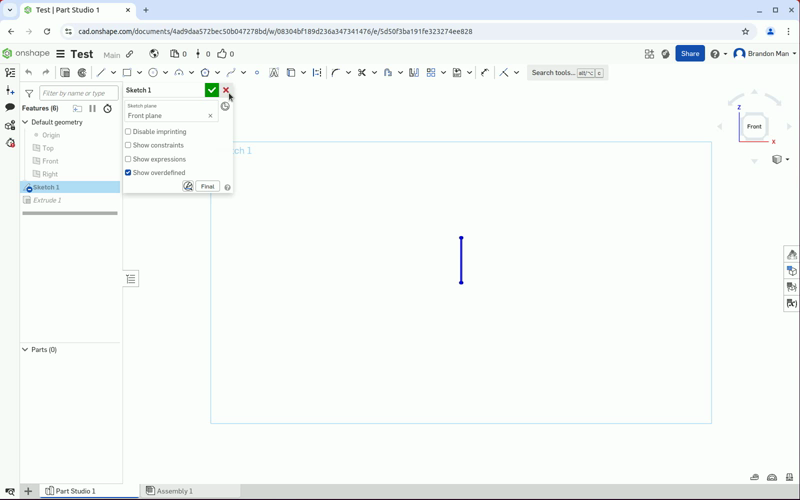
key(shift+s)
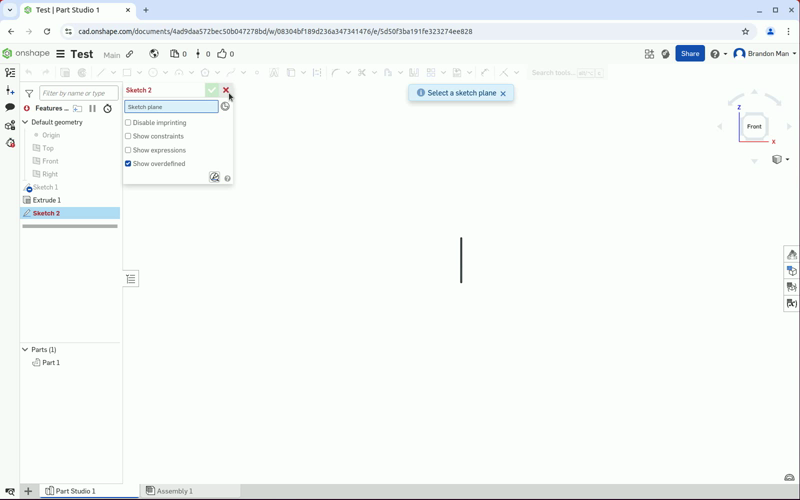
mouse_move(73, 163)
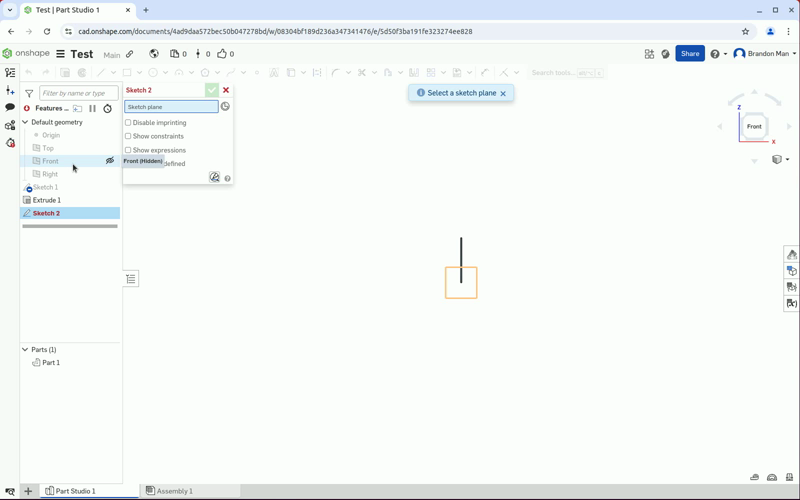
click(73, 163)
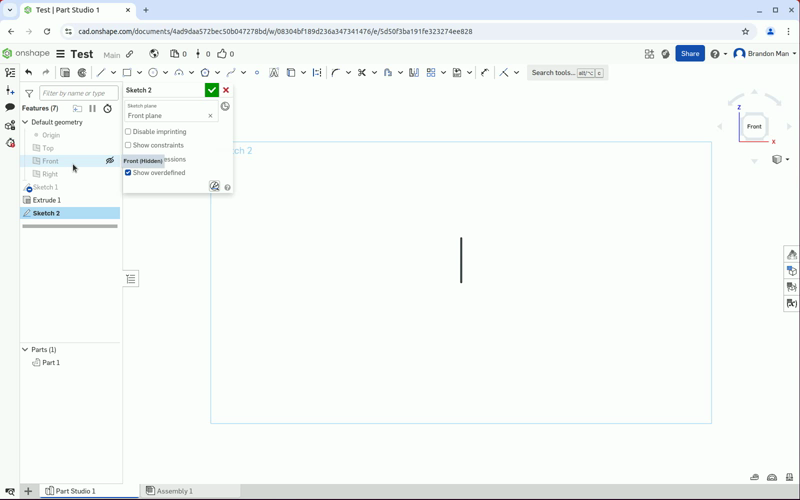
mouse_move(73, 352)
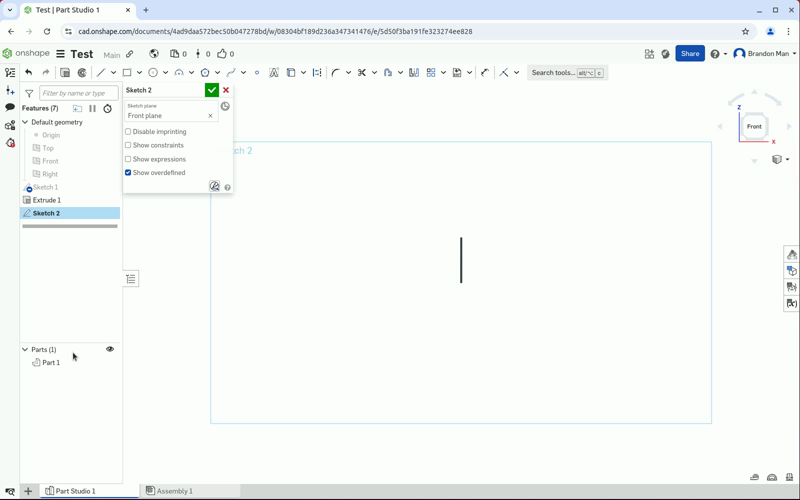
key(y)
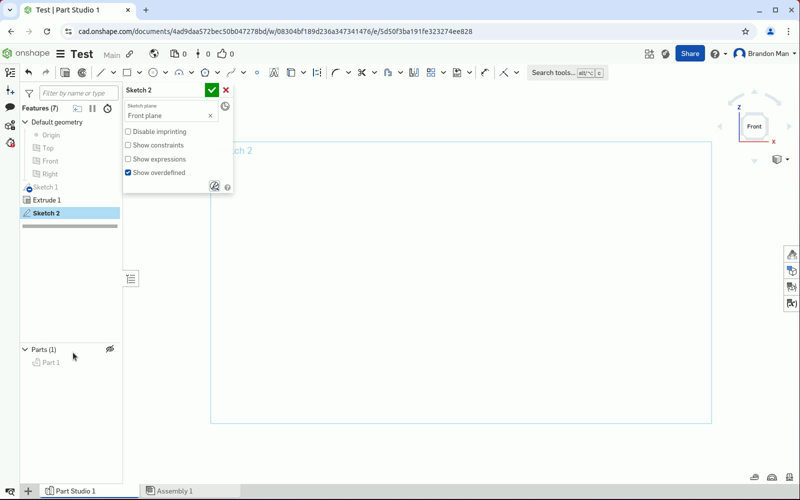
key(l)
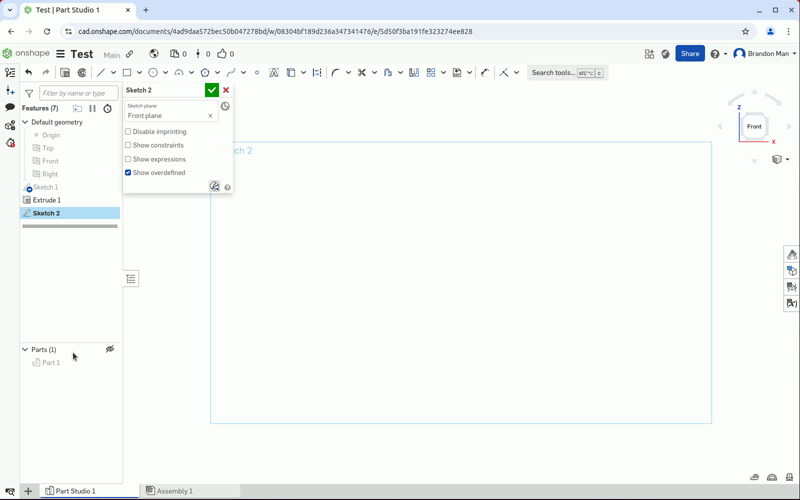
key_down(shift)
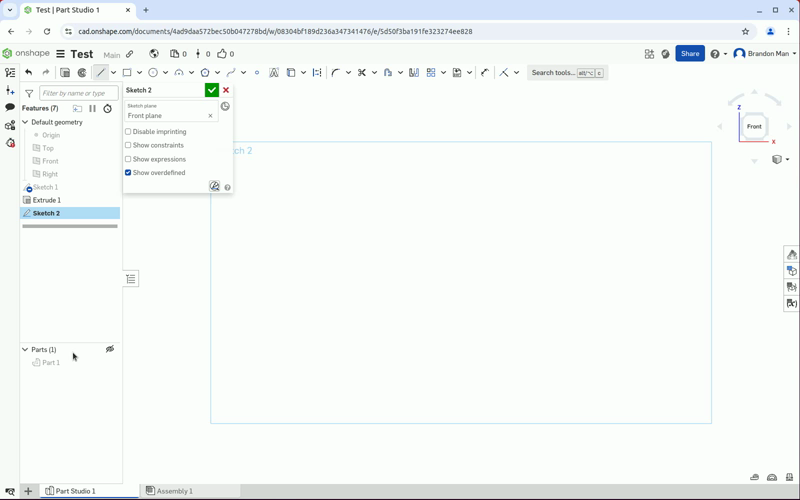
mouse_move(463, 282)
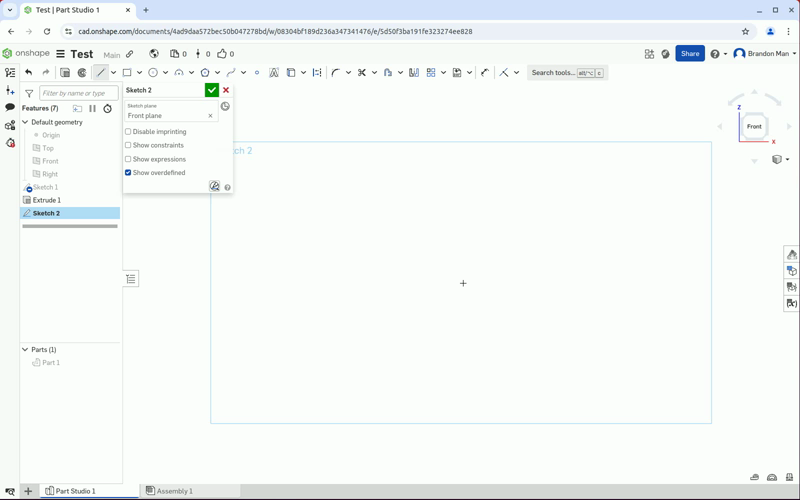
click(463, 282)
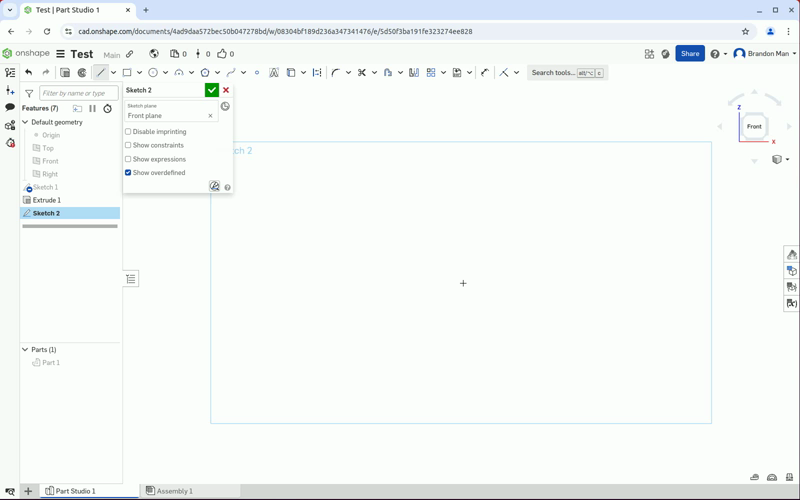
key_up(shift)
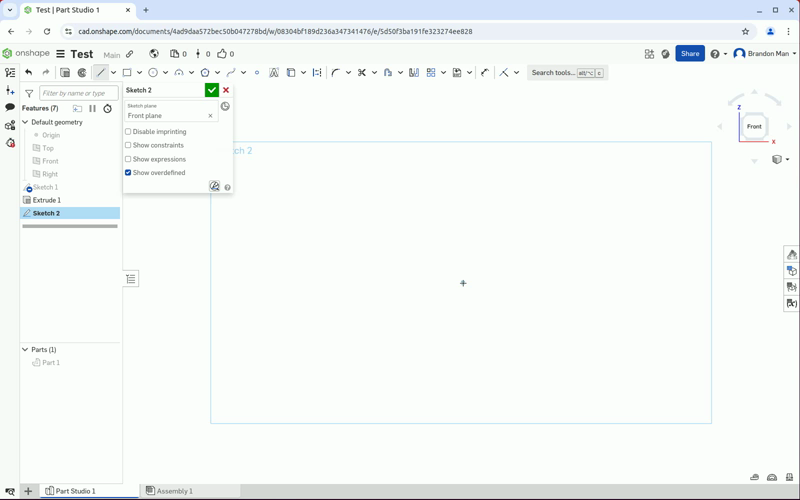
key_down(shift)
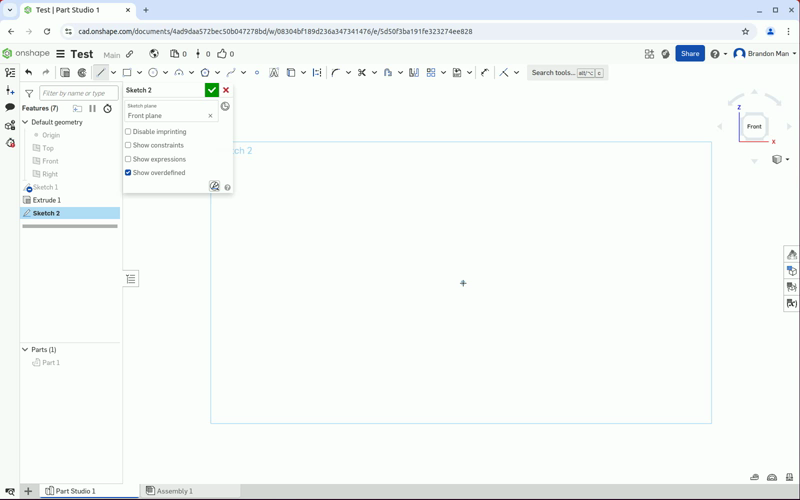
mouse_move(493, 282)
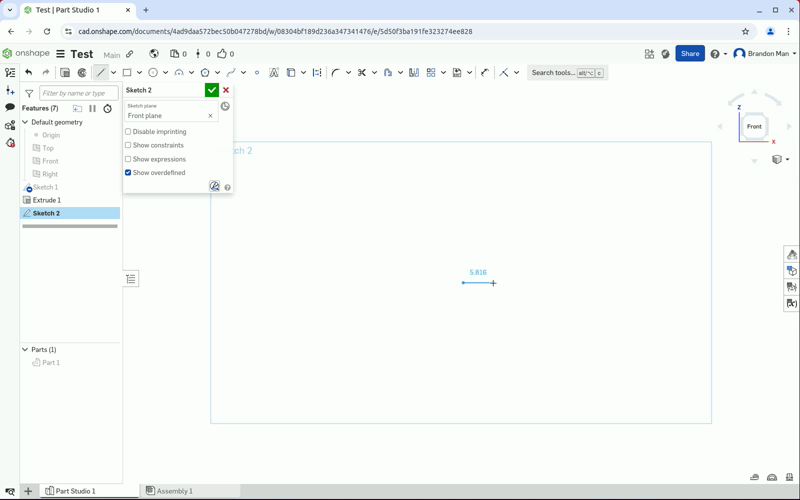
mouse_move(464, 282)
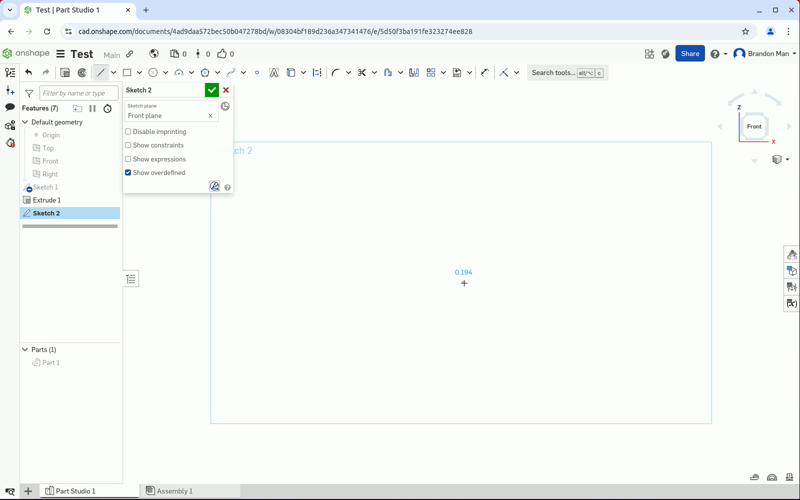
scroll(6)
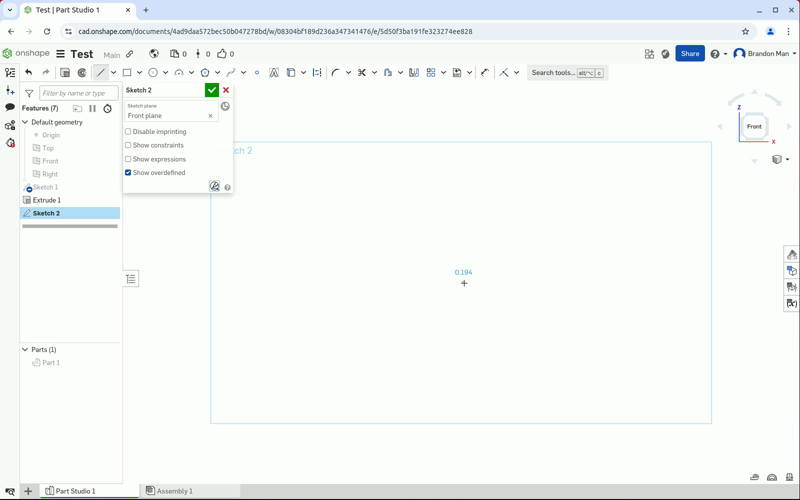
scroll(6)
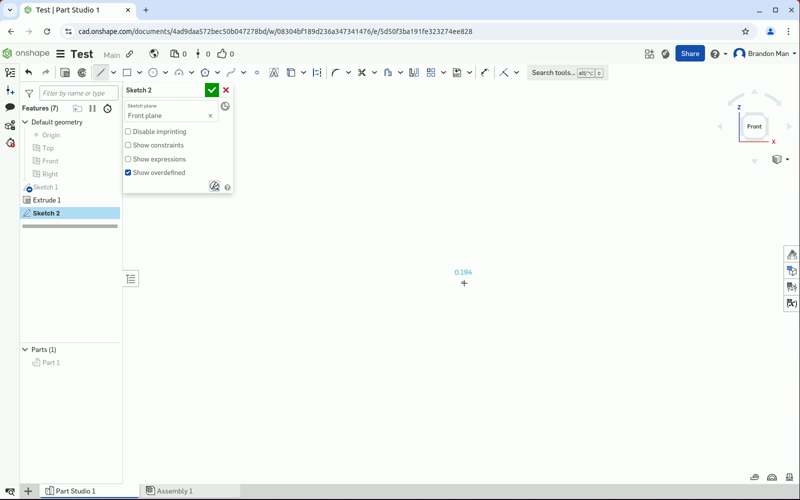
scroll(6)
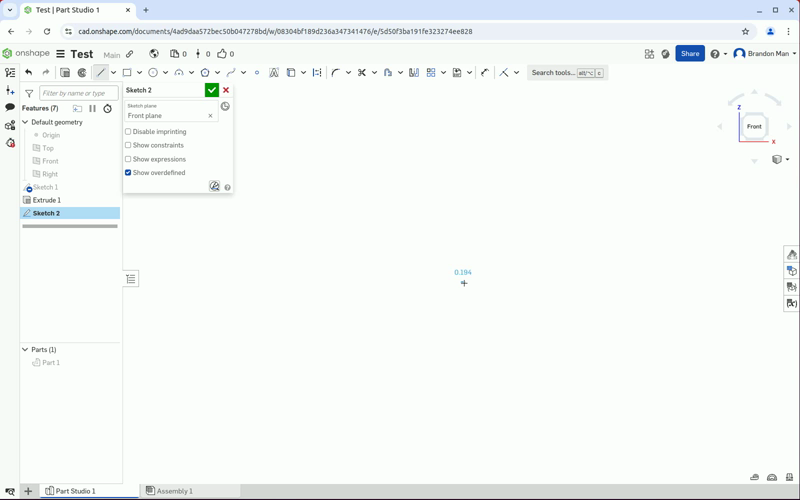
scroll(6)
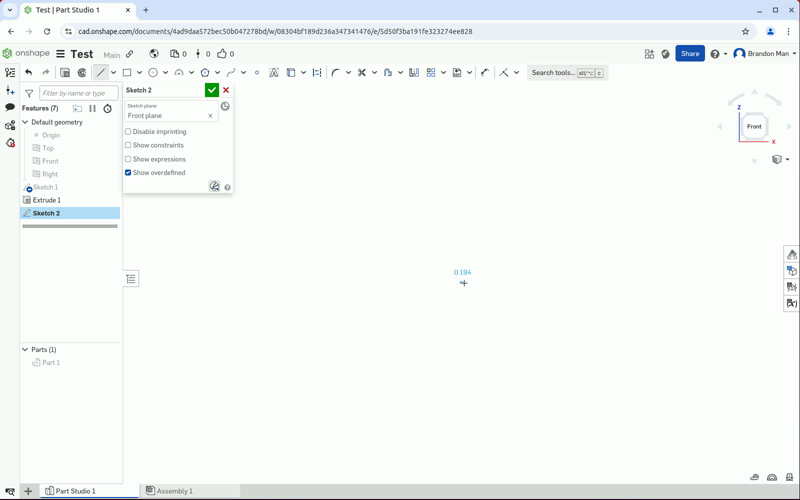
scroll(6)
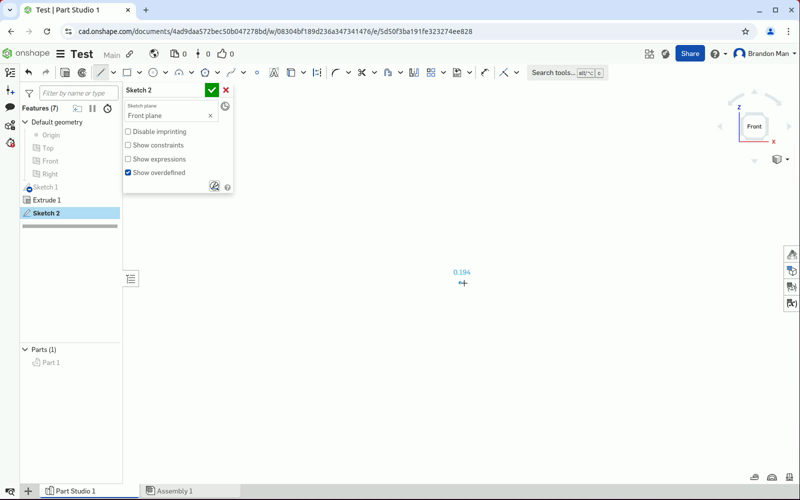
scroll(6)
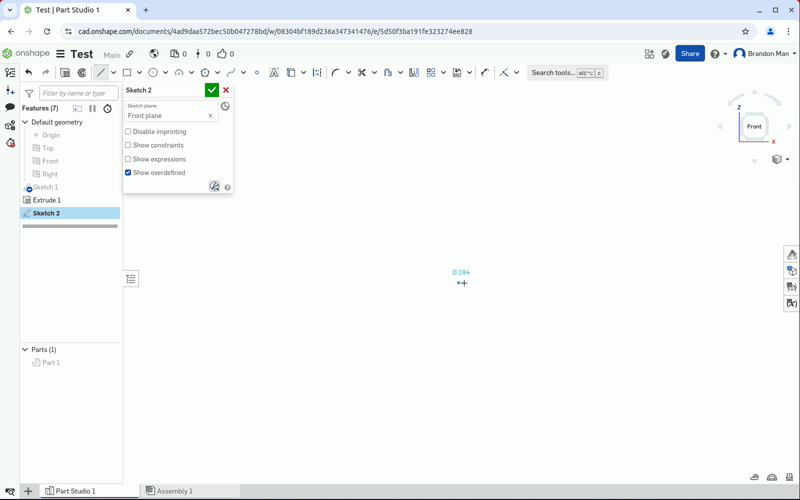
scroll(6)
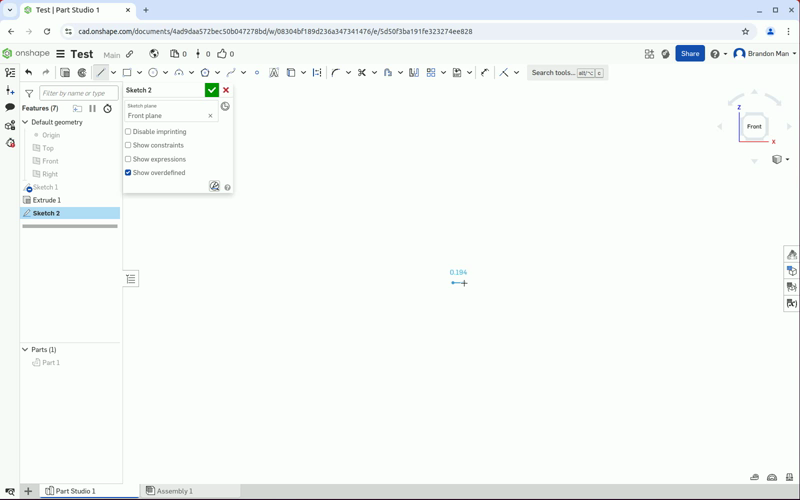
click(464, 282)
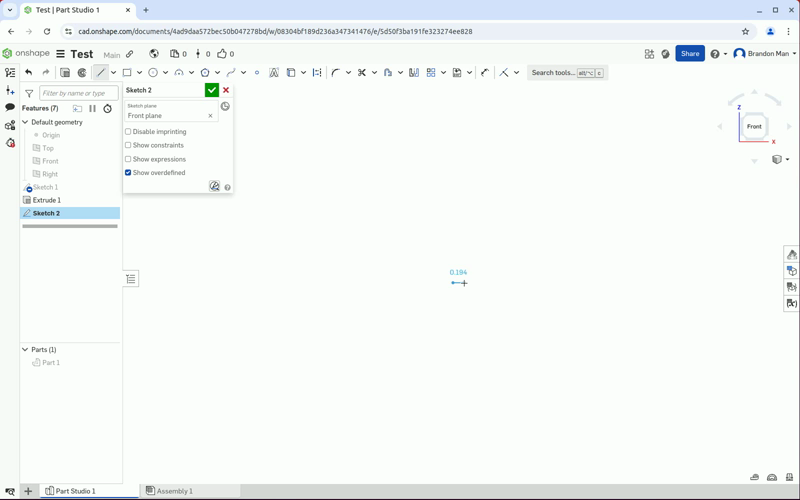
scroll(-6)
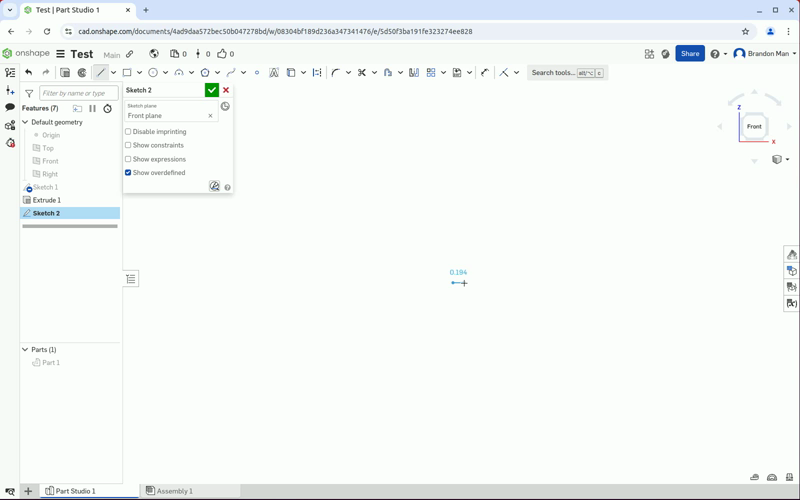
scroll(-6)
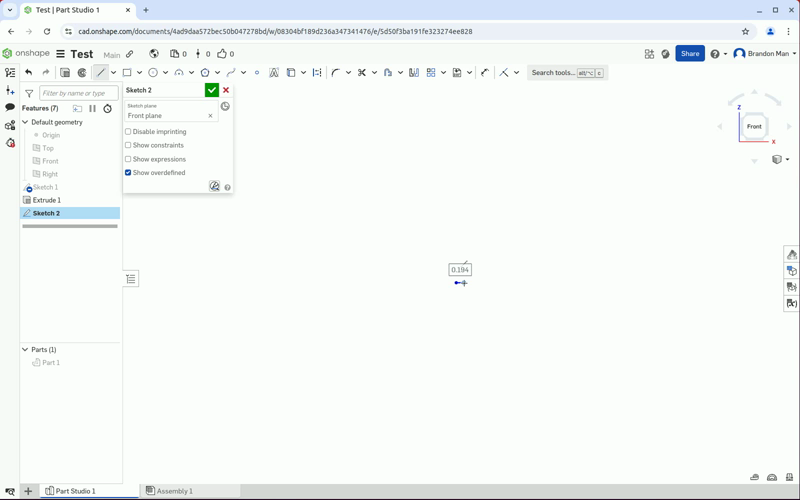
scroll(-6)
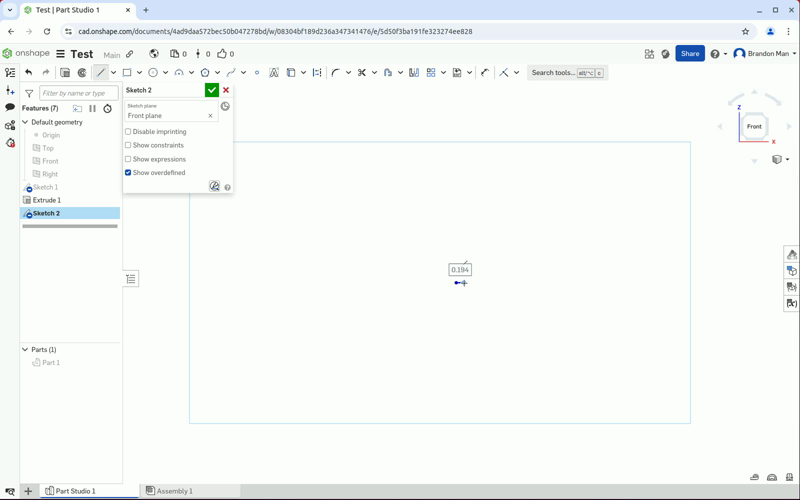
scroll(-6)
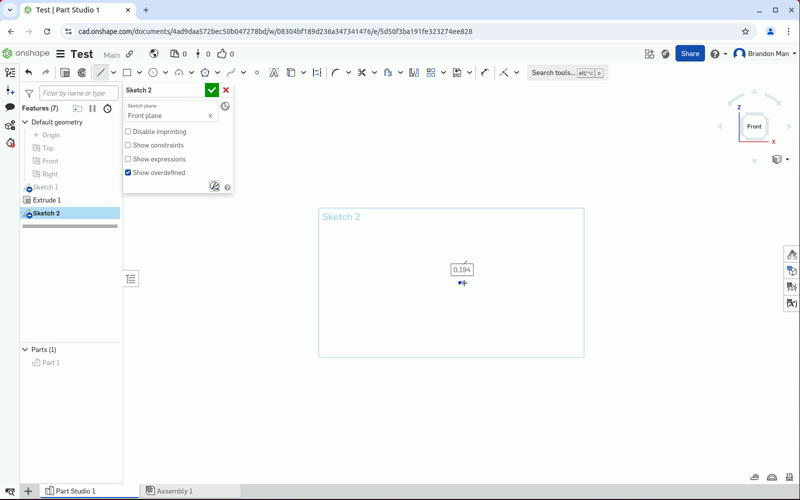
scroll(-6)
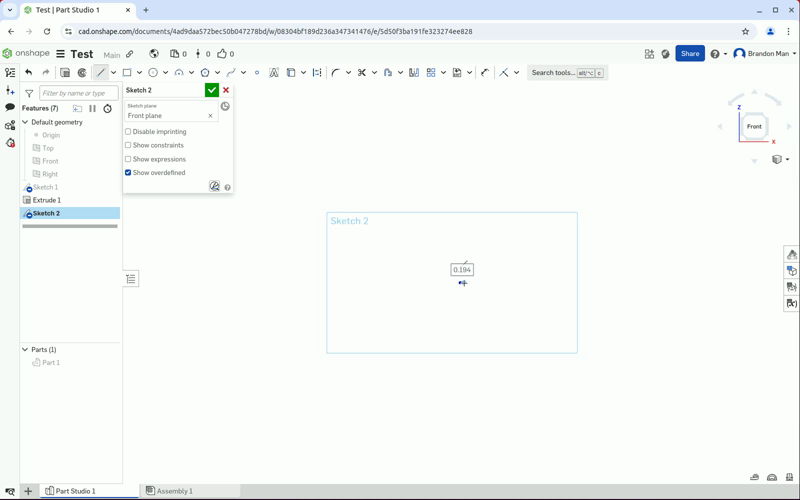
scroll(-6)
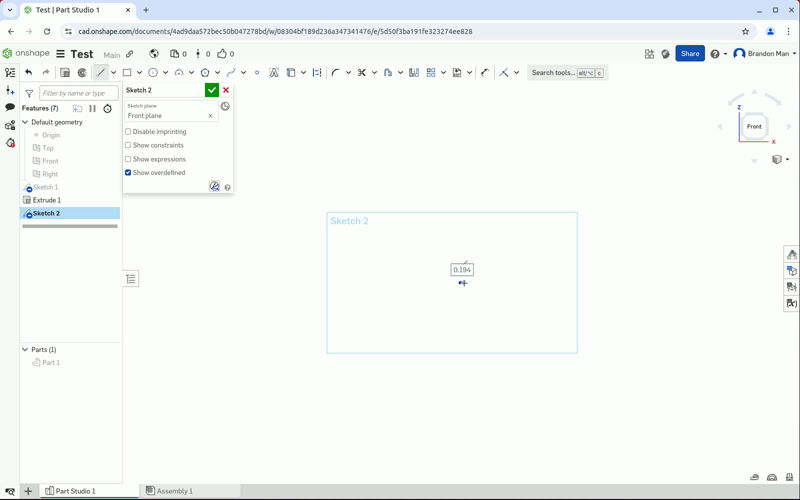
scroll(-6)
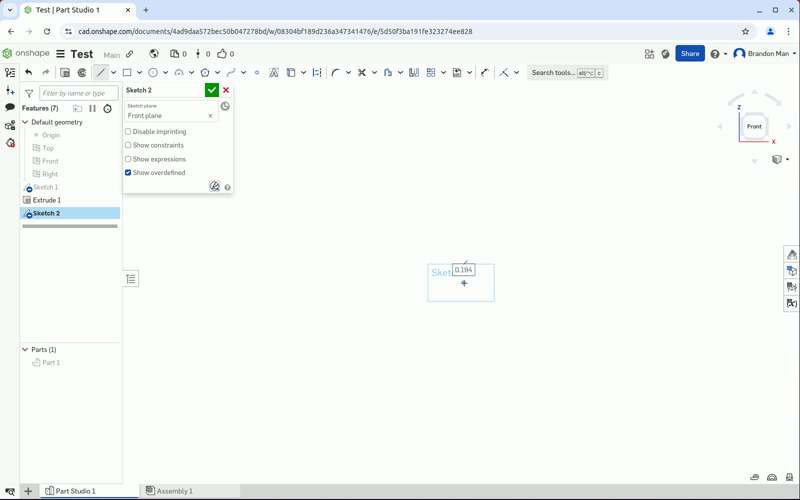
key_up(shift)
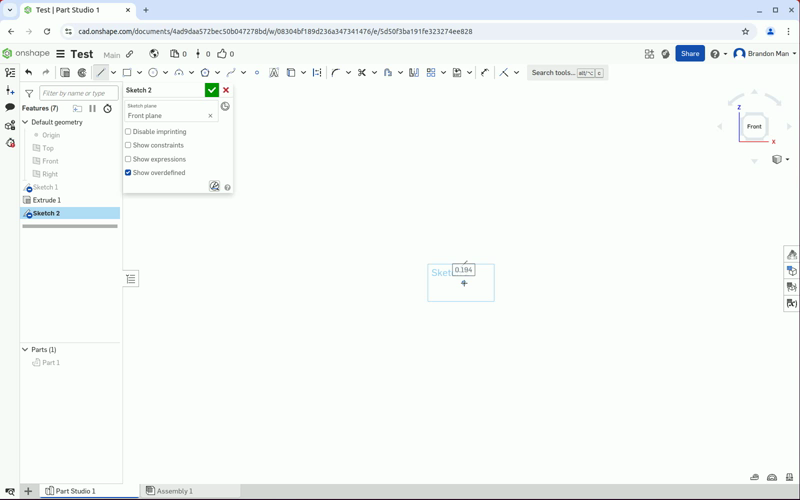
key_down(shift)
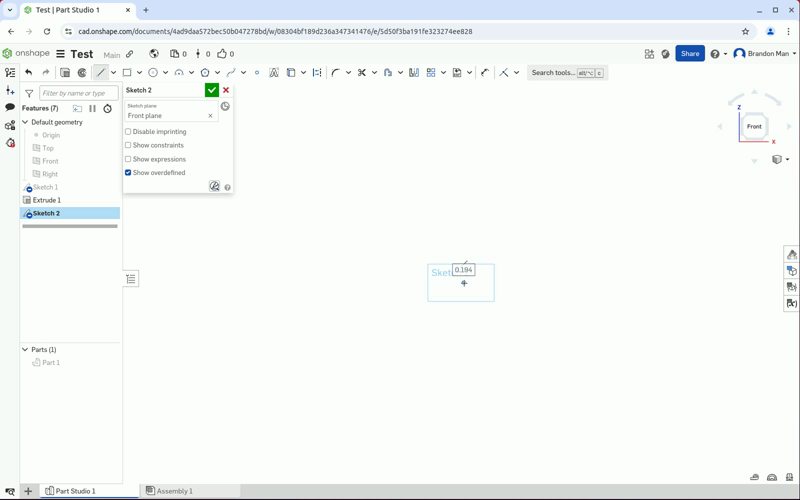
mouse_move(494, 282)
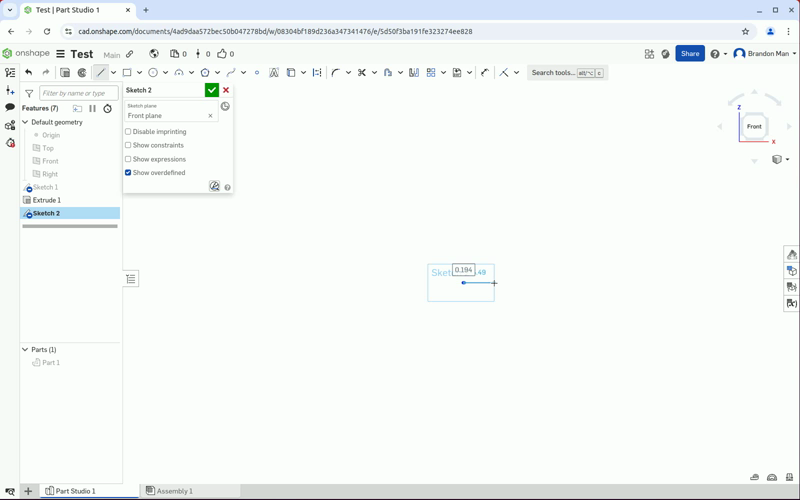
mouse_move(464, 237)
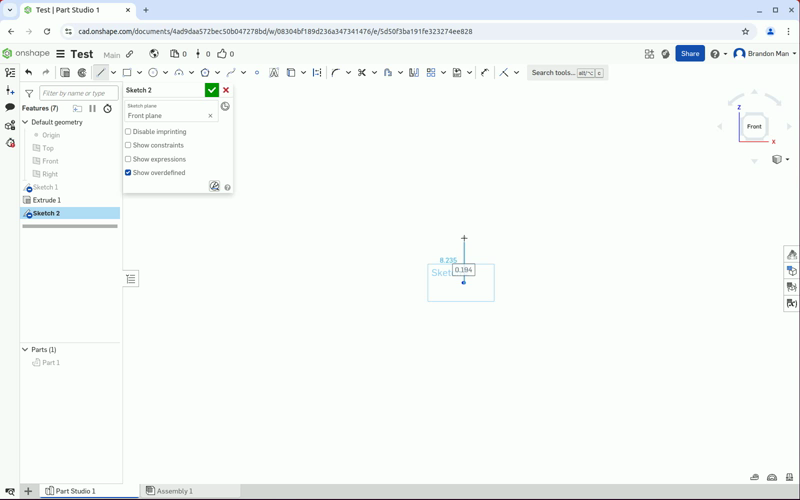
click(464, 237)
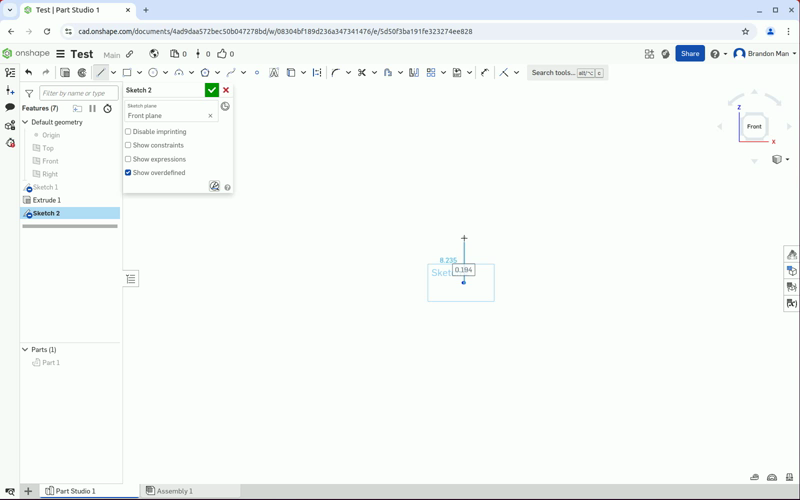
key_up(shift)
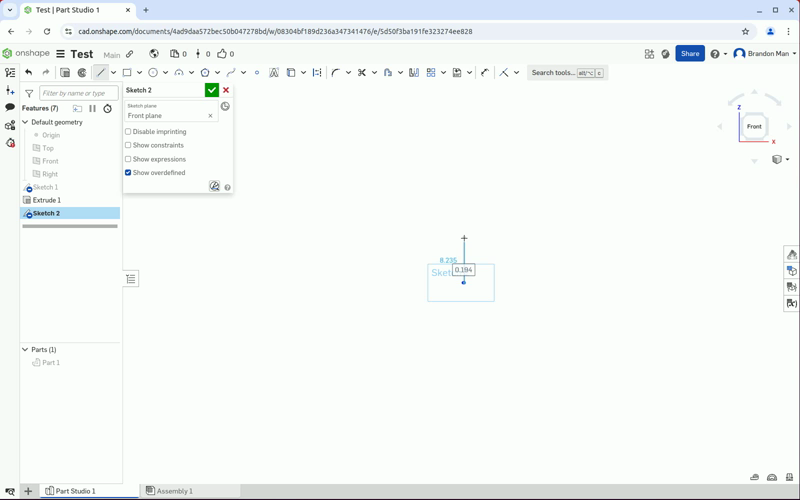
key_down(shift)
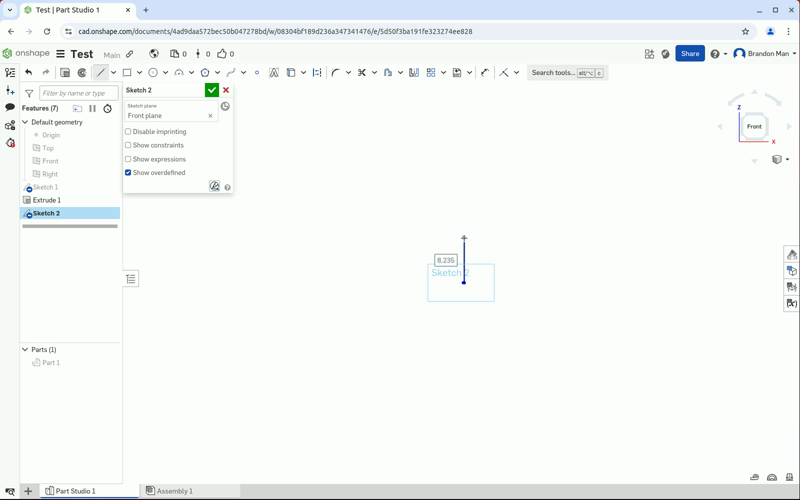
mouse_move(494, 237)
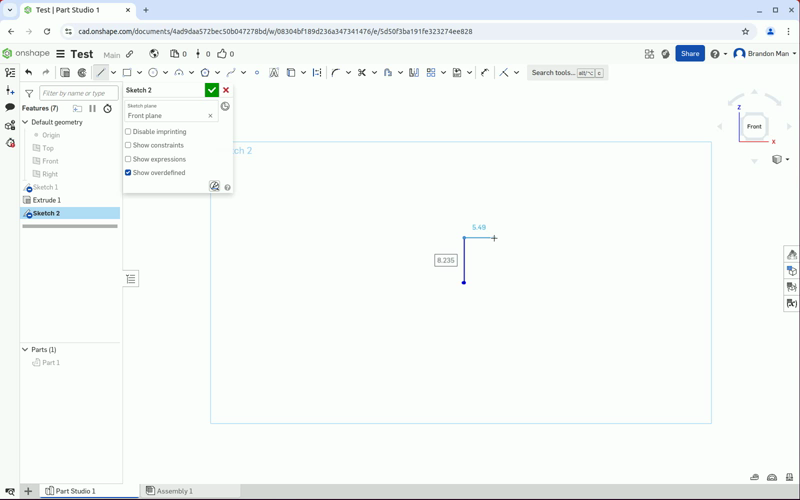
mouse_move(463, 237)
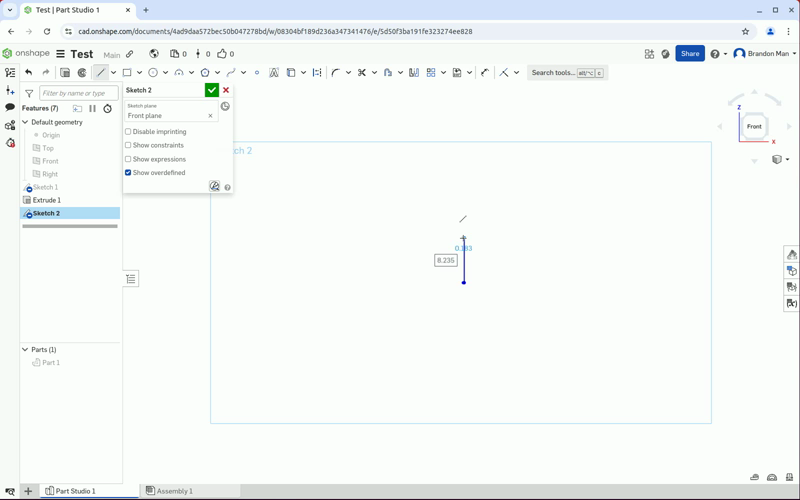
scroll(6)
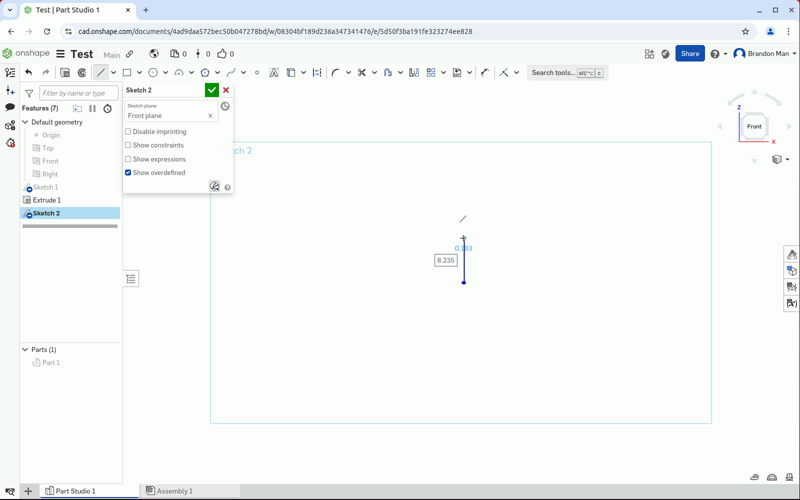
scroll(6)
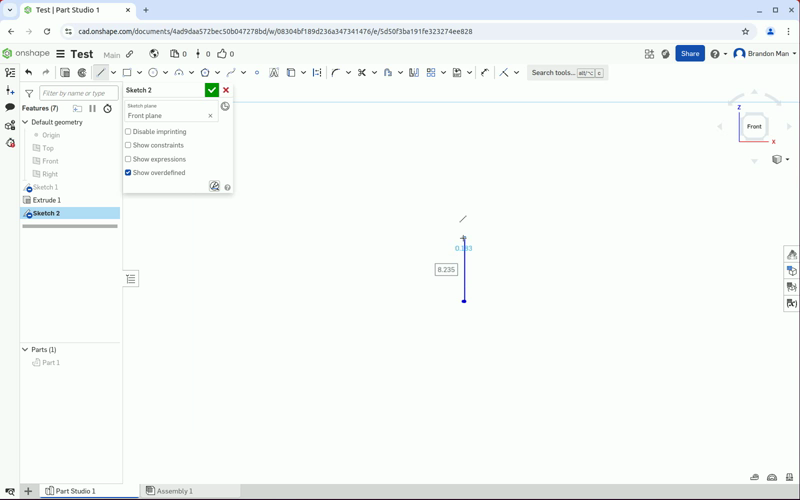
scroll(6)
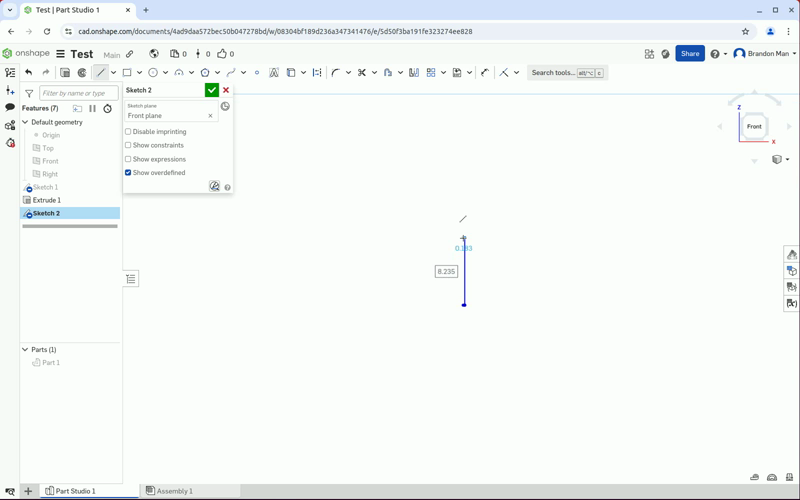
scroll(6)
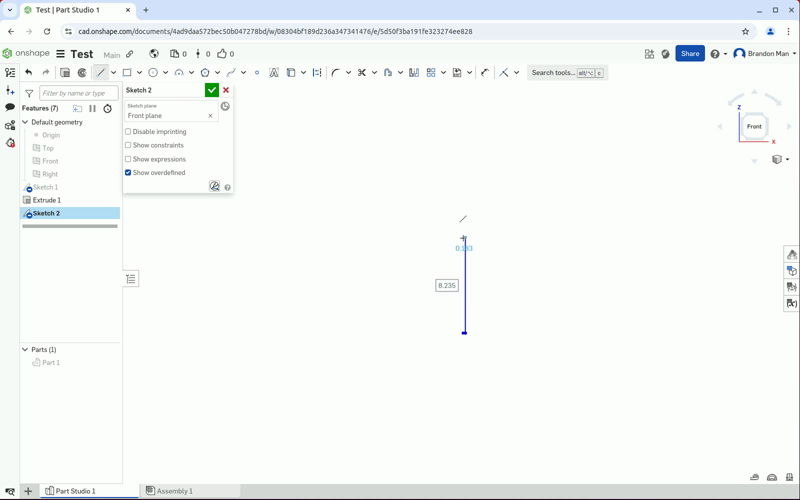
scroll(6)
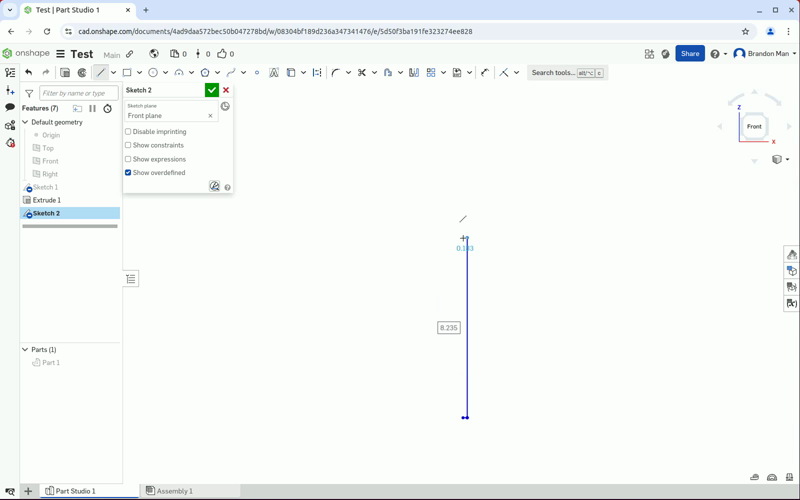
scroll(6)
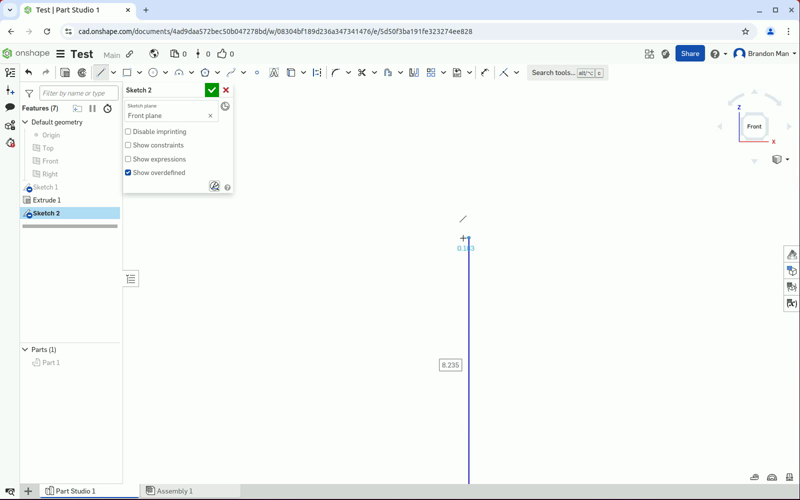
scroll(6)
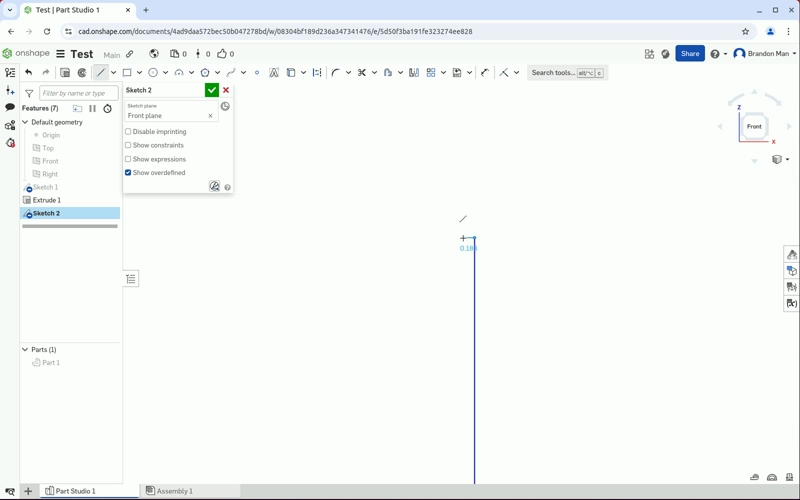
click(463, 237)
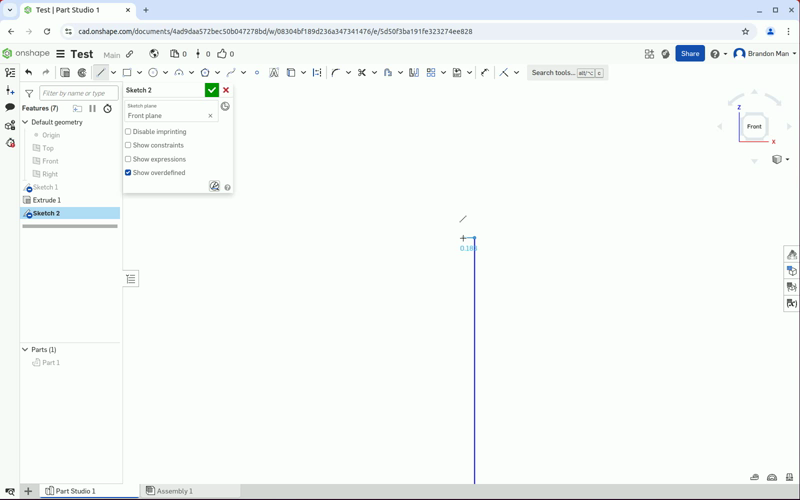
scroll(-6)
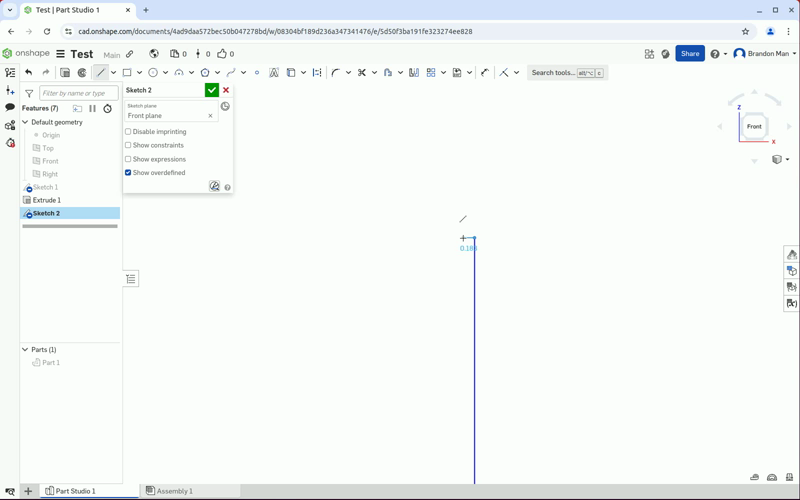
scroll(-6)
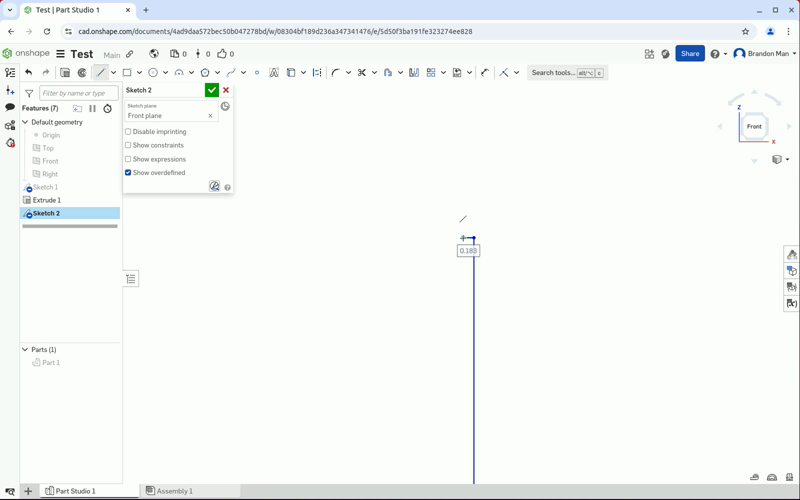
scroll(-6)
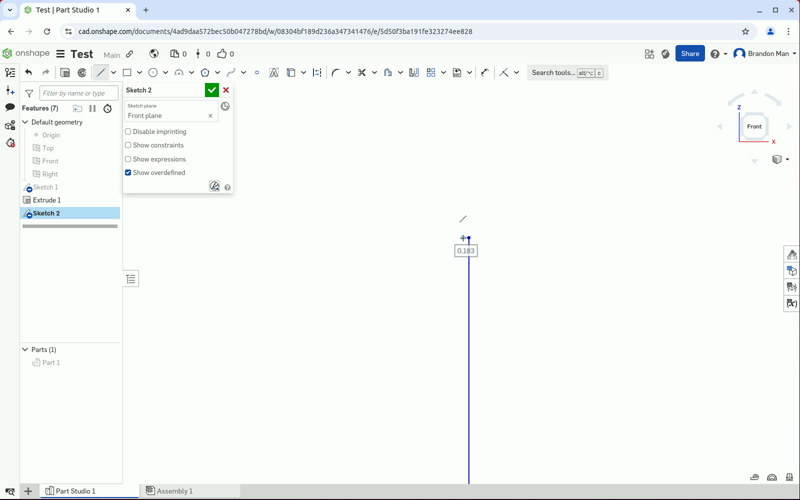
scroll(-6)
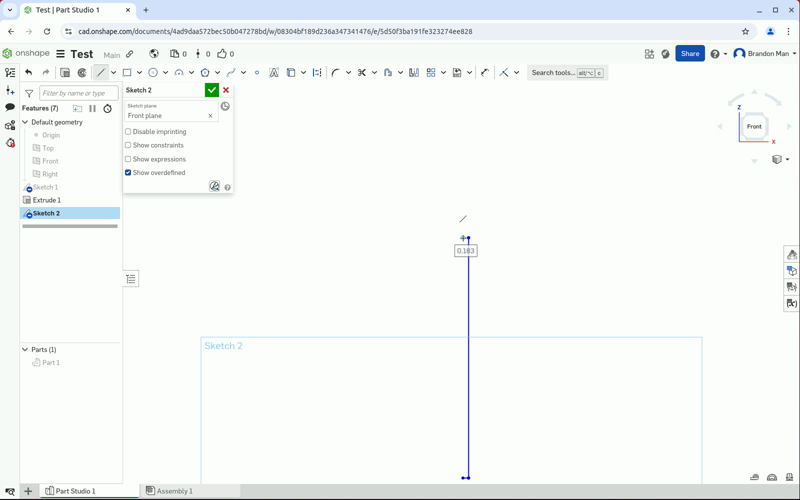
scroll(-6)
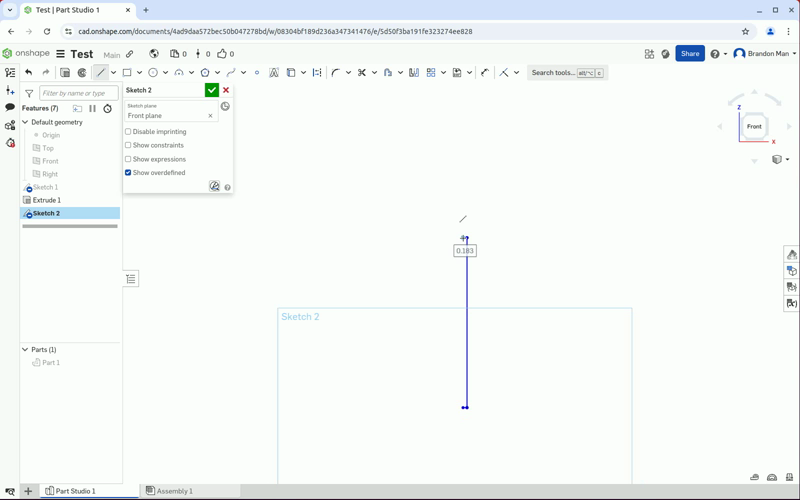
scroll(-6)
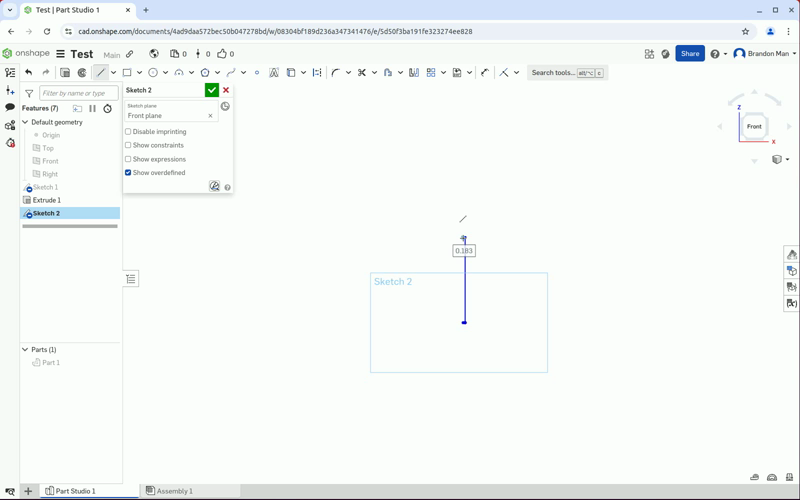
scroll(-6)
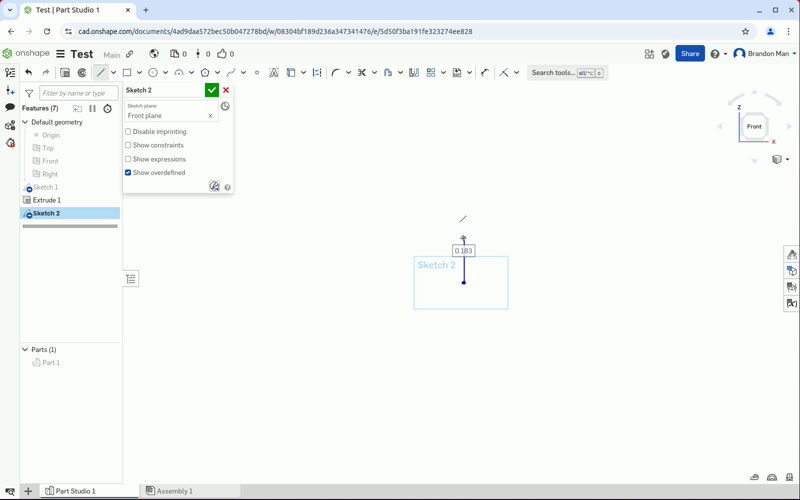
key_up(shift)
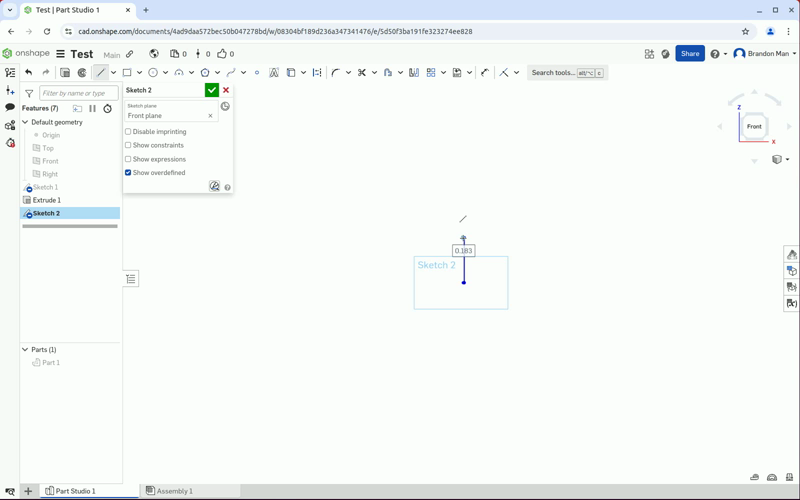
mouse_move(493, 237)
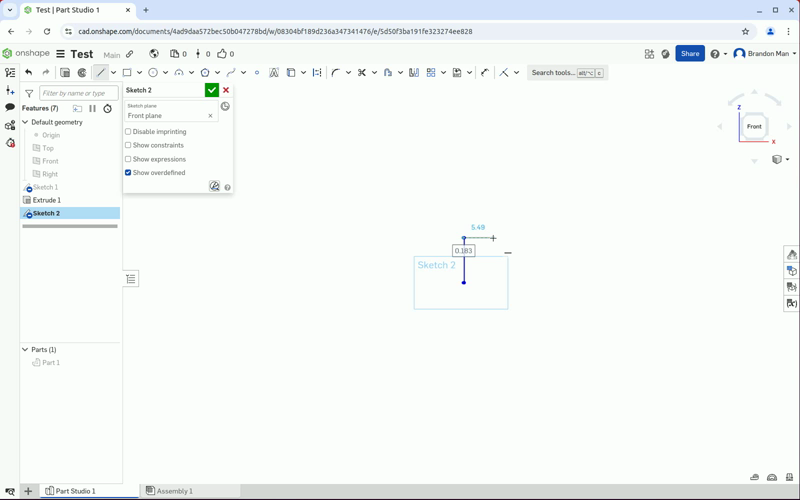
key_down(shift)
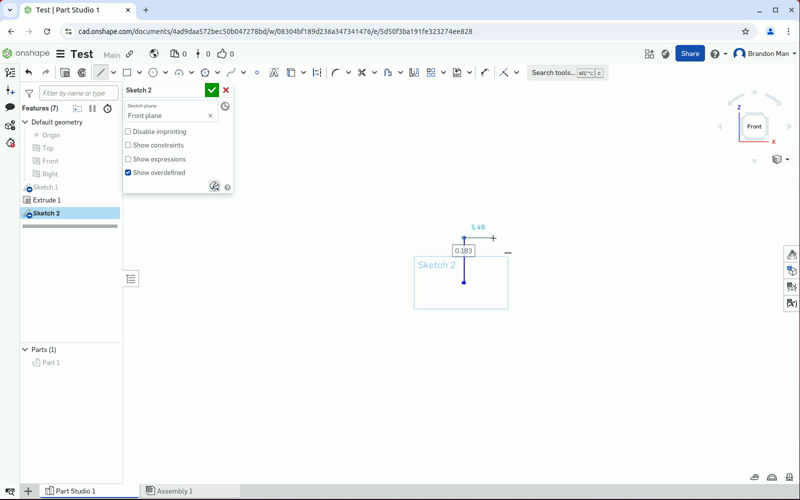
mouse_move(463, 282)
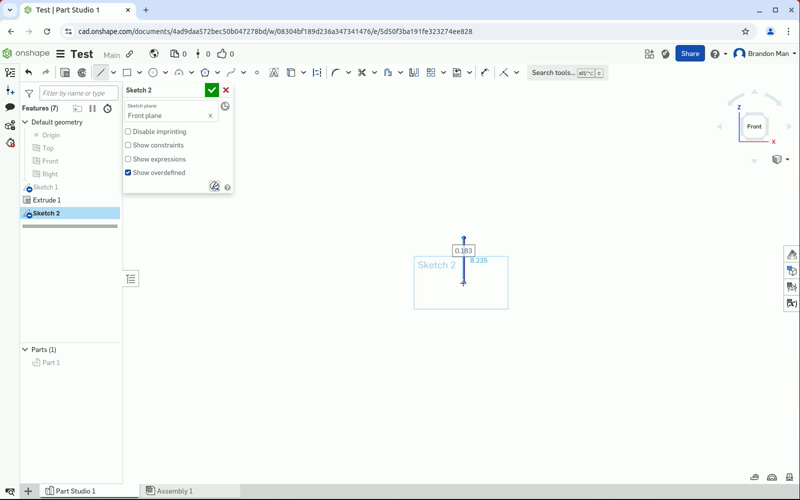
scroll(6)
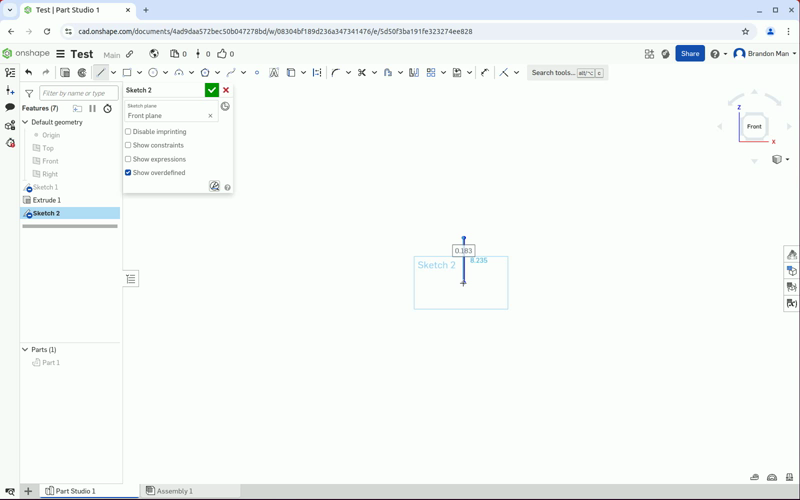
scroll(6)
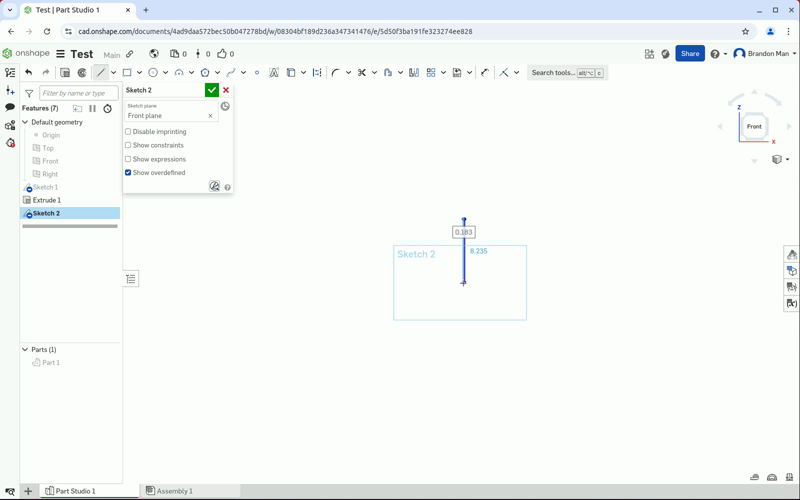
scroll(6)
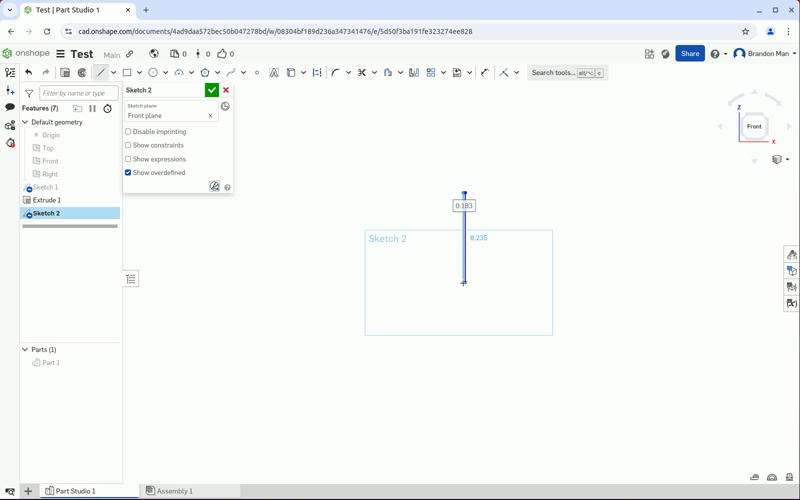
scroll(6)
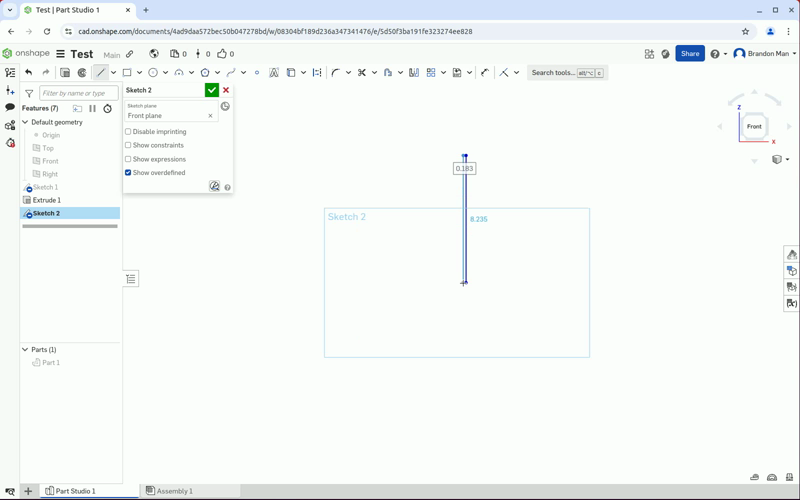
scroll(6)
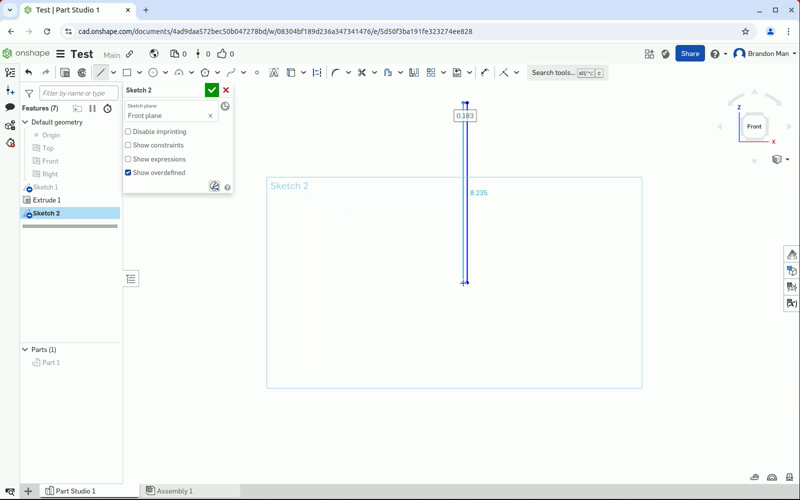
scroll(6)
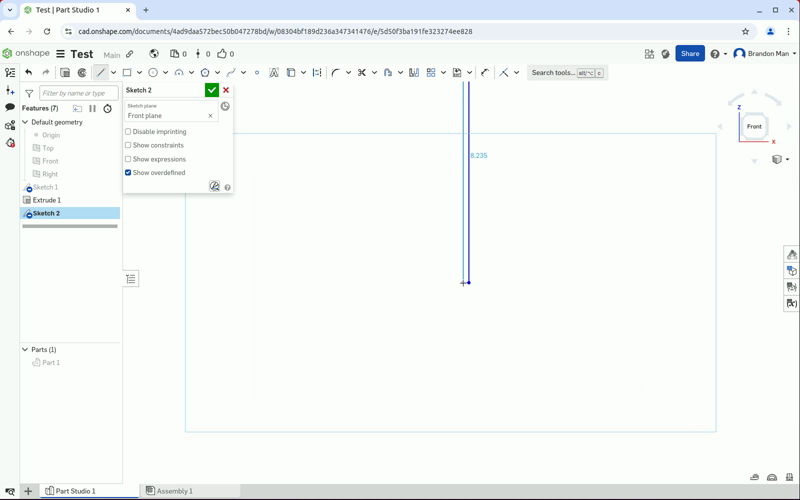
scroll(6)
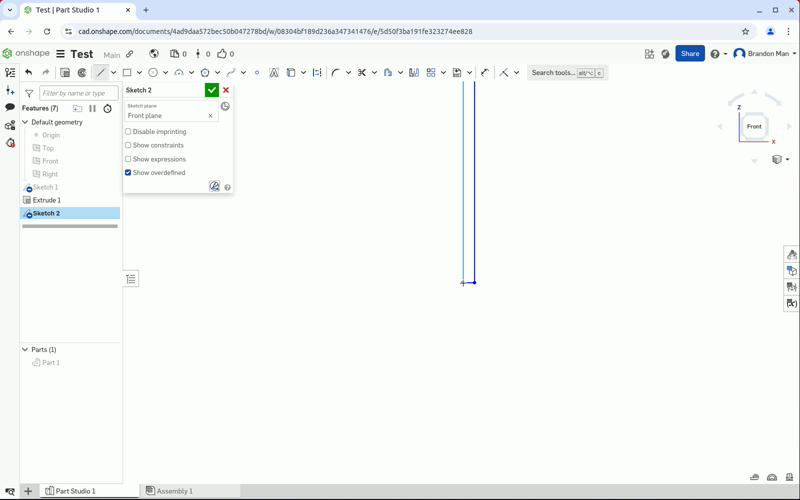
key_up(shift)
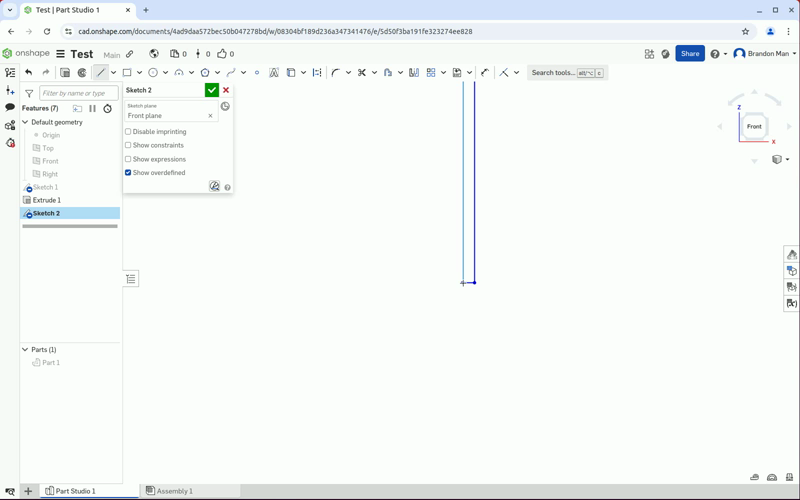
click(463, 282)
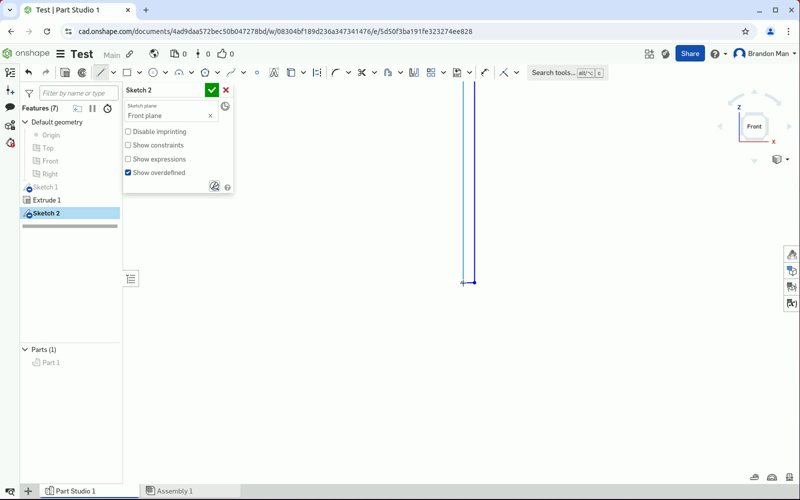
scroll(-6)
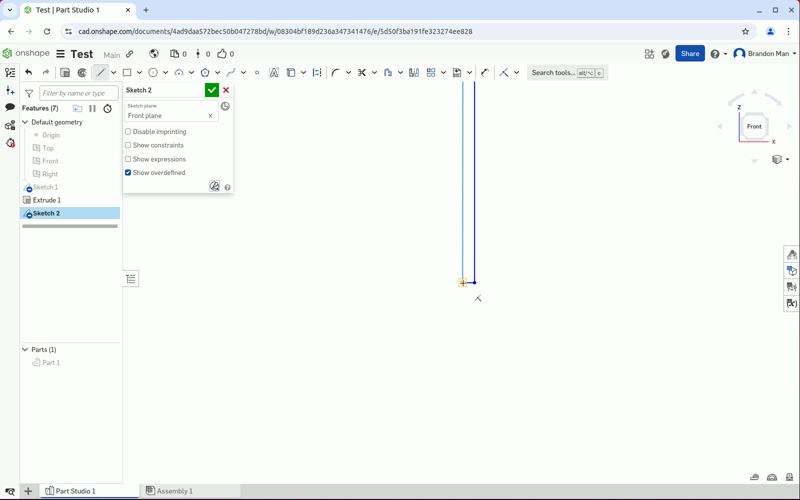
scroll(-6)
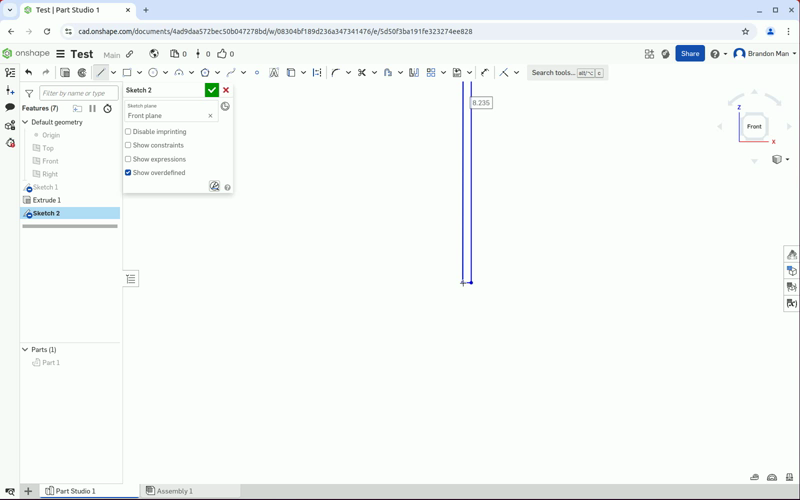
scroll(-6)
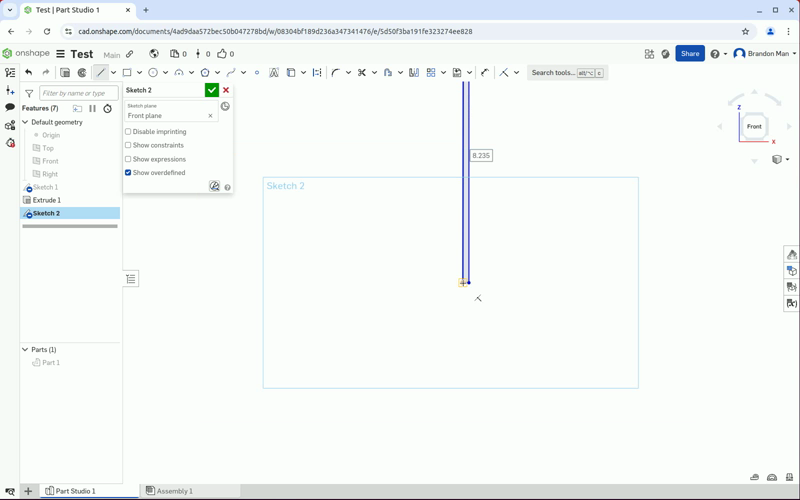
scroll(-6)
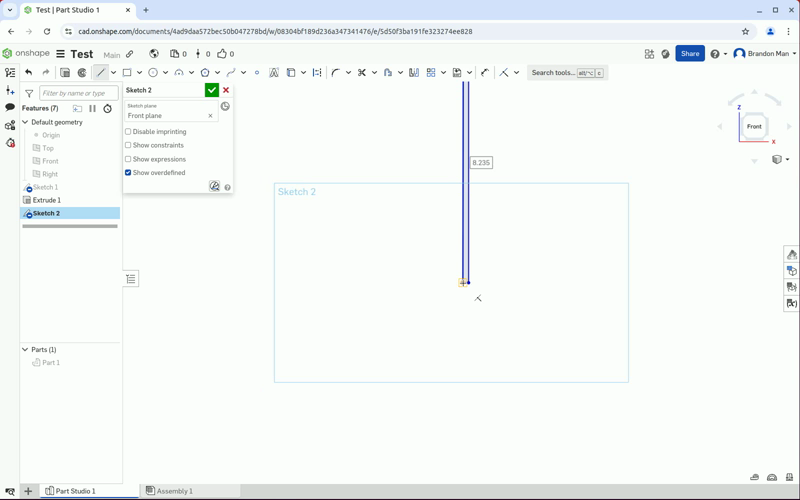
scroll(-6)
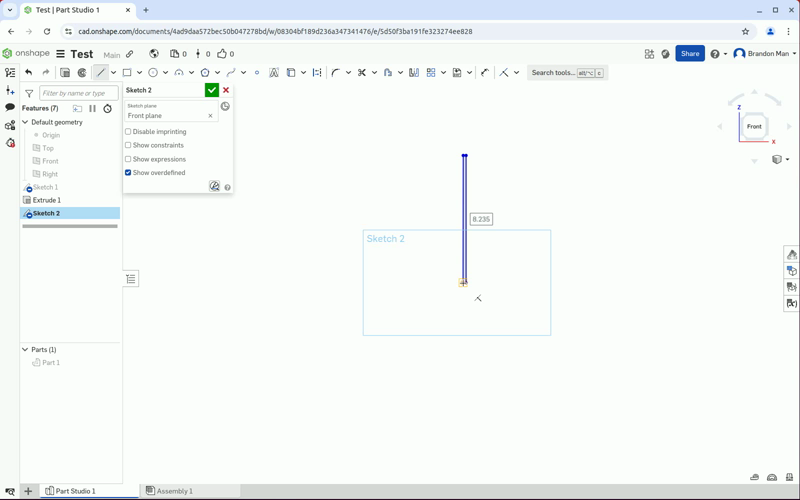
scroll(-6)
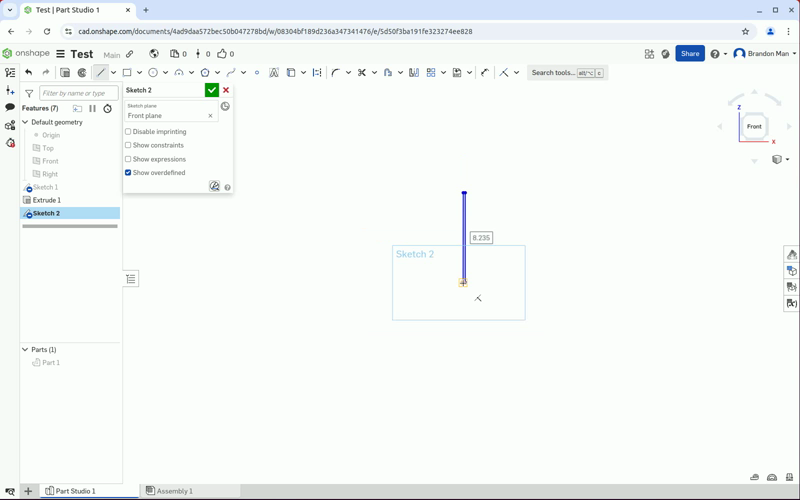
scroll(-6)
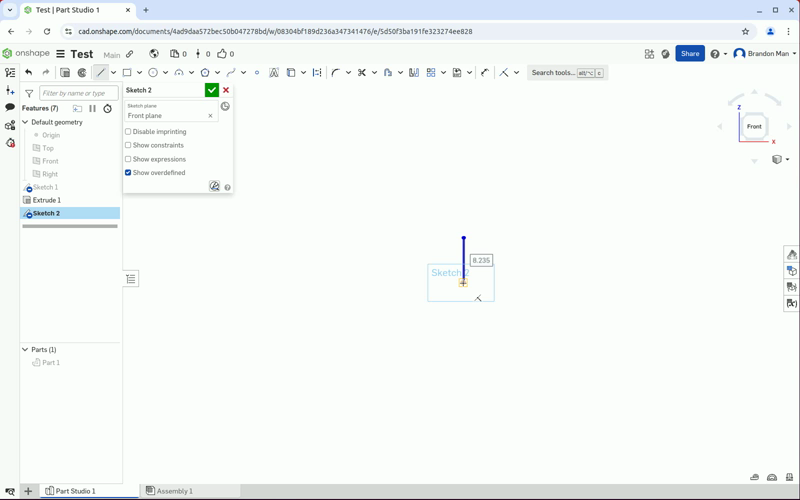
key(esc)
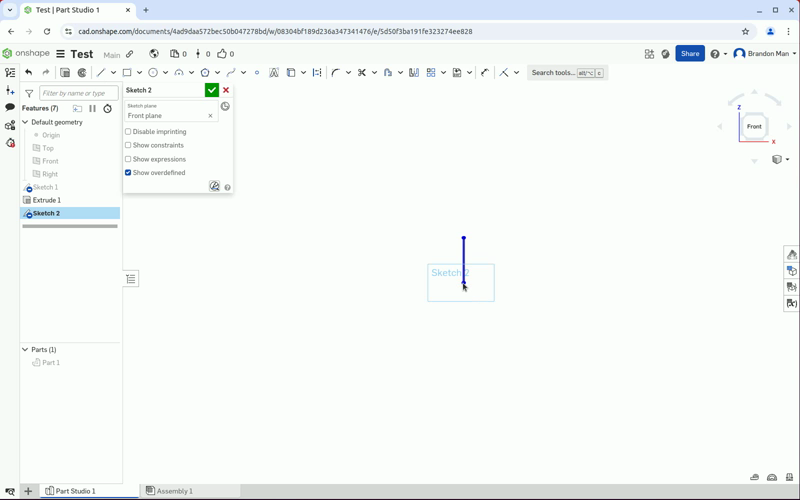
mouse_move(463, 260)
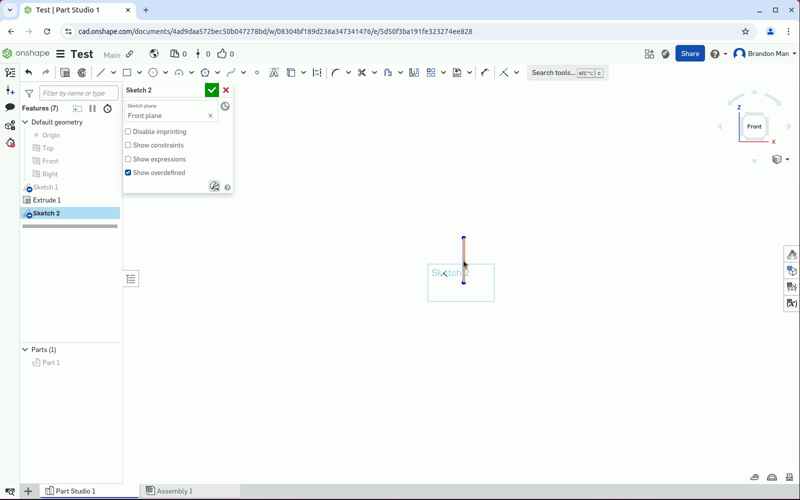
scroll(6)
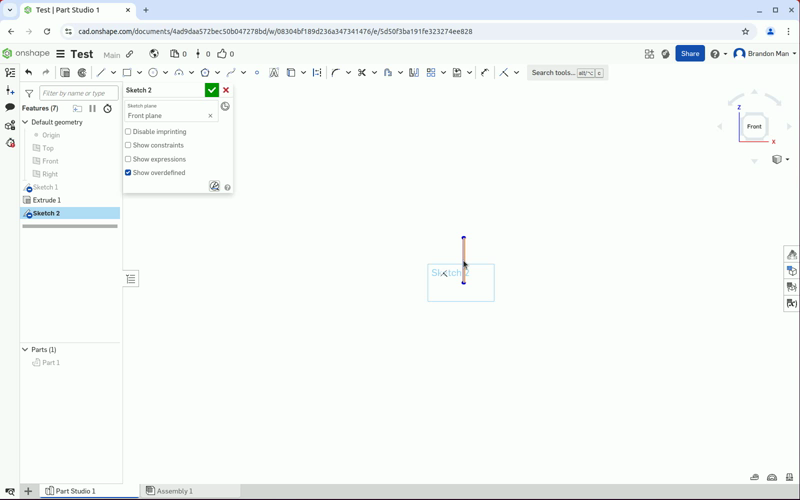
scroll(6)
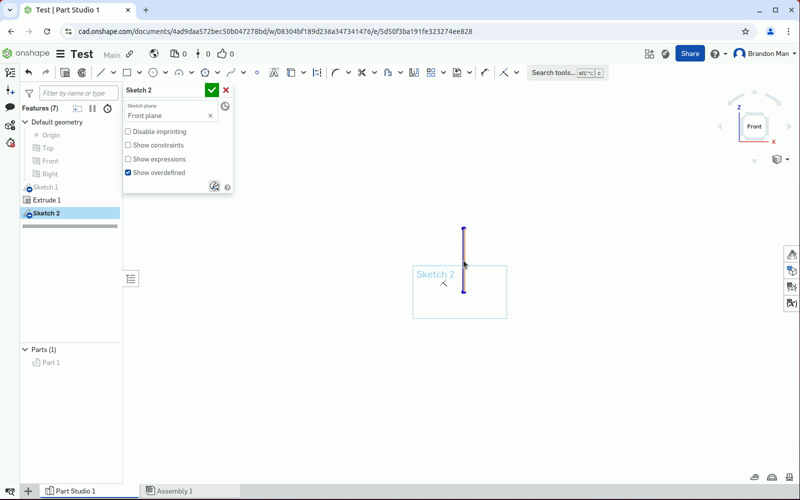
scroll(6)
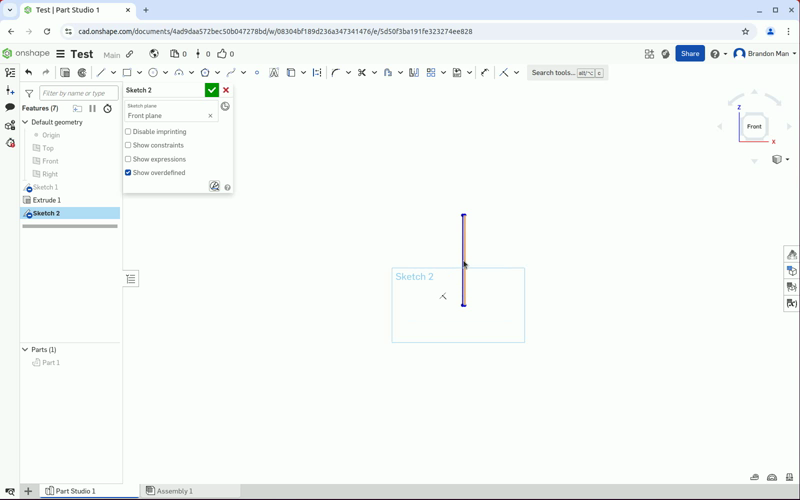
scroll(6)
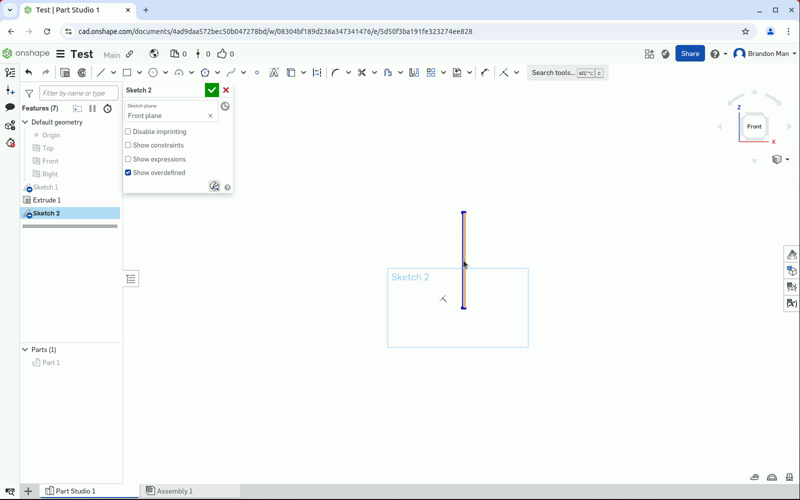
scroll(6)
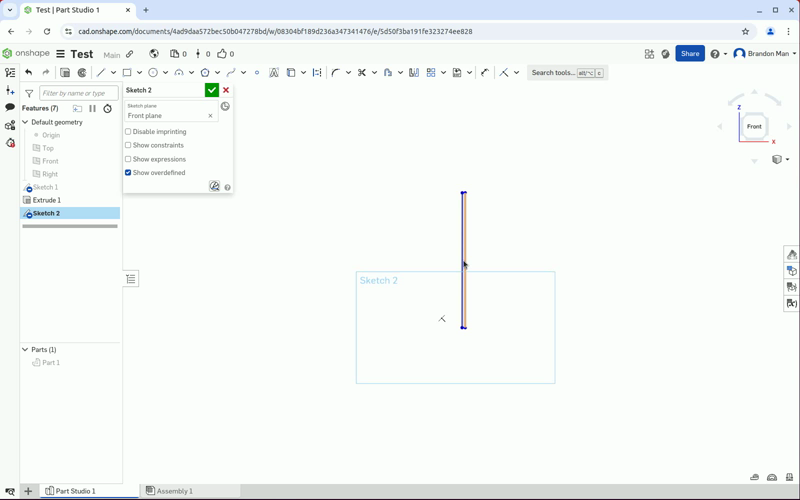
scroll(6)
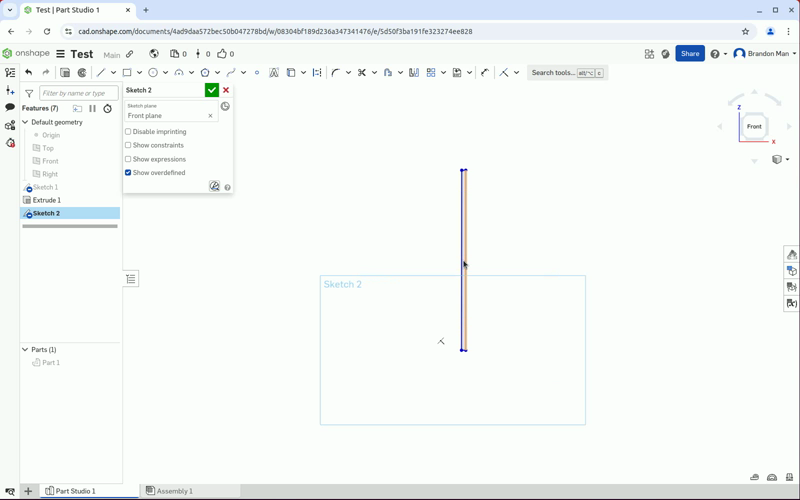
scroll(6)
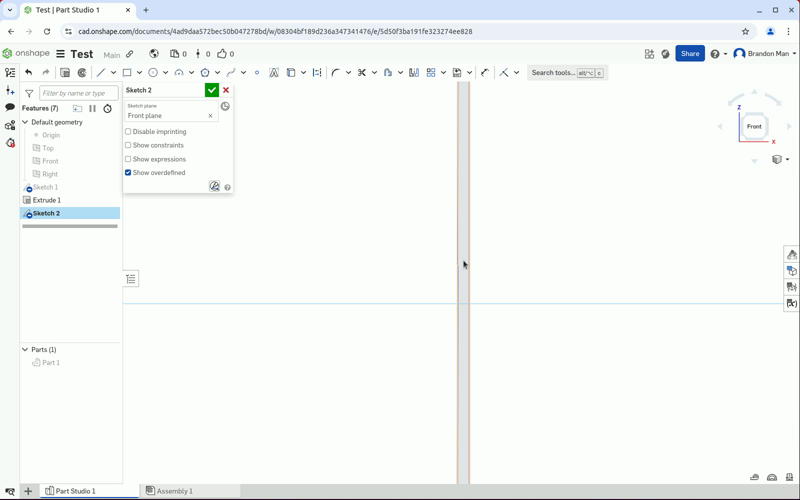
click(463, 260)
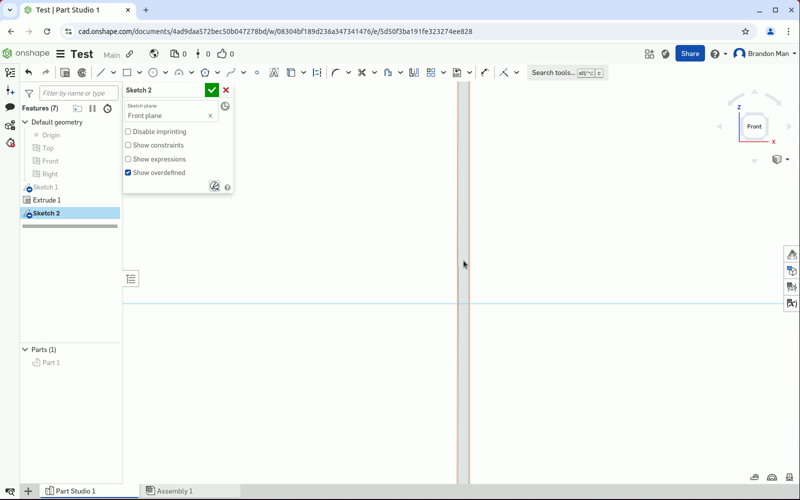
scroll(-6)
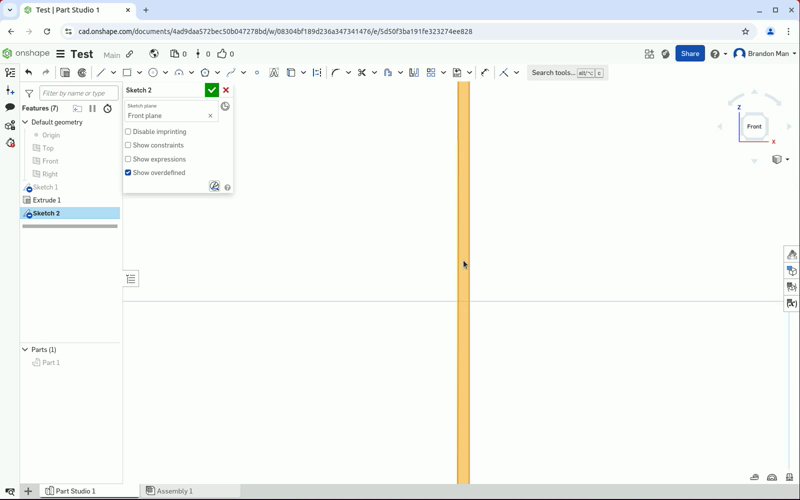
scroll(-6)
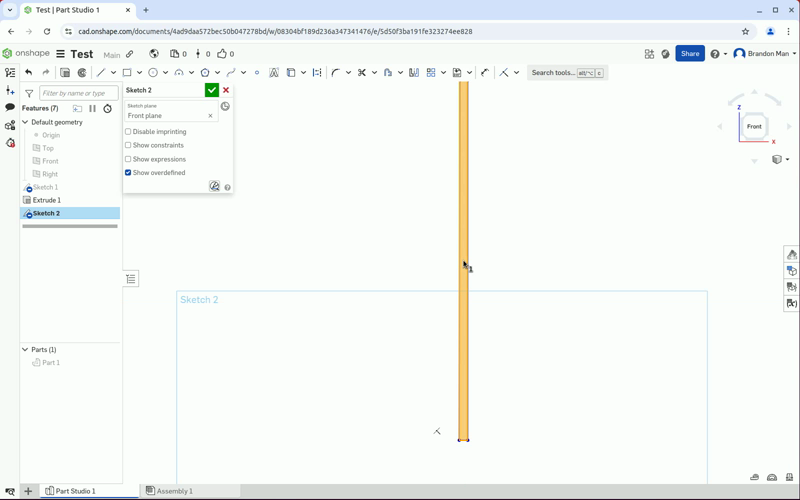
scroll(-6)
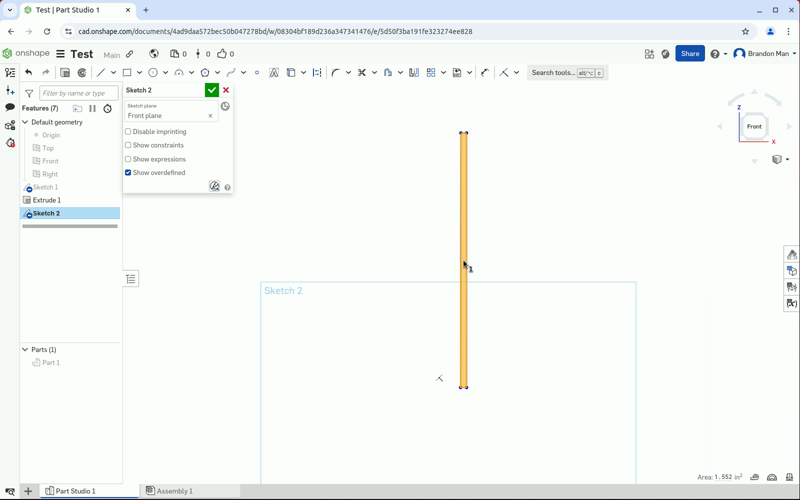
scroll(-6)
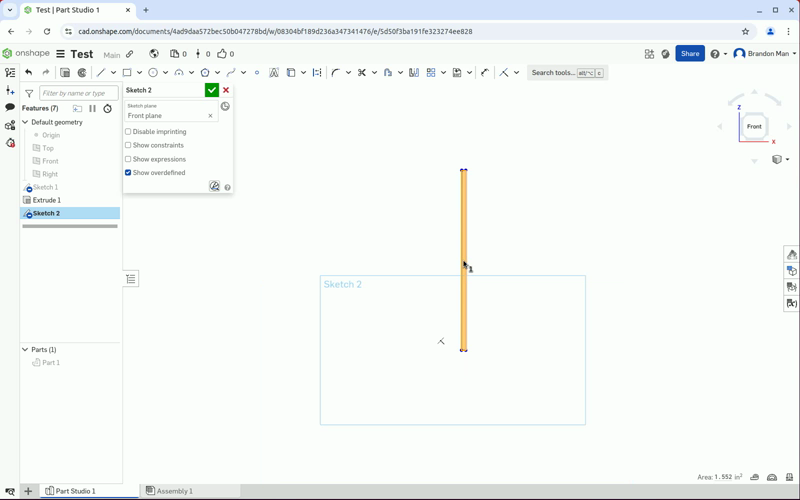
scroll(-6)
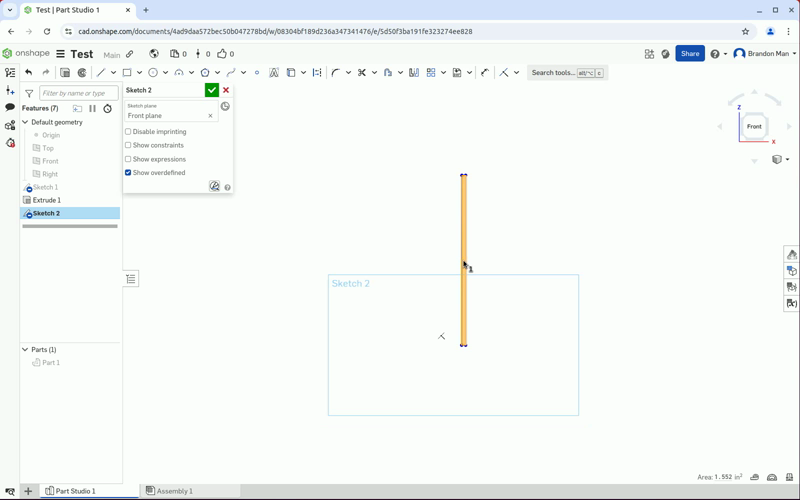
scroll(-6)
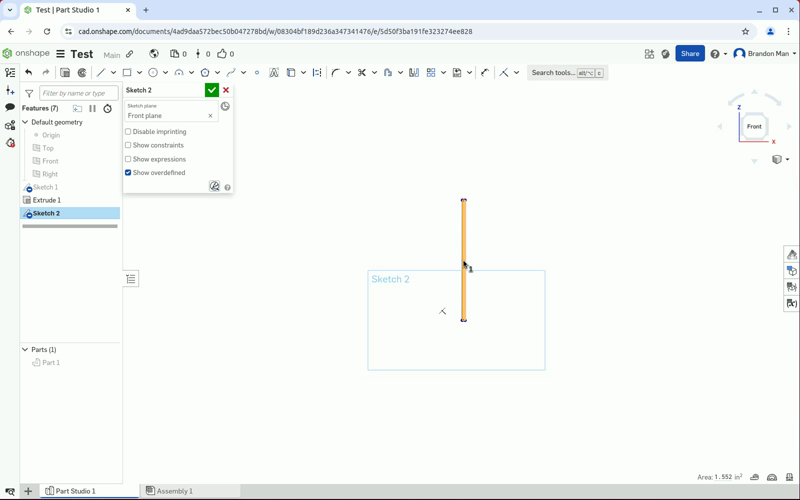
scroll(-6)
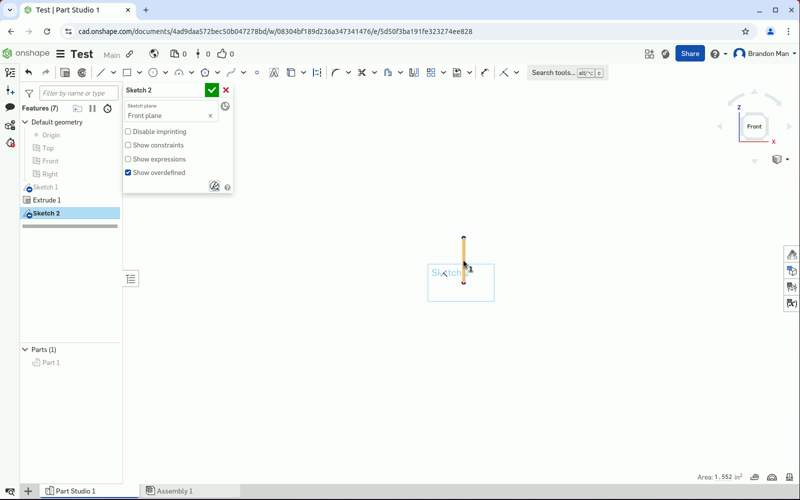
mouse_move(73, 352)
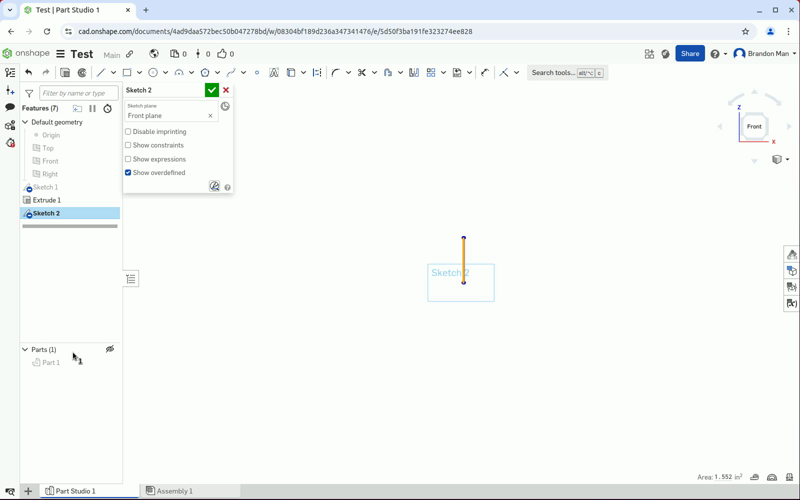
key(shift+y)
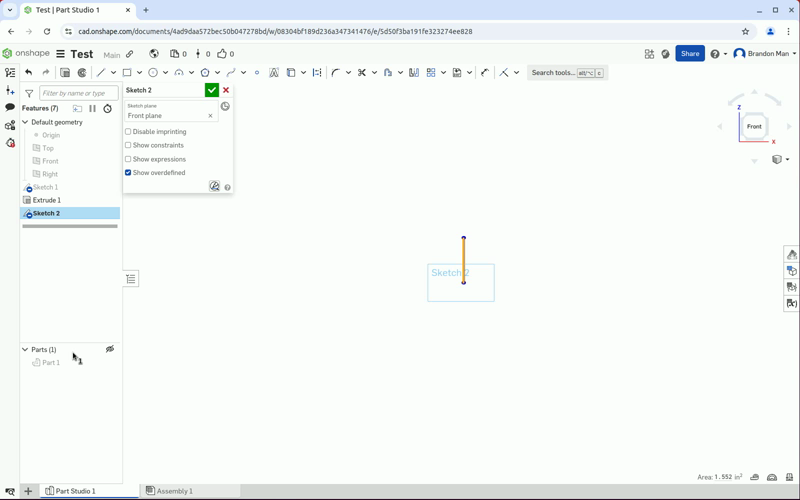
key(shift+e)
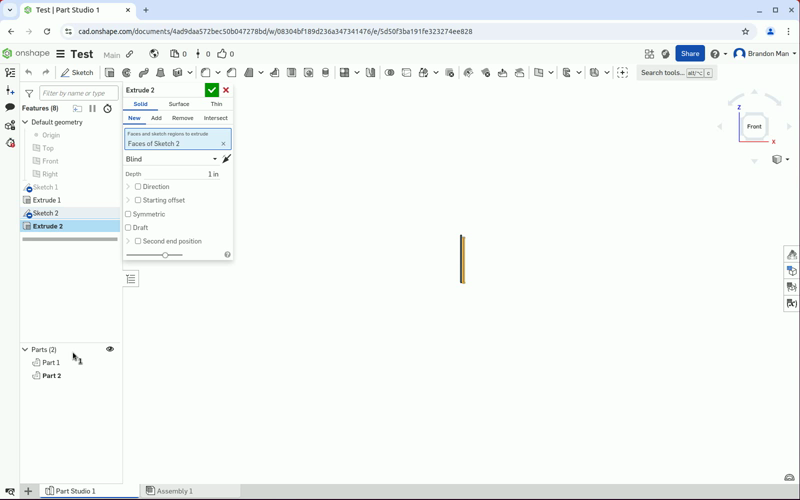
mouse_move(143, 106)
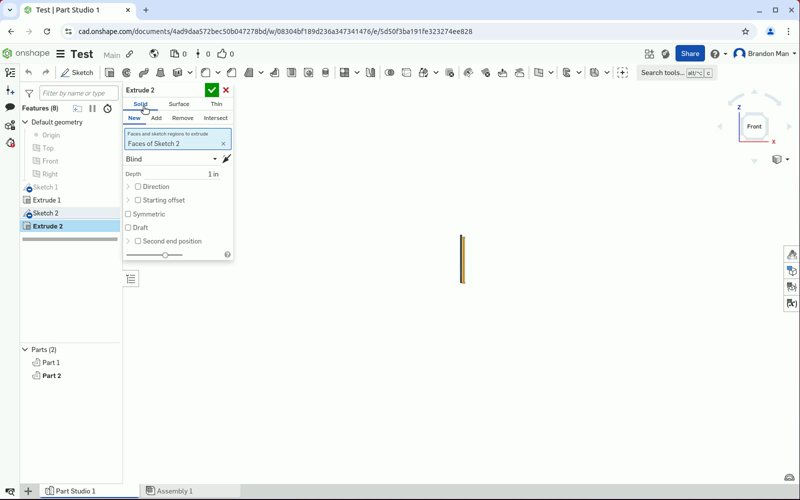
click(143, 106)
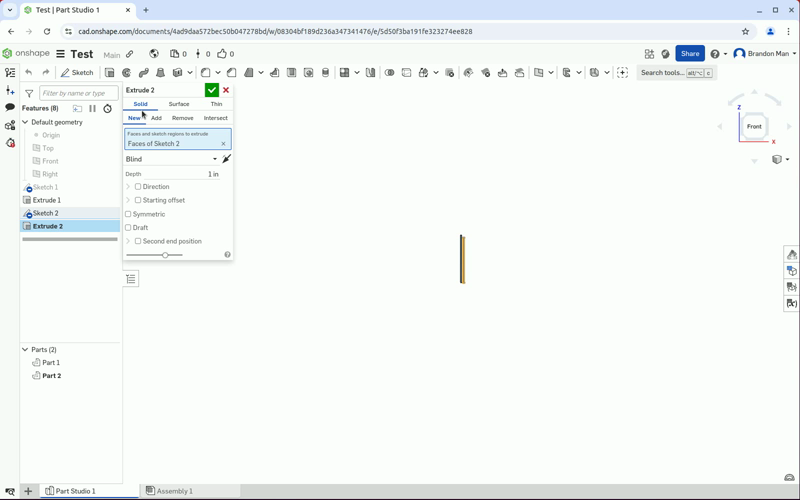
mouse_move(137, 120)
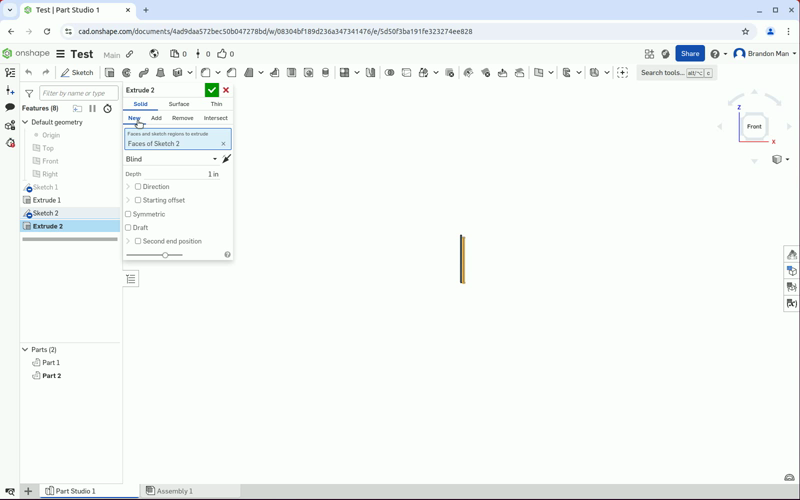
click(137, 120)
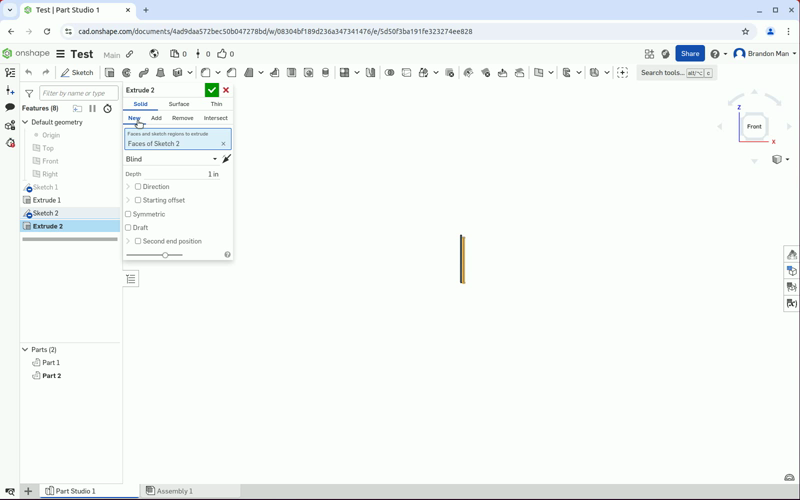
key(tab, 4)
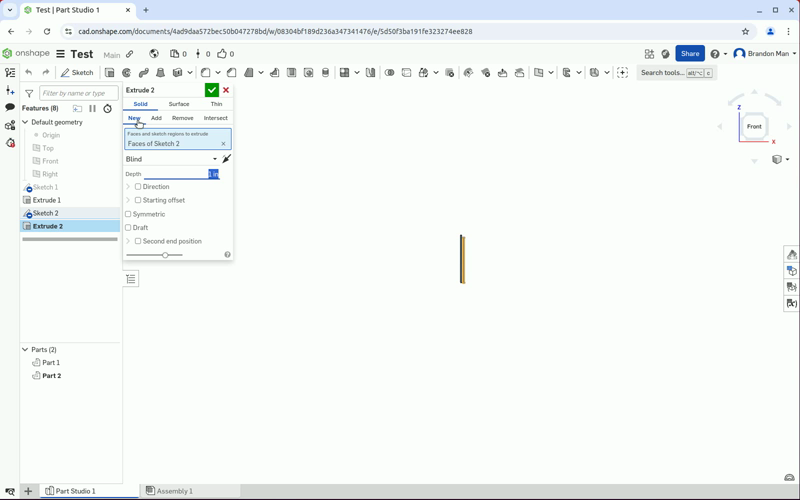
text(13.239)
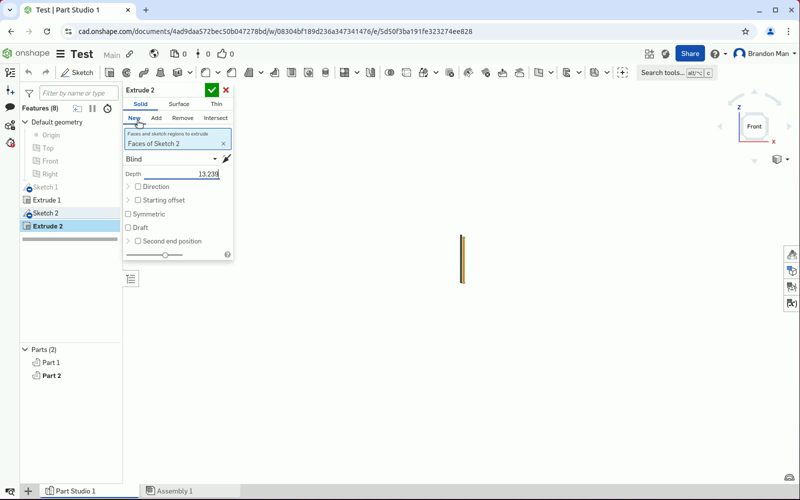
key(enter)
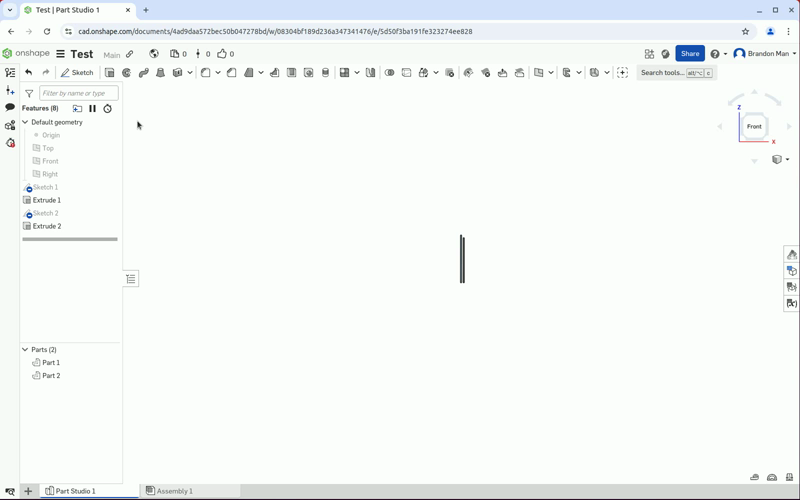
key(shift+h)
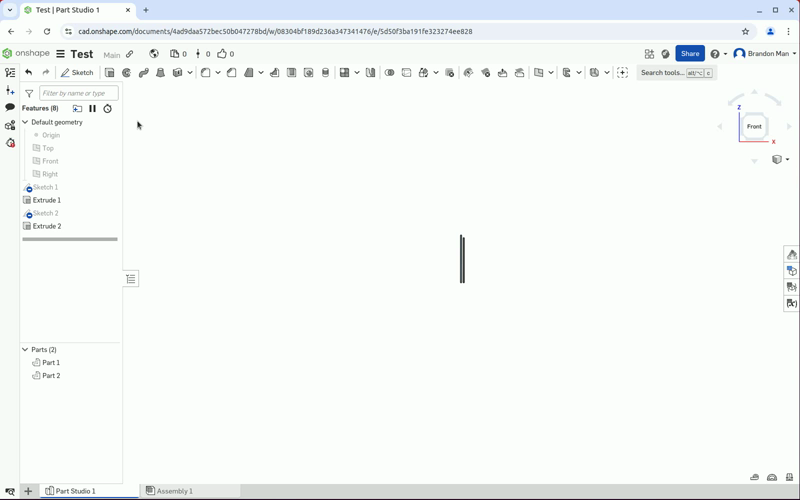
key(shift+h)
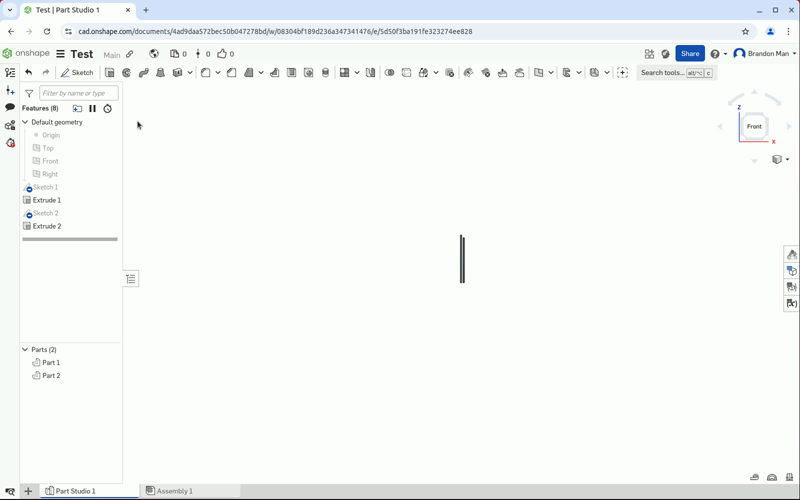
mouse_move(73, 189)
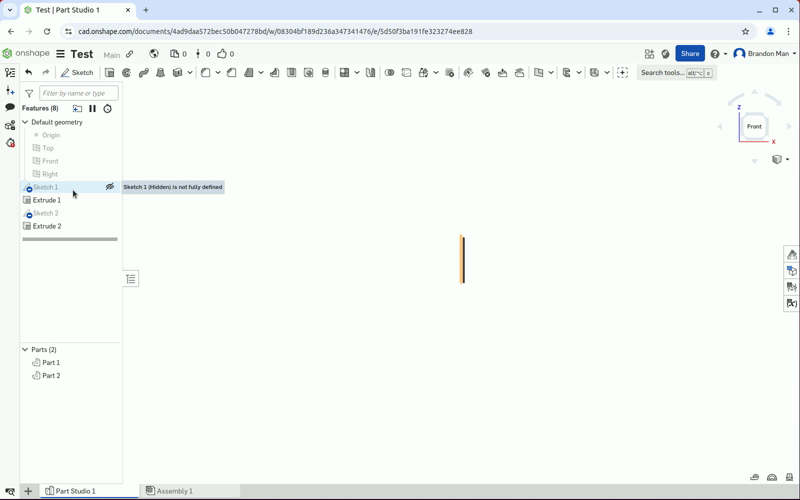
click(73, 189)
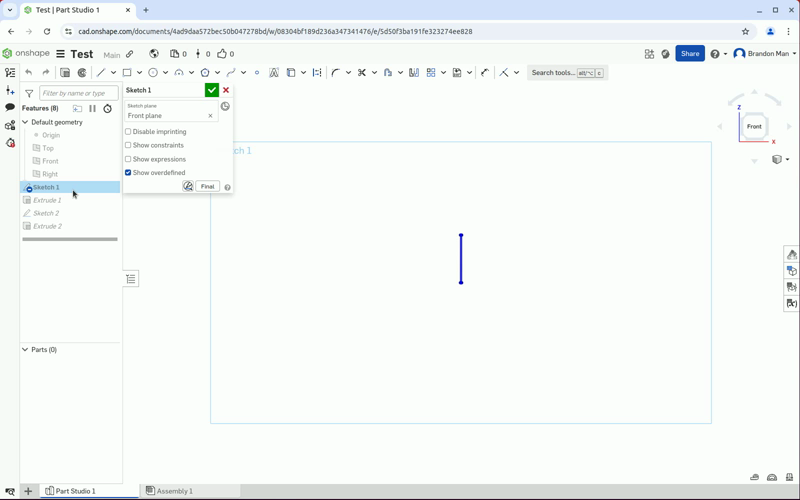
mouse_move(229, 92)
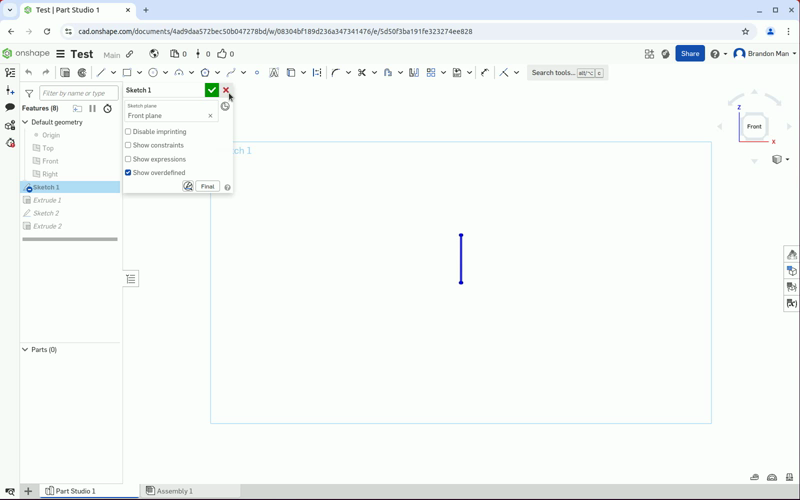
click(229, 92)
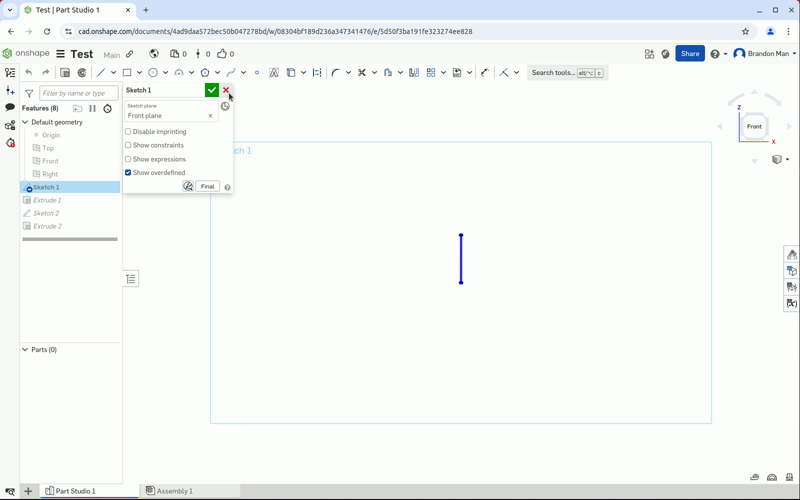
key(shift+s)
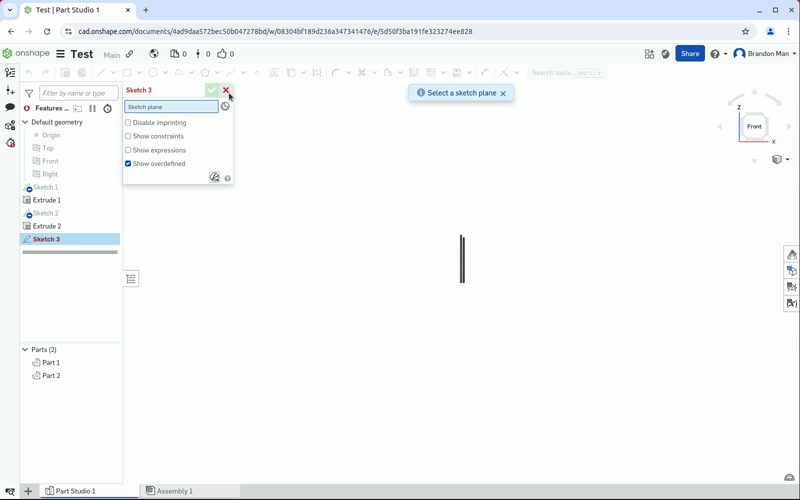
mouse_move(73, 163)
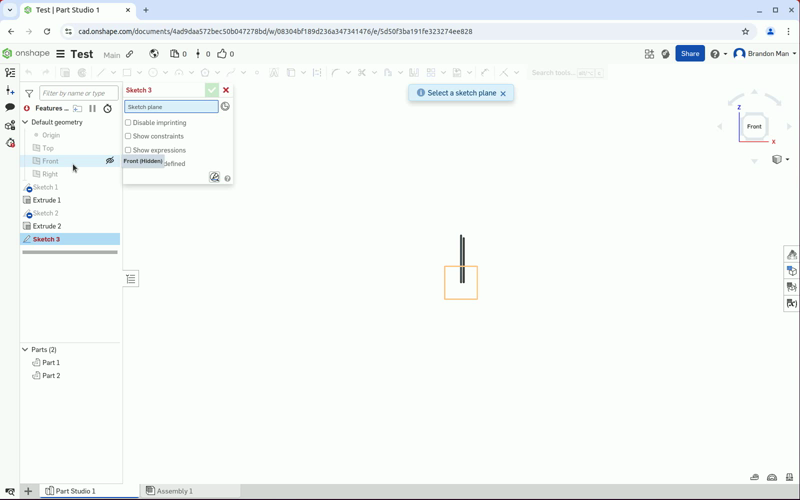
click(73, 163)
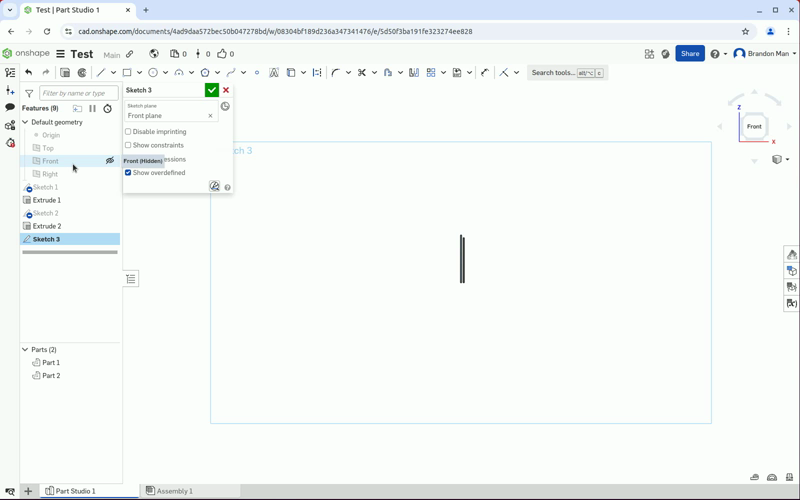
mouse_move(73, 352)
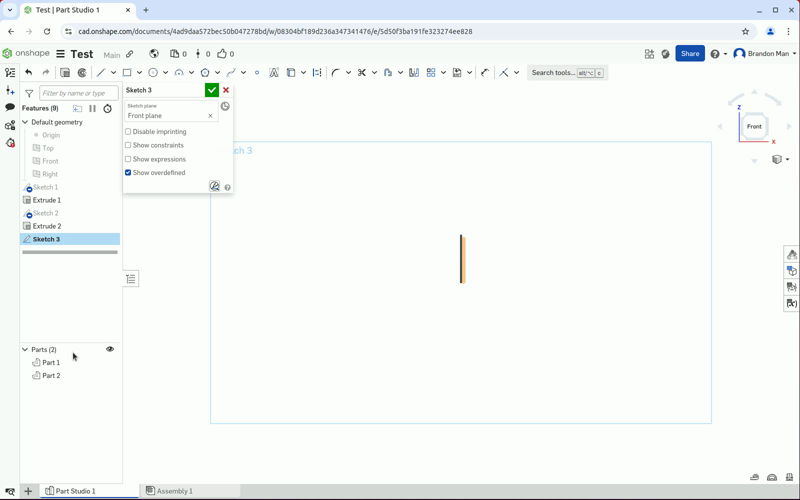
key(y)
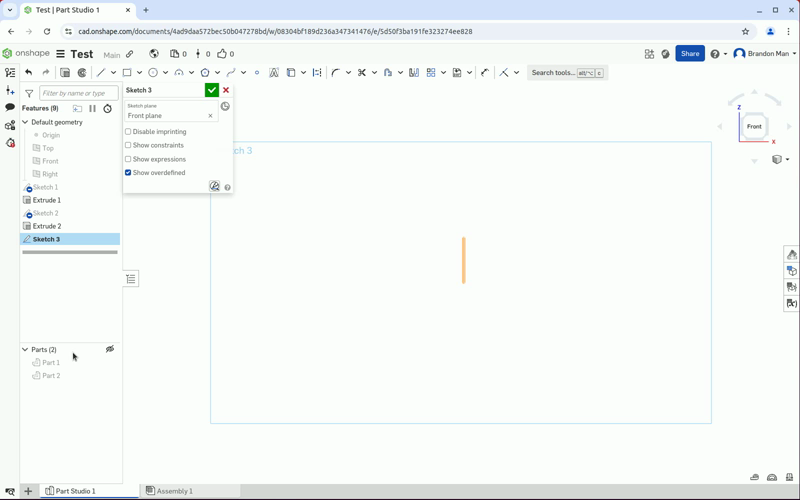
key(l)
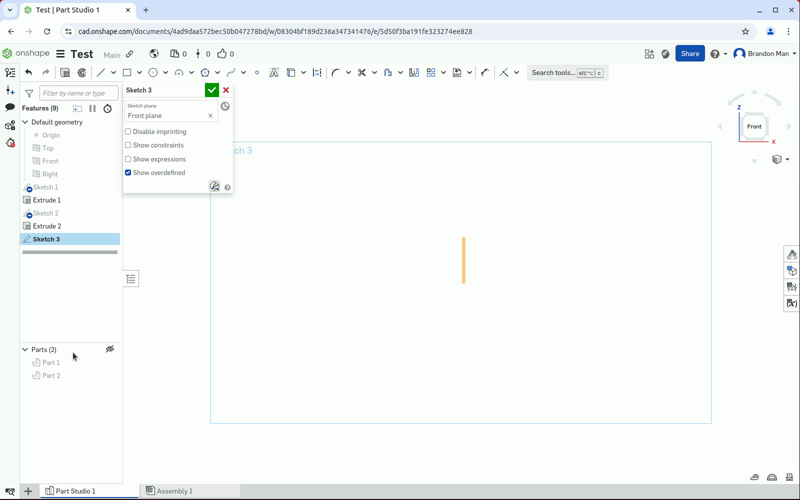
key_down(shift)
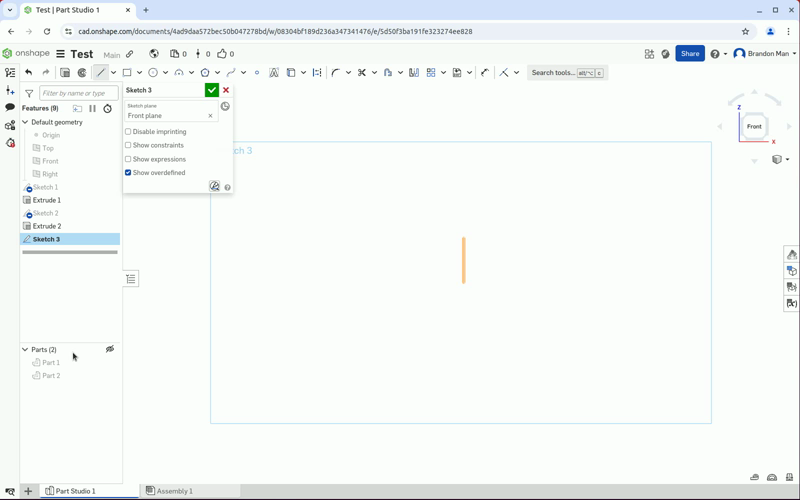
mouse_move(464, 282)
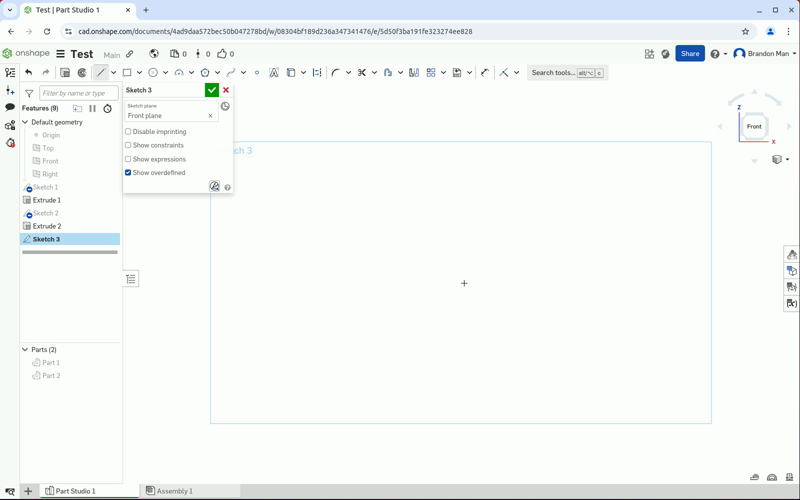
click(464, 282)
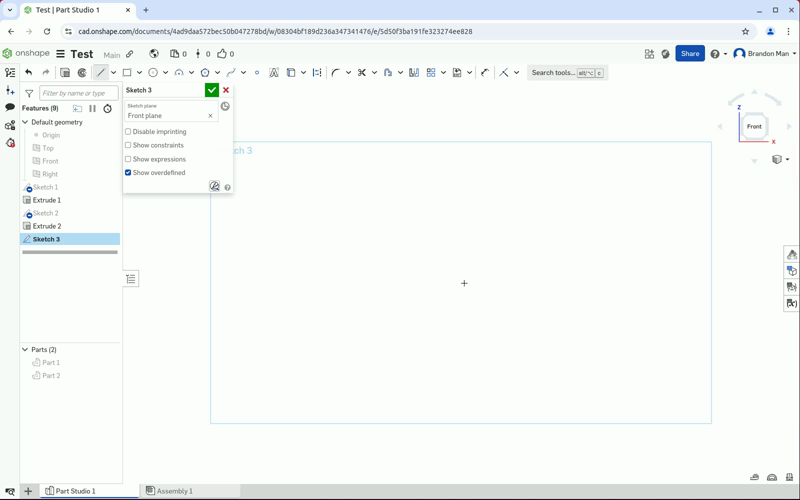
key_up(shift)
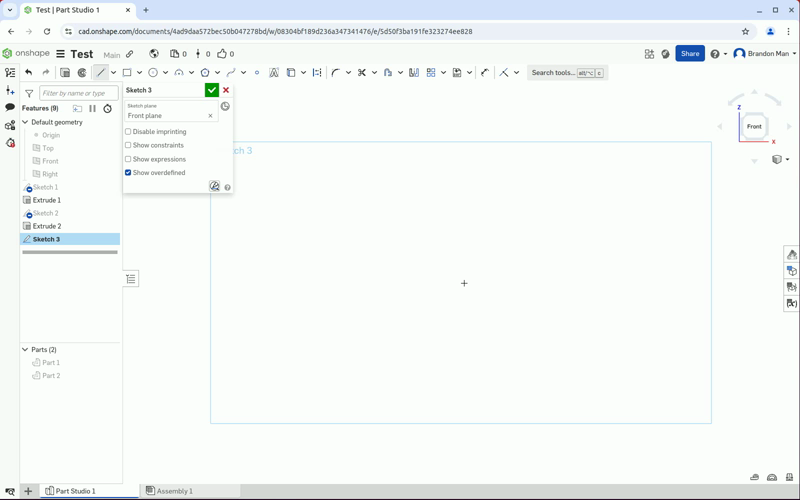
key_down(shift)
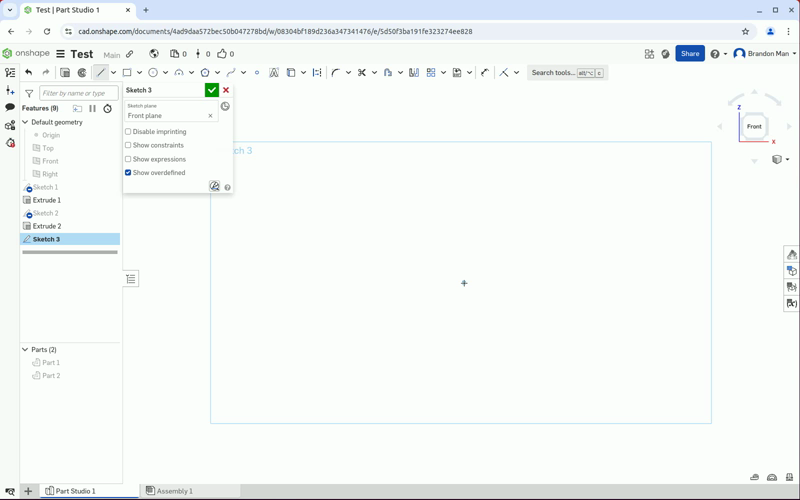
mouse_move(494, 282)
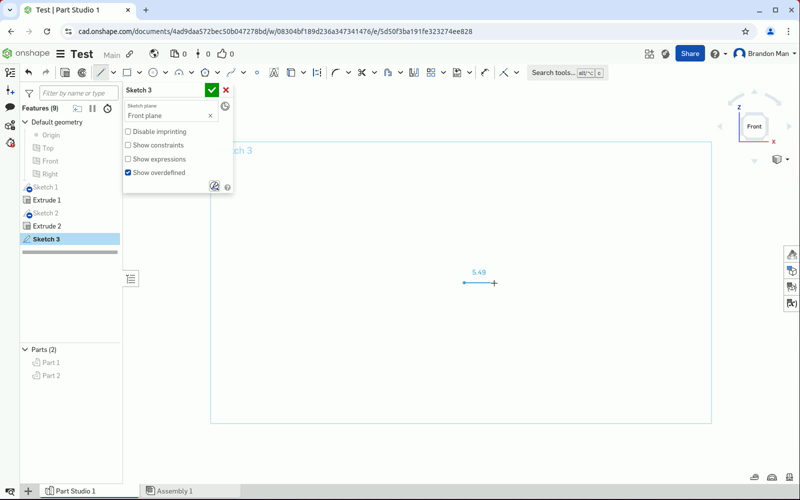
mouse_move(465, 282)
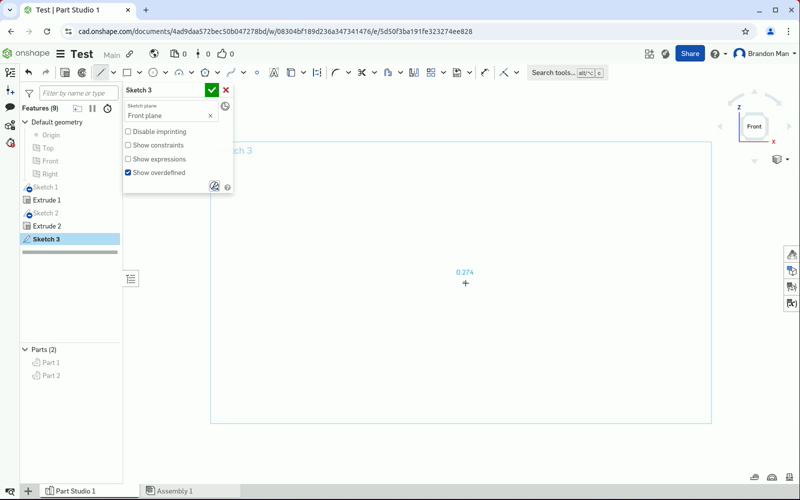
scroll(6)
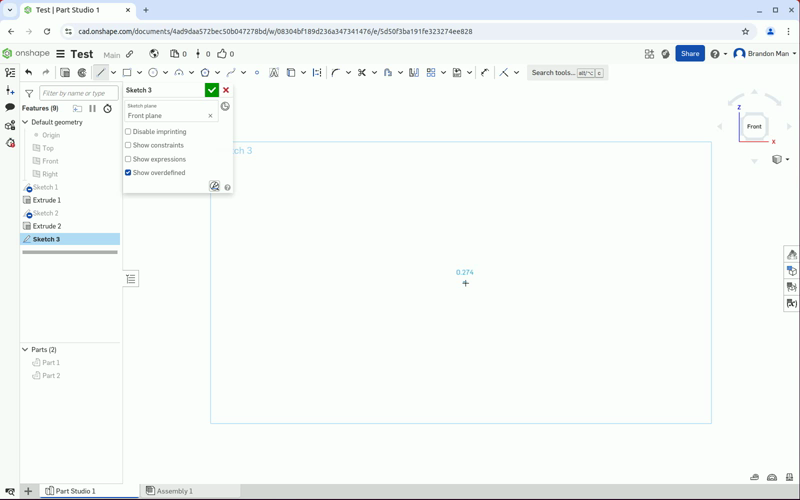
scroll(6)
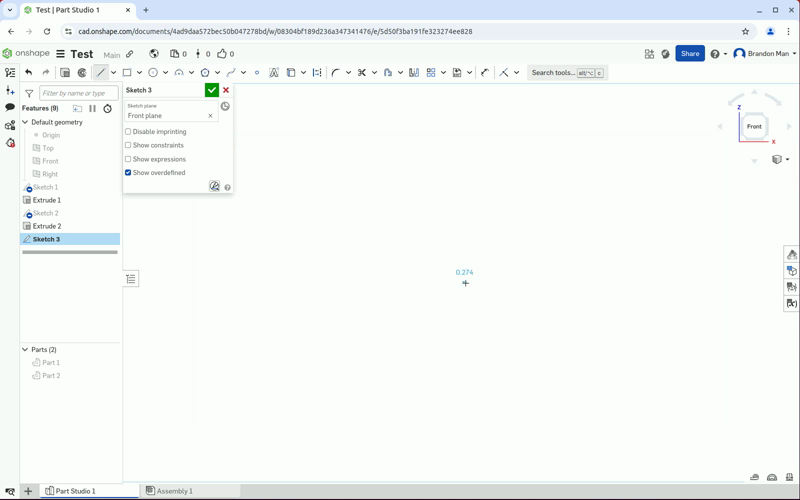
scroll(6)
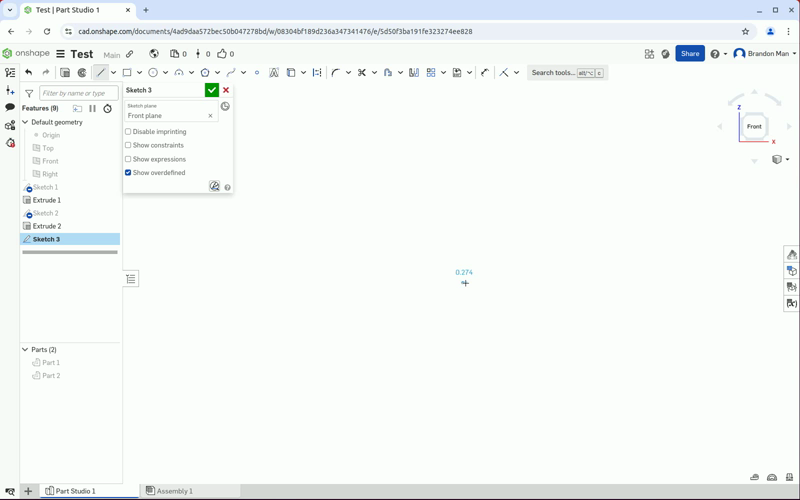
scroll(6)
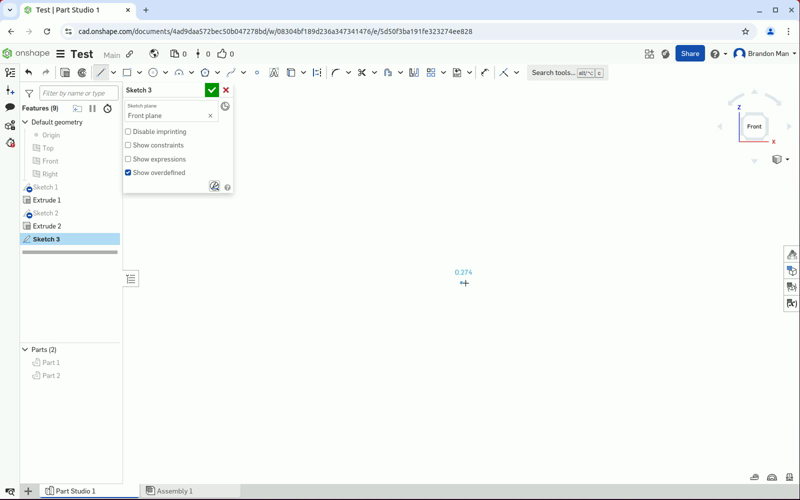
scroll(6)
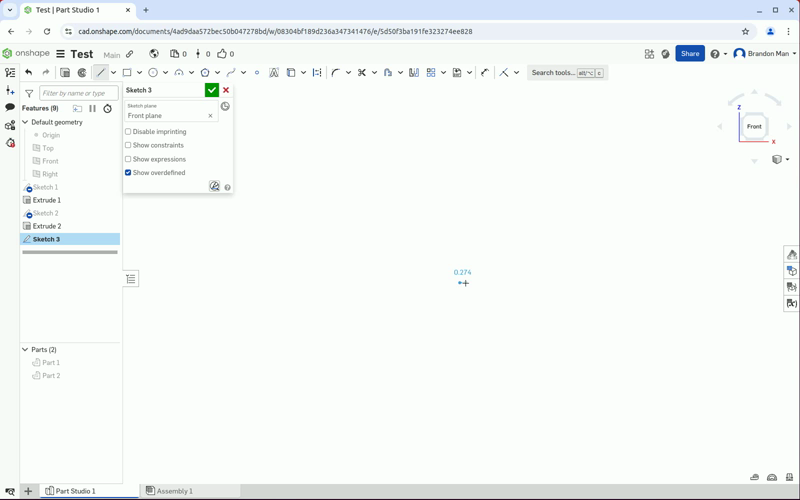
scroll(6)
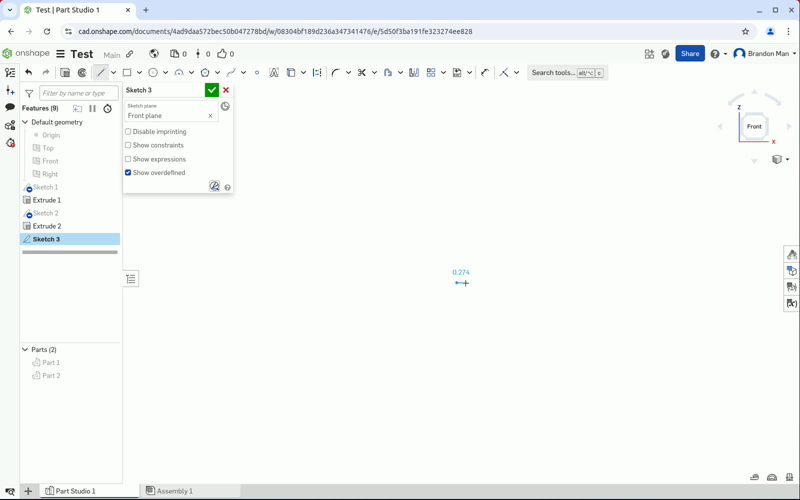
scroll(6)
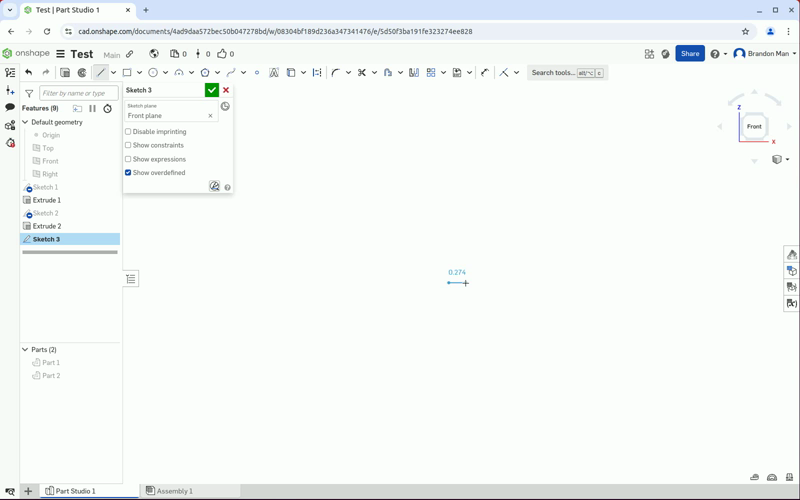
click(465, 282)
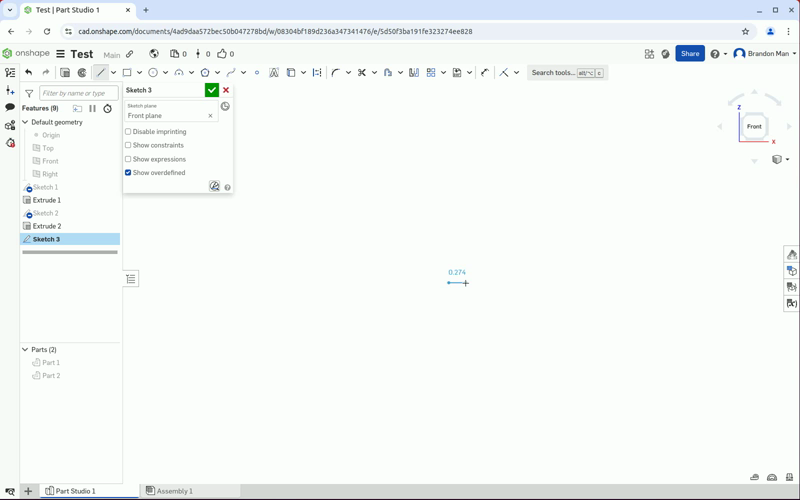
scroll(-6)
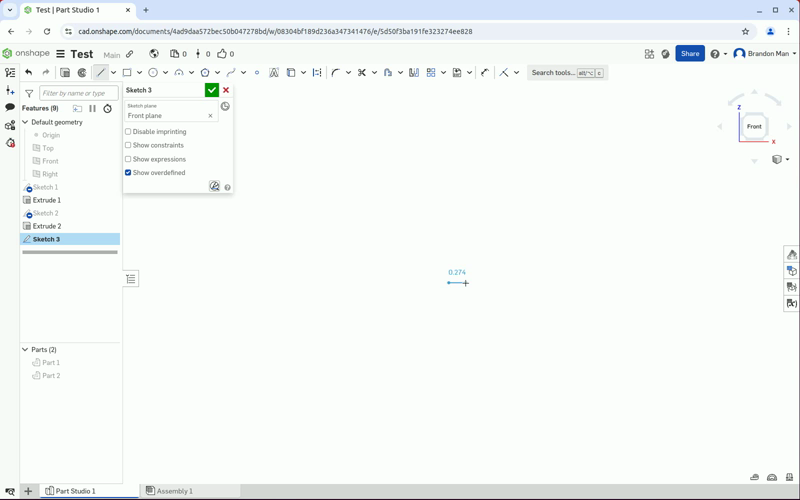
scroll(-6)
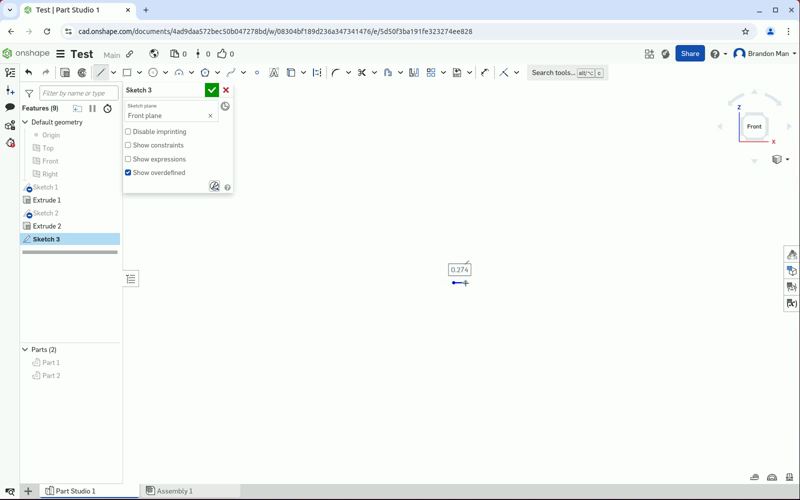
scroll(-6)
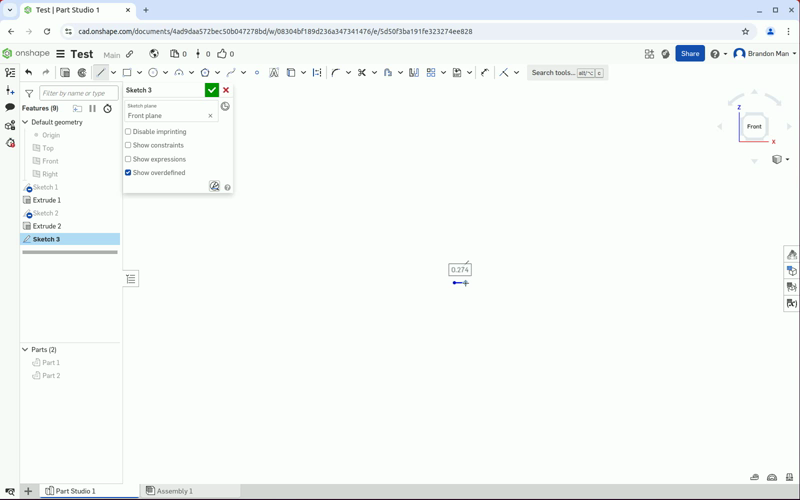
scroll(-6)
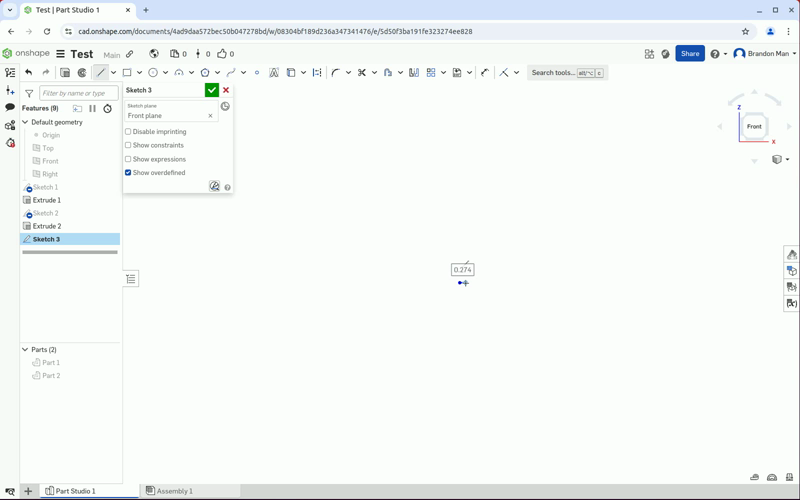
scroll(-6)
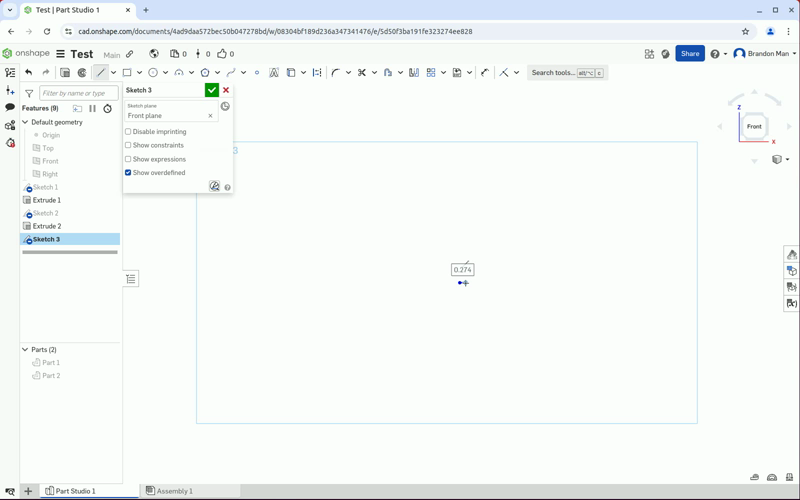
scroll(-6)
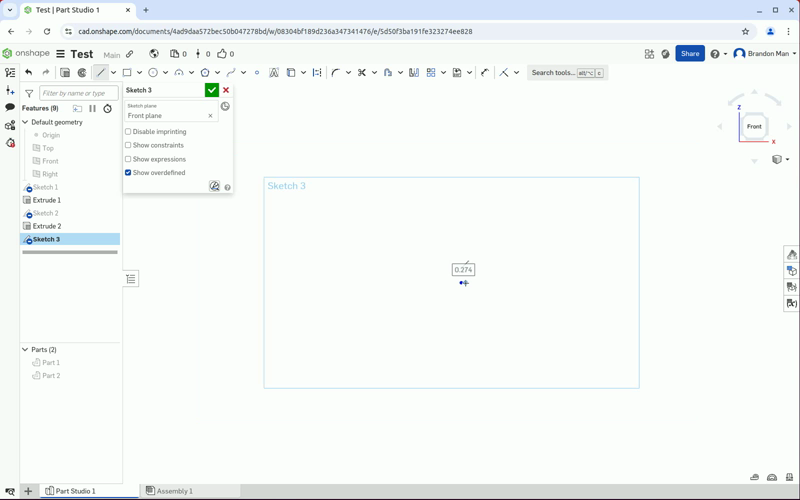
scroll(-6)
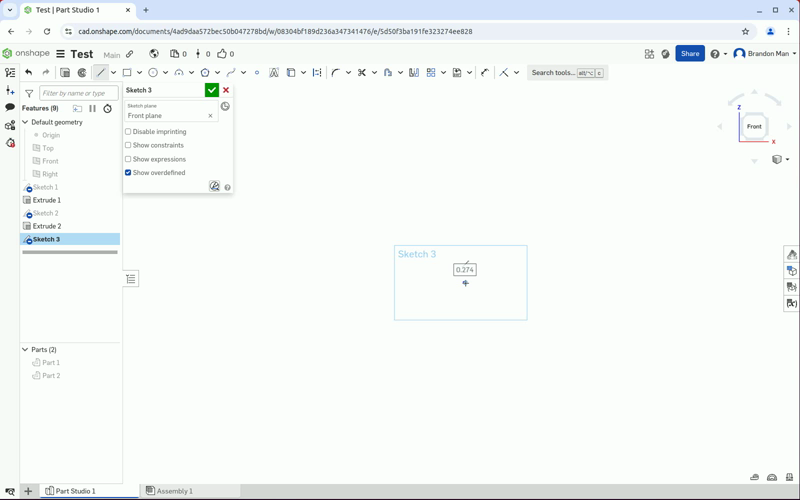
key_up(shift)
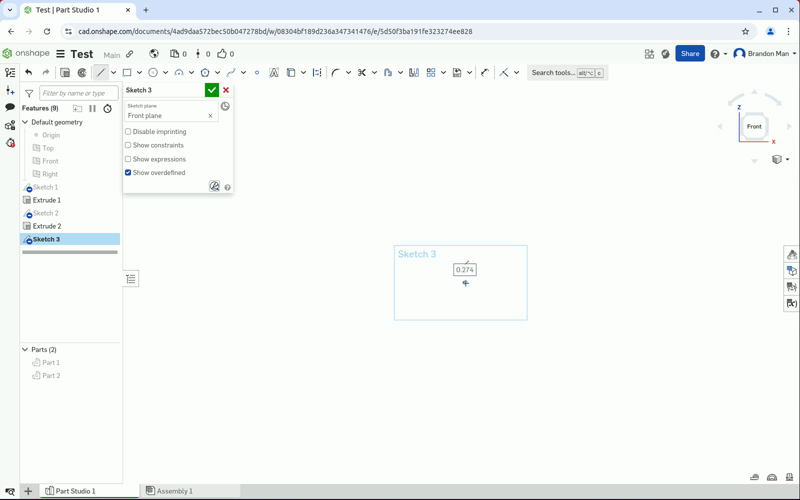
key_down(shift)
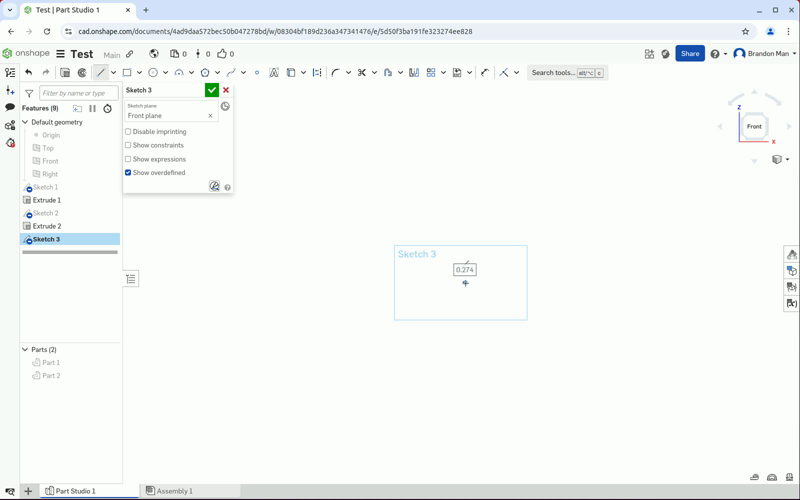
mouse_move(465, 215)
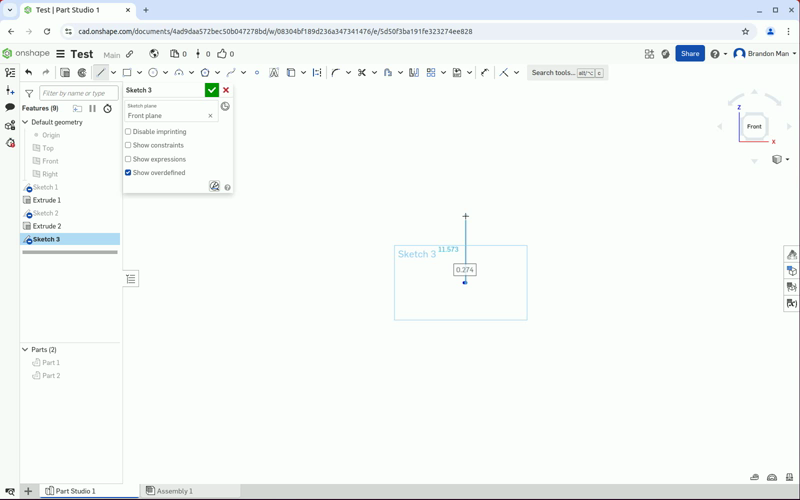
click(465, 215)
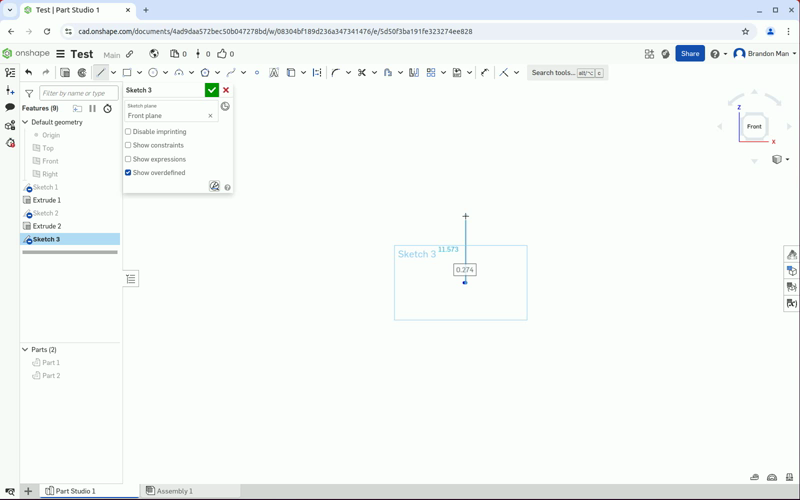
key_up(shift)
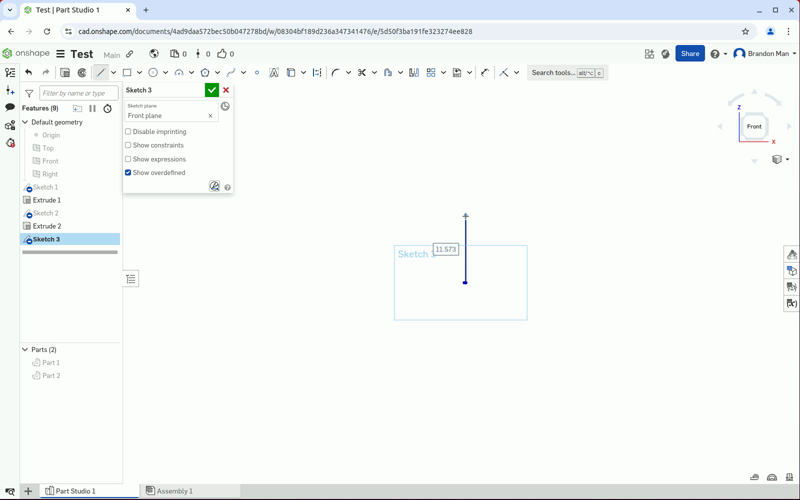
key_down(shift)
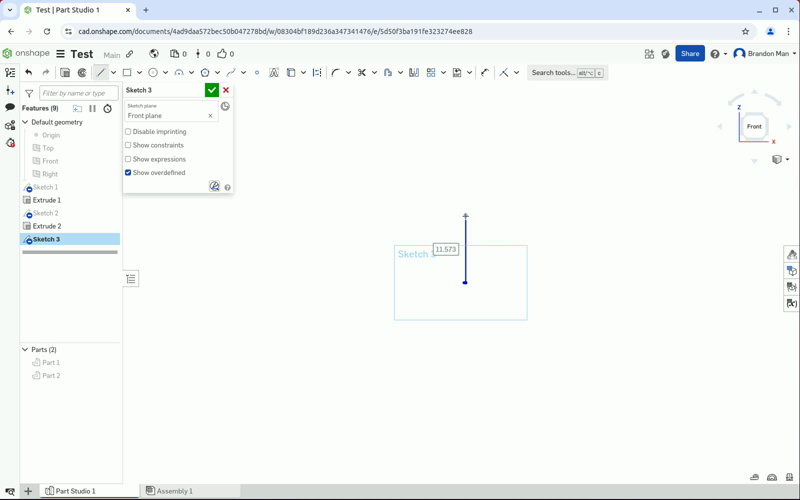
mouse_move(495, 215)
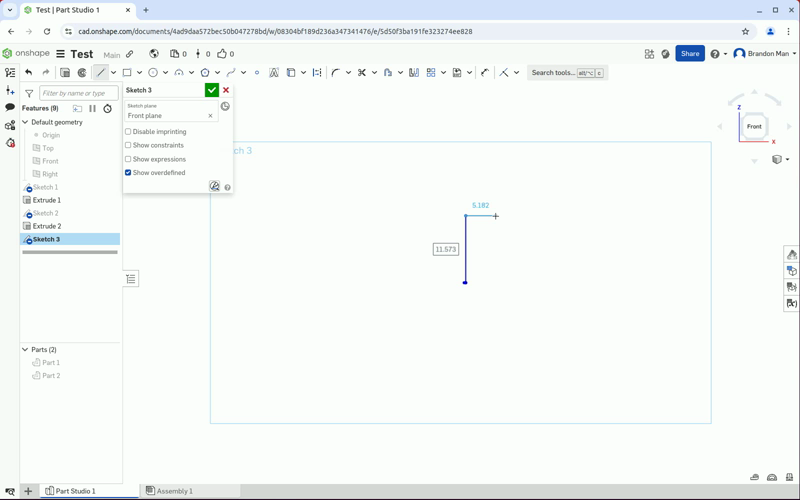
mouse_move(464, 215)
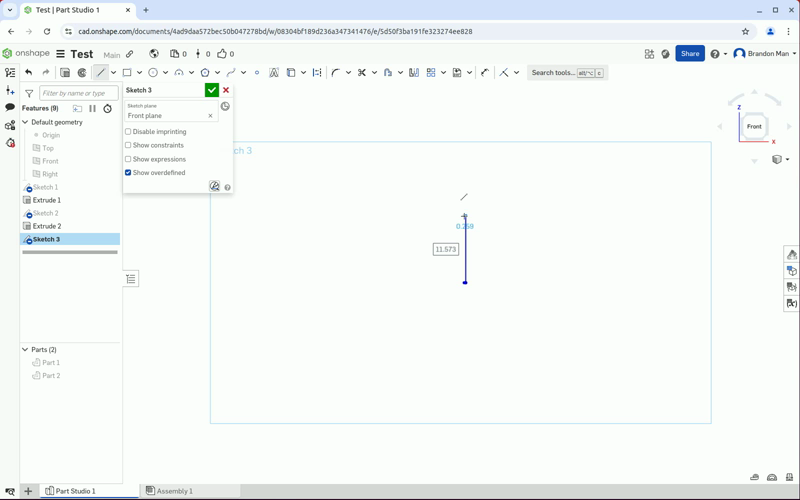
scroll(6)
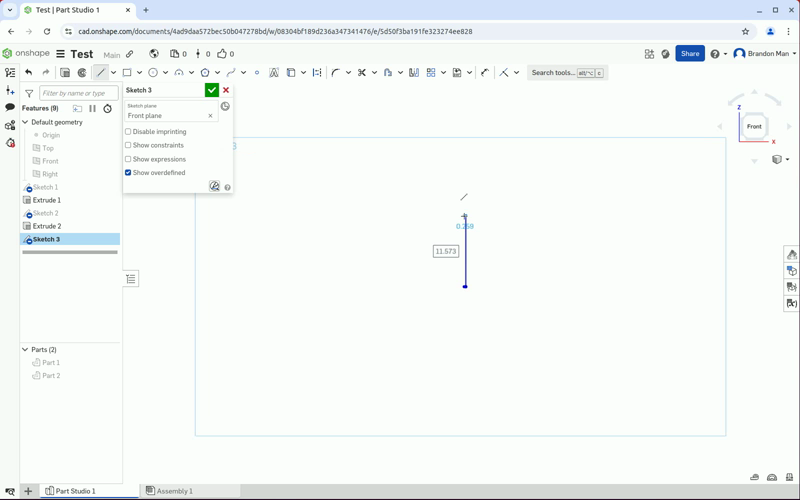
scroll(6)
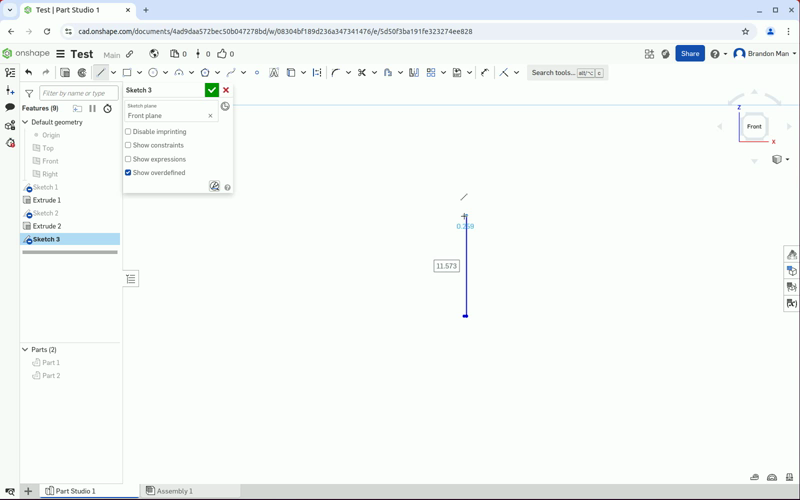
scroll(6)
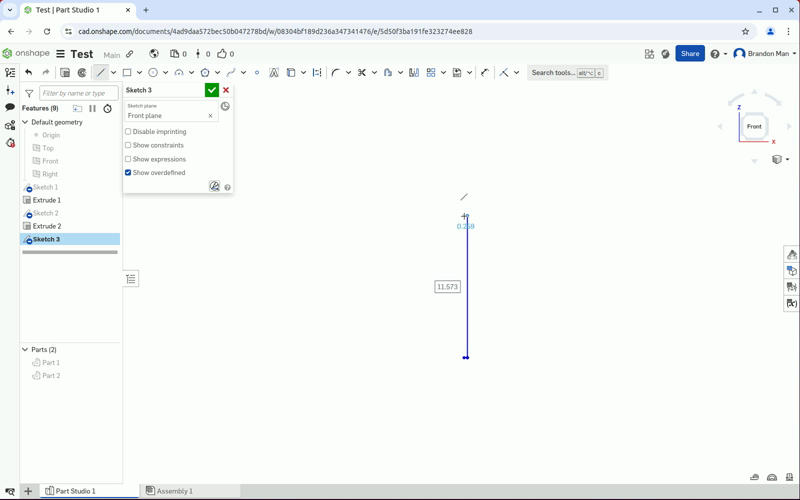
scroll(6)
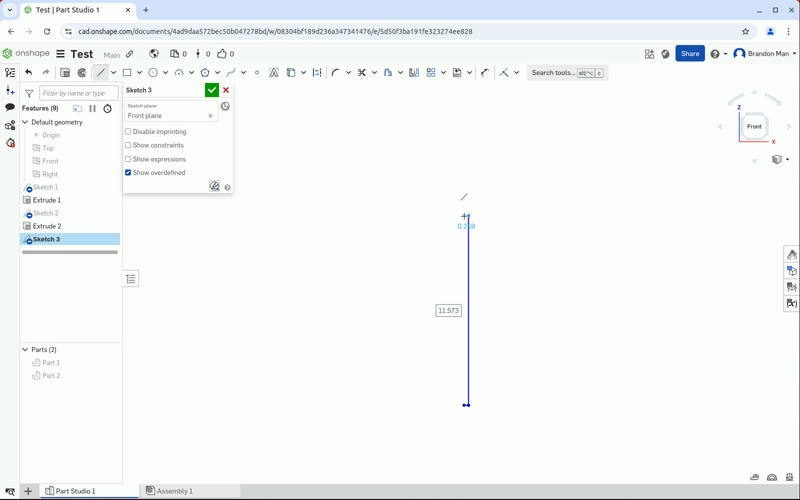
scroll(6)
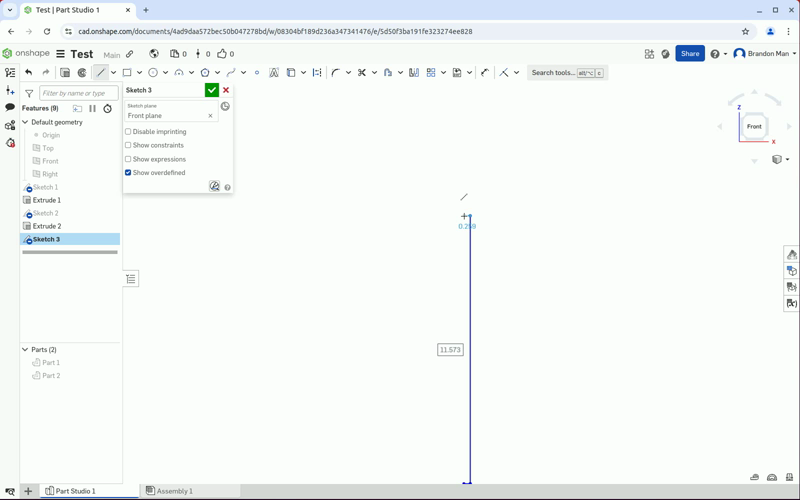
scroll(6)
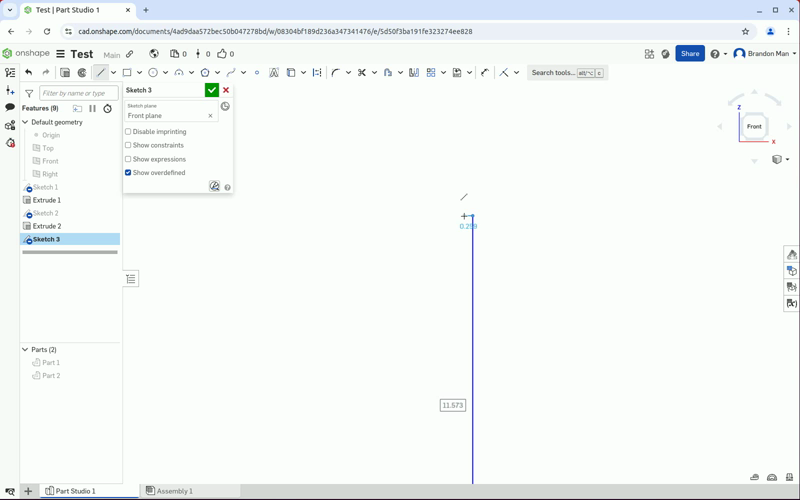
scroll(6)
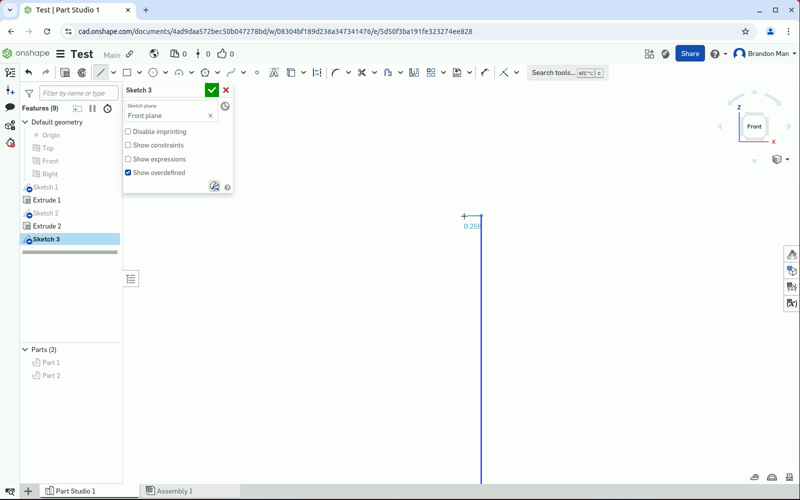
click(464, 215)
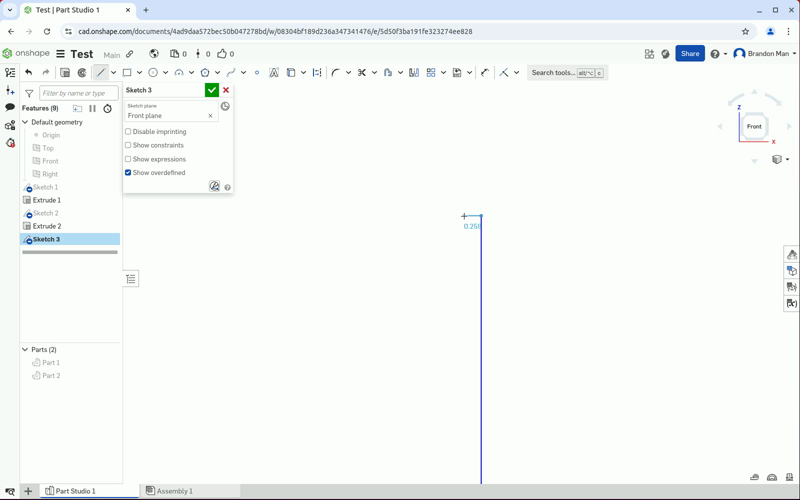
scroll(-6)
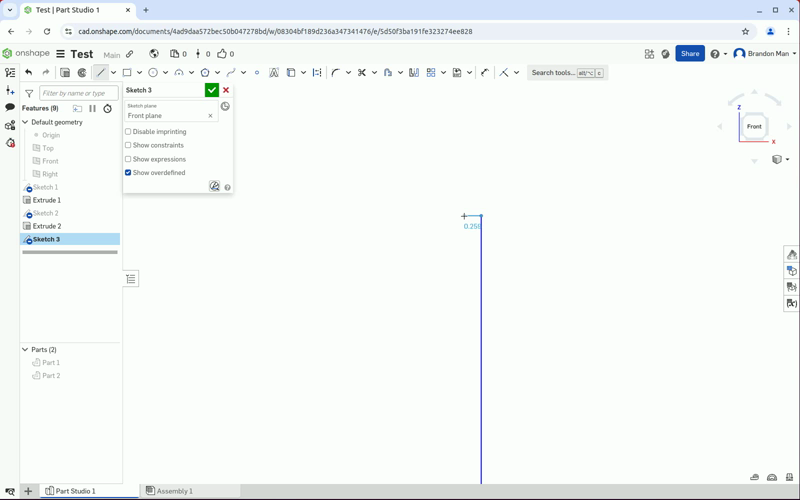
scroll(-6)
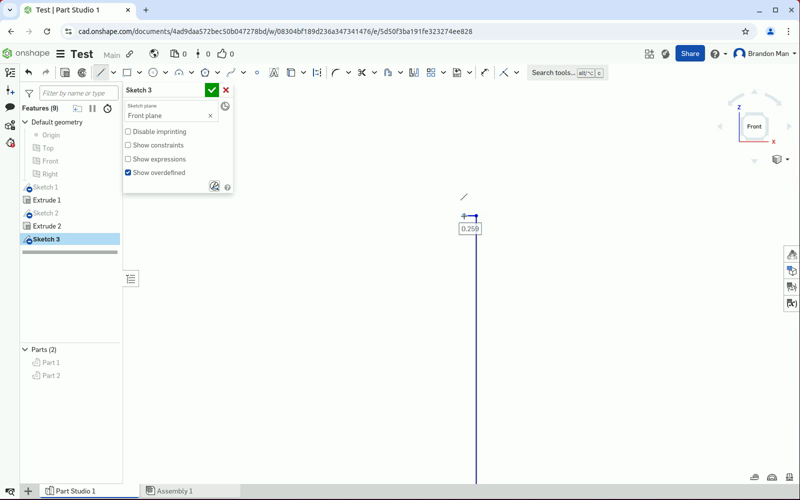
scroll(-6)
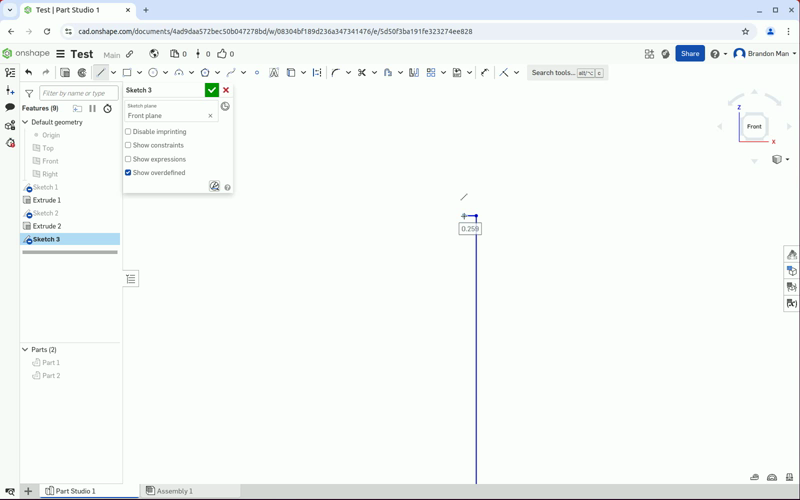
scroll(-6)
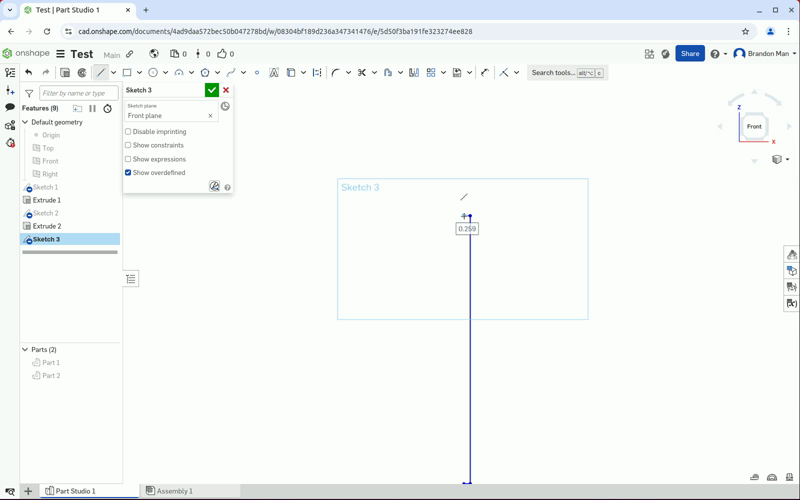
scroll(-6)
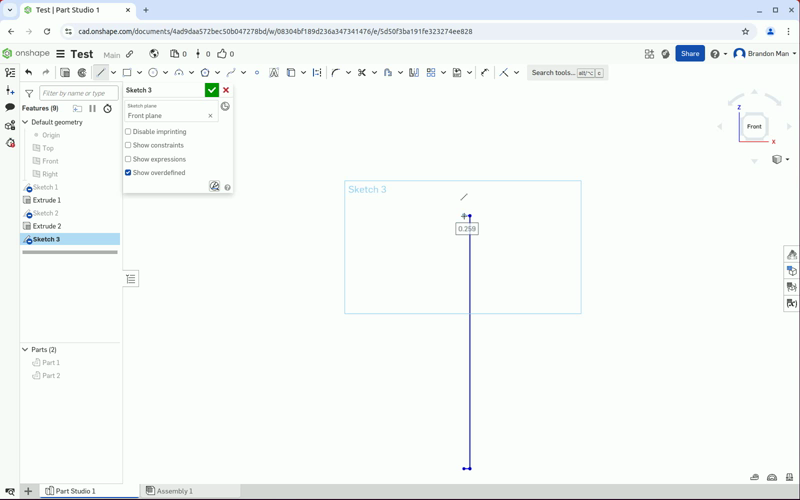
scroll(-6)
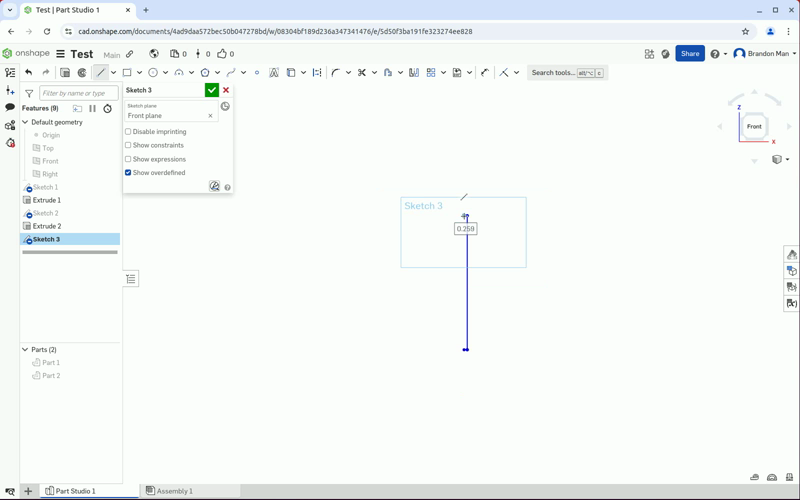
scroll(-6)
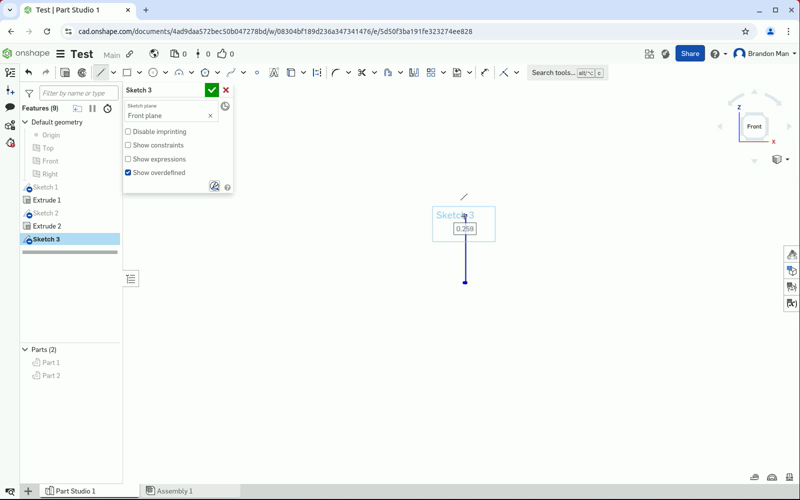
key_up(shift)
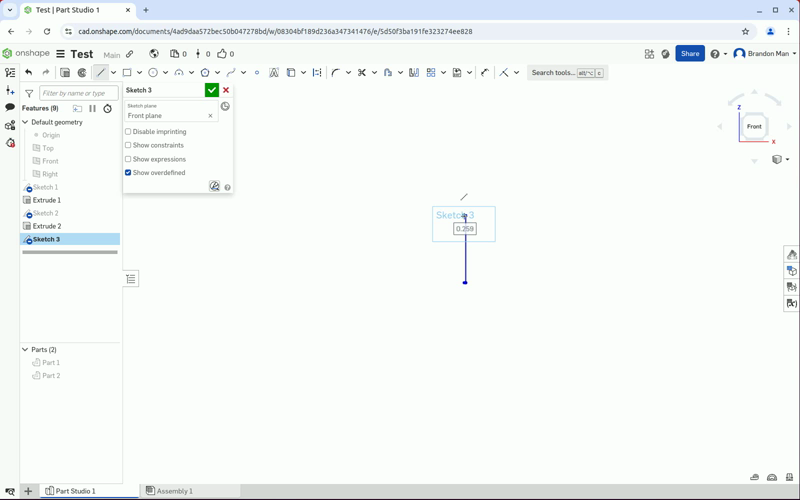
key_down(shift)
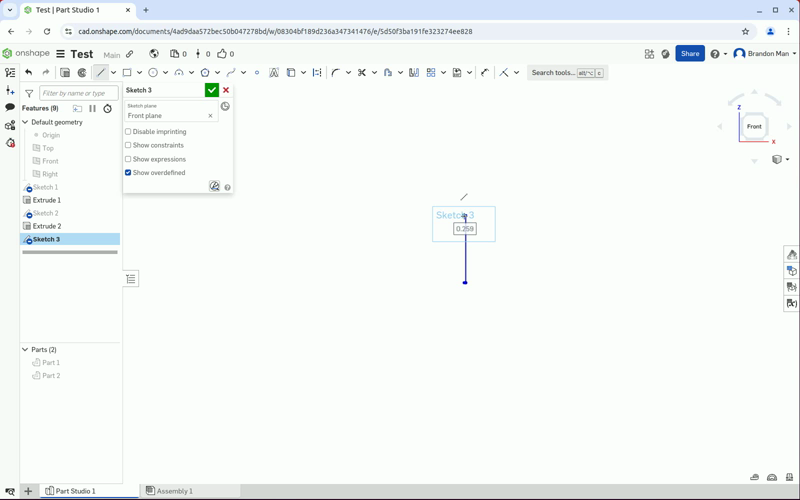
mouse_move(464, 282)
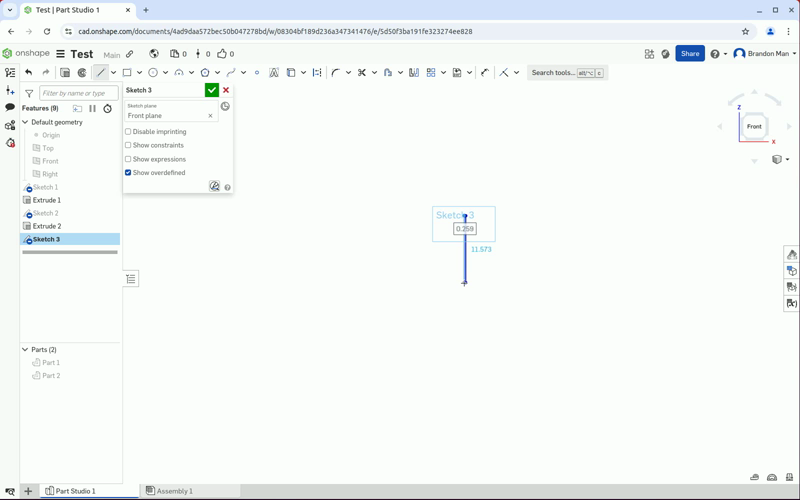
scroll(6)
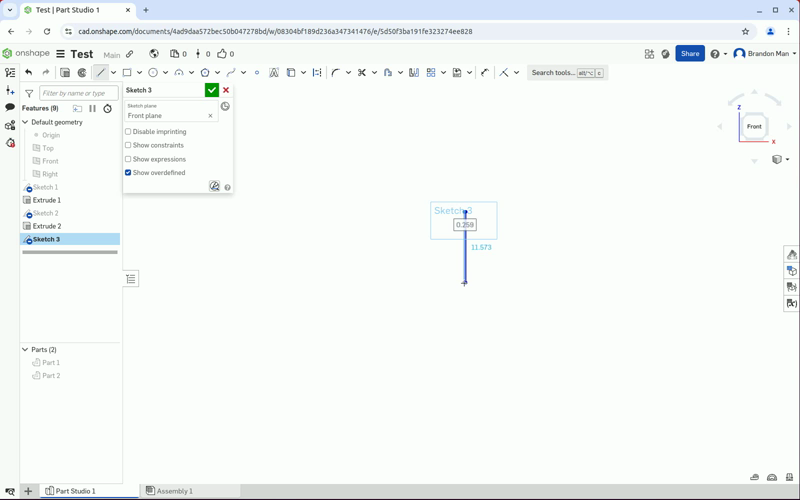
scroll(6)
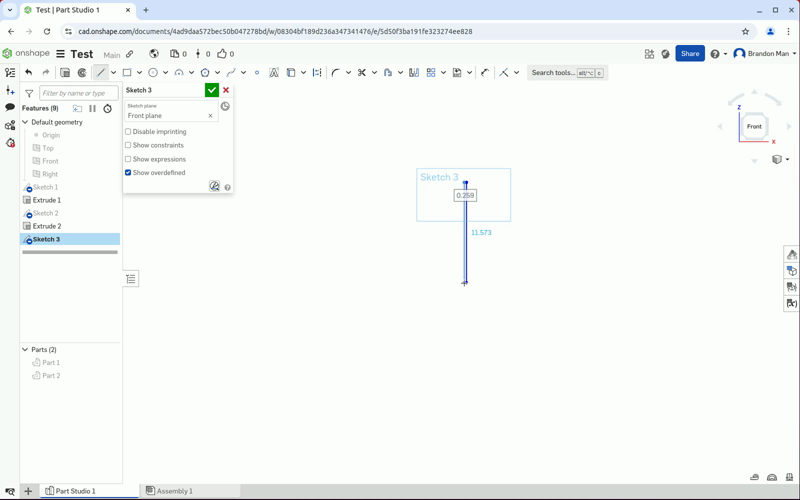
scroll(6)
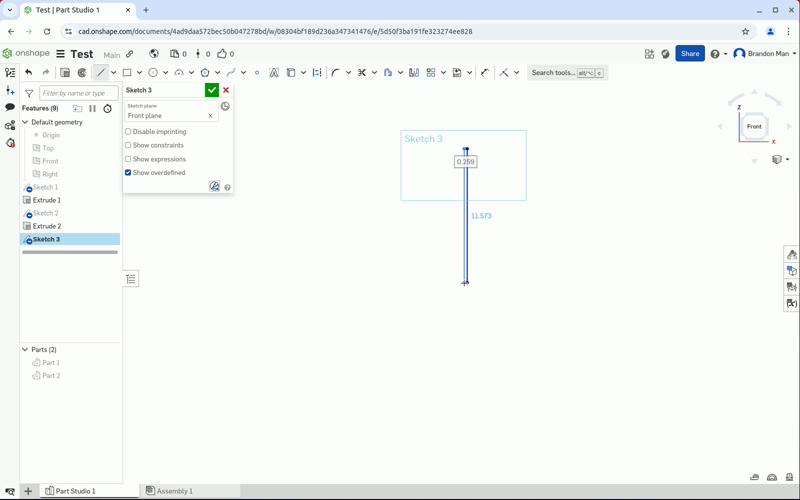
scroll(6)
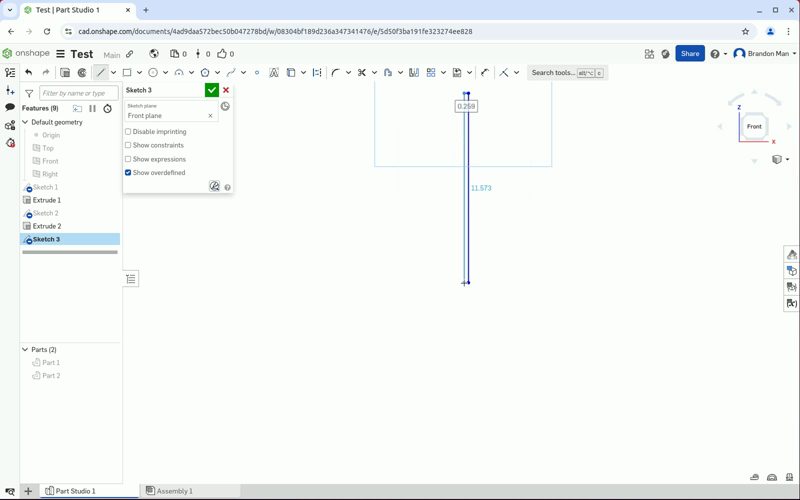
scroll(6)
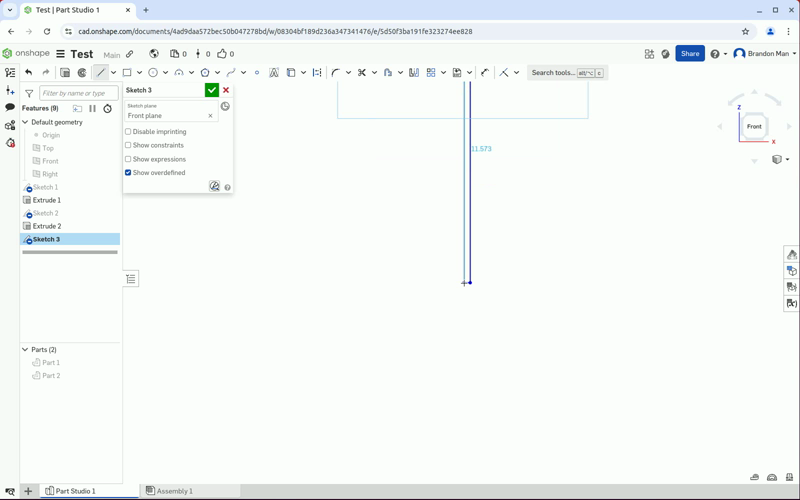
scroll(6)
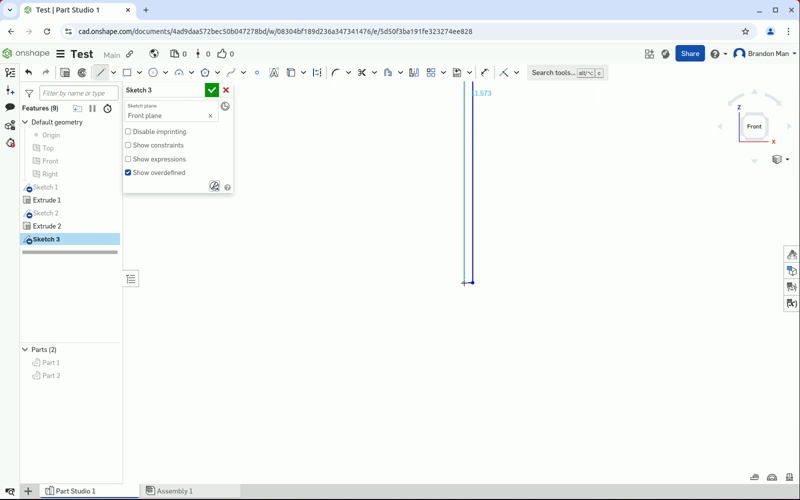
scroll(6)
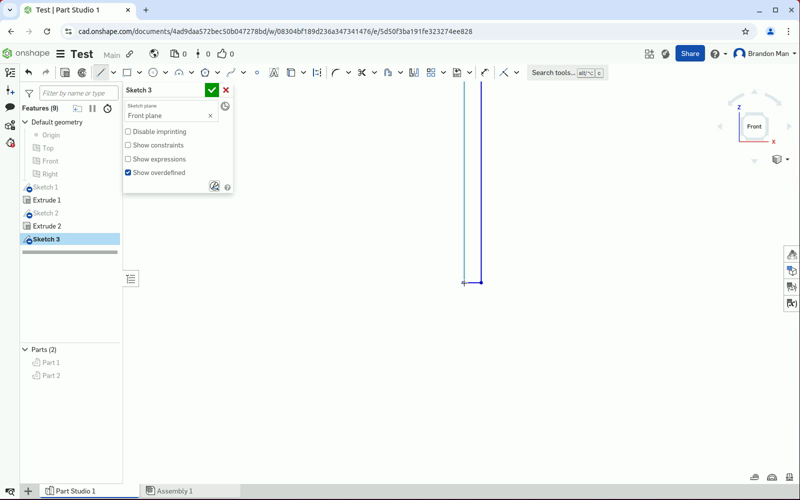
key_up(shift)
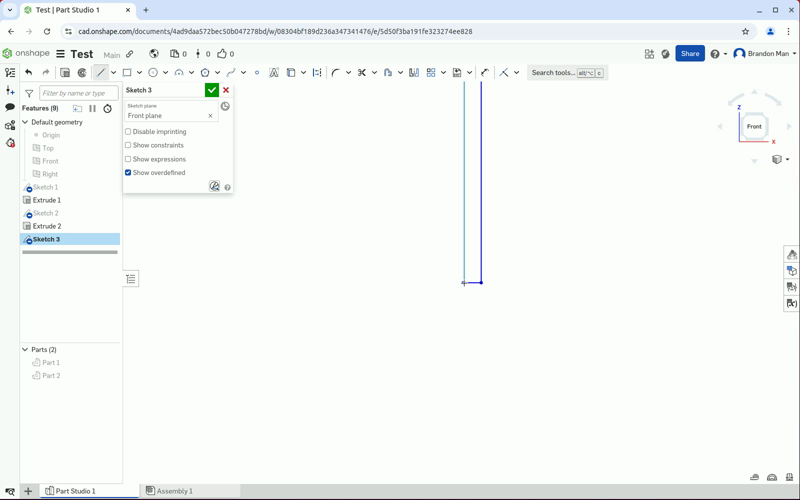
click(464, 282)
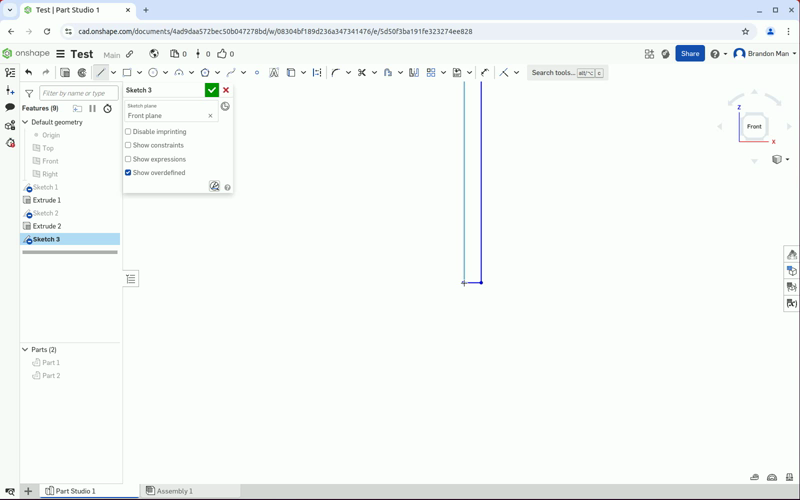
scroll(-6)
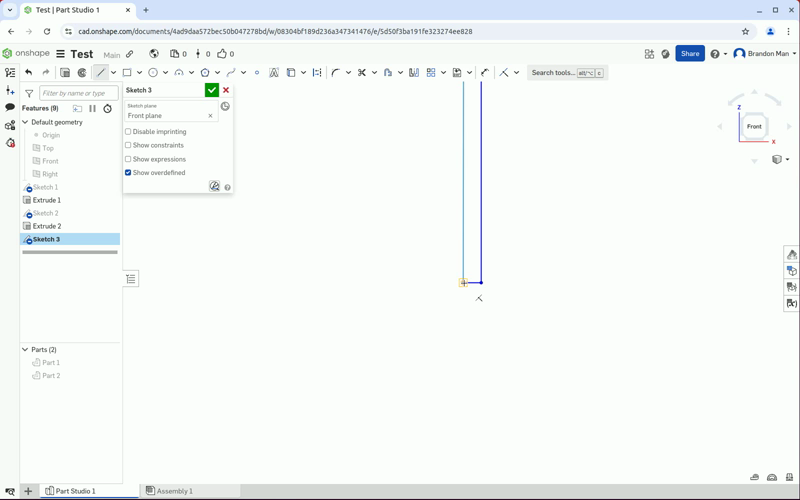
scroll(-6)
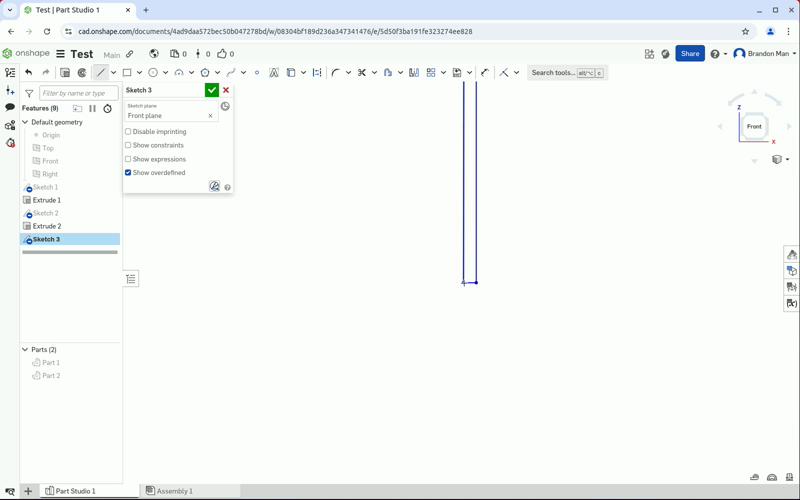
scroll(-6)
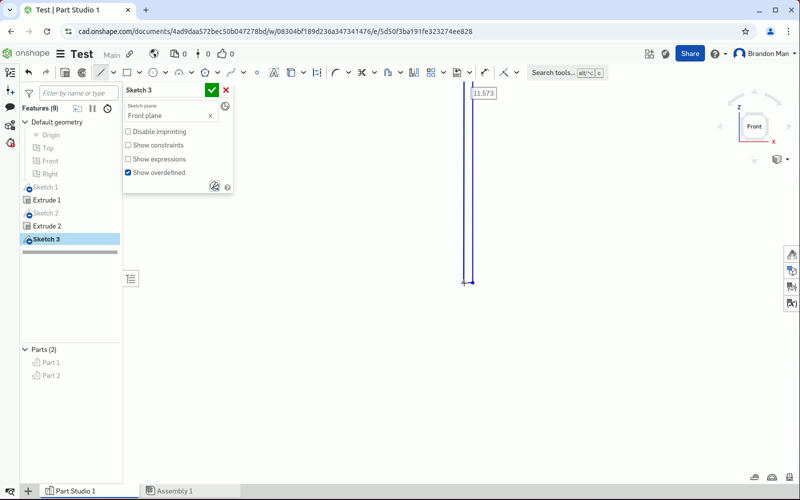
scroll(-6)
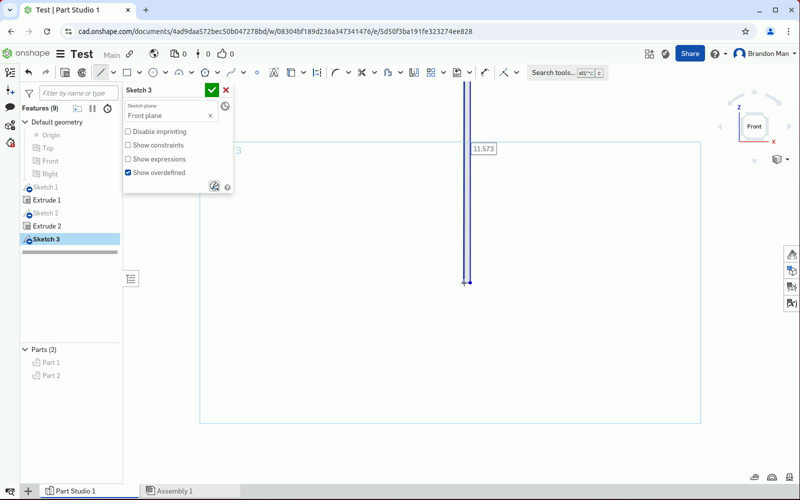
scroll(-6)
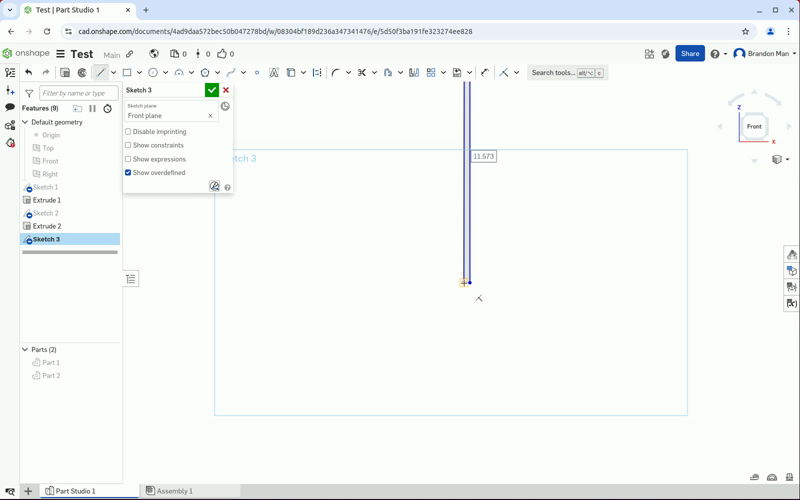
scroll(-6)
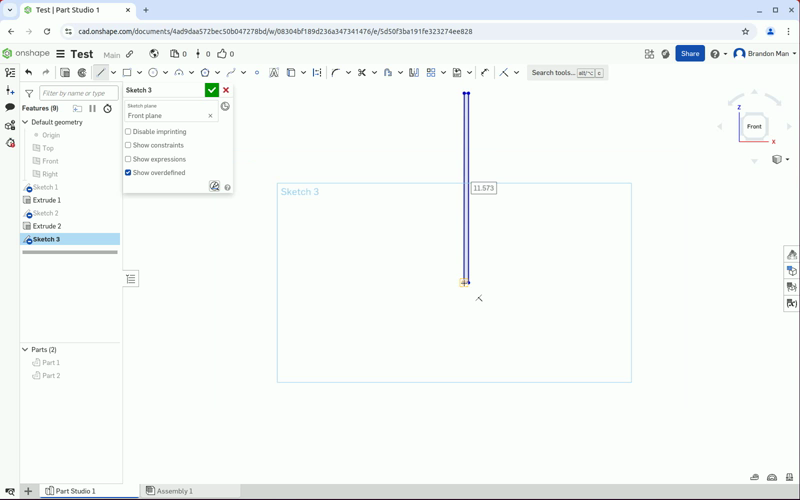
scroll(-6)
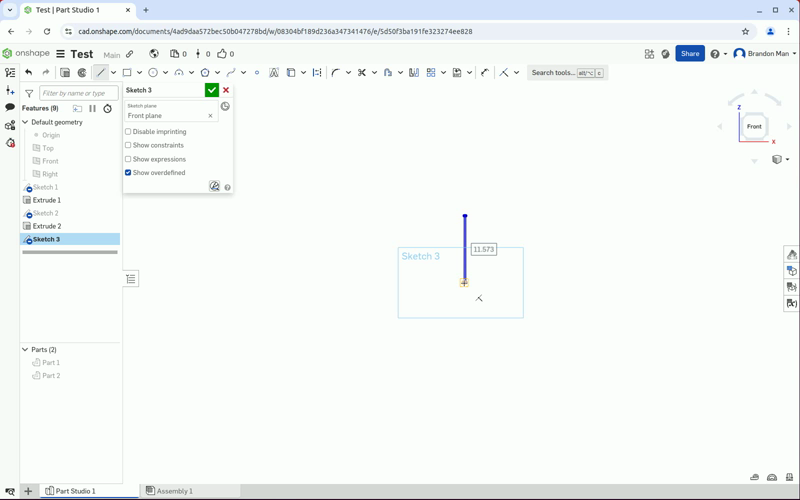
key(esc)
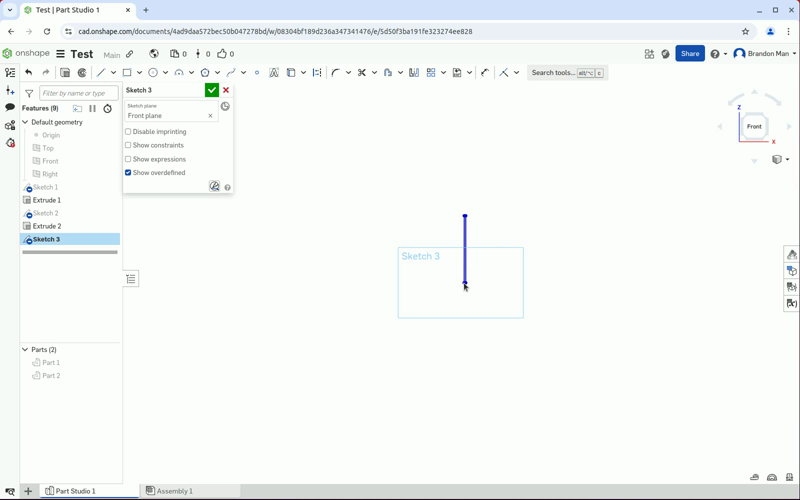
mouse_move(464, 218)
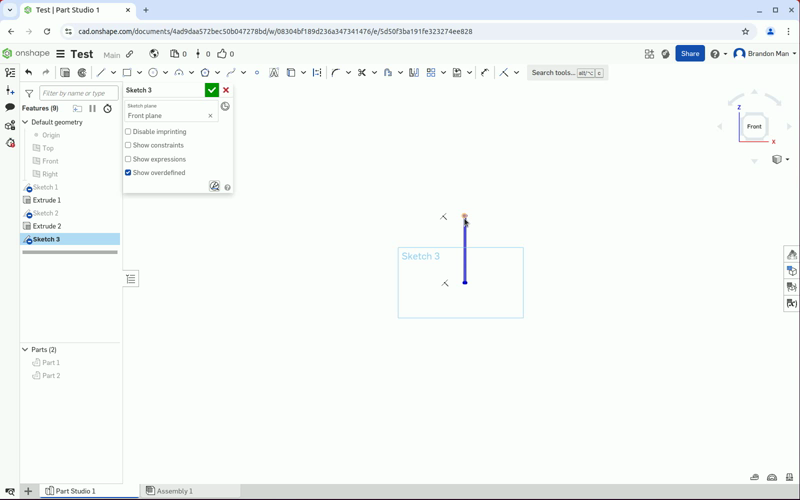
scroll(6)
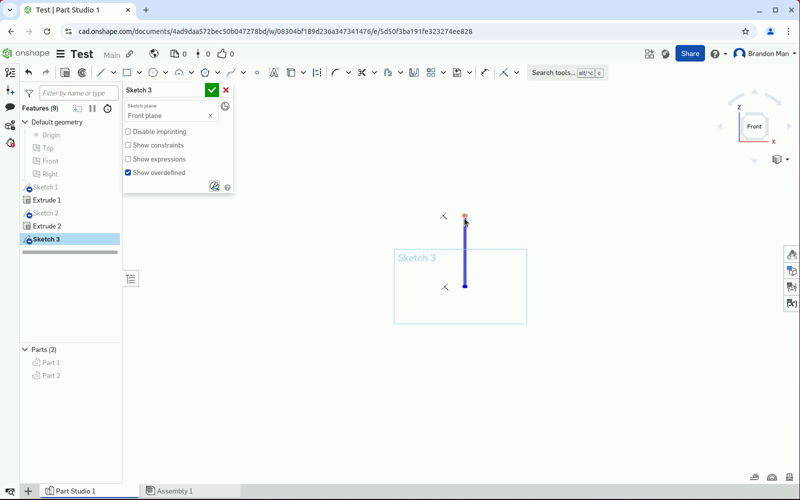
scroll(6)
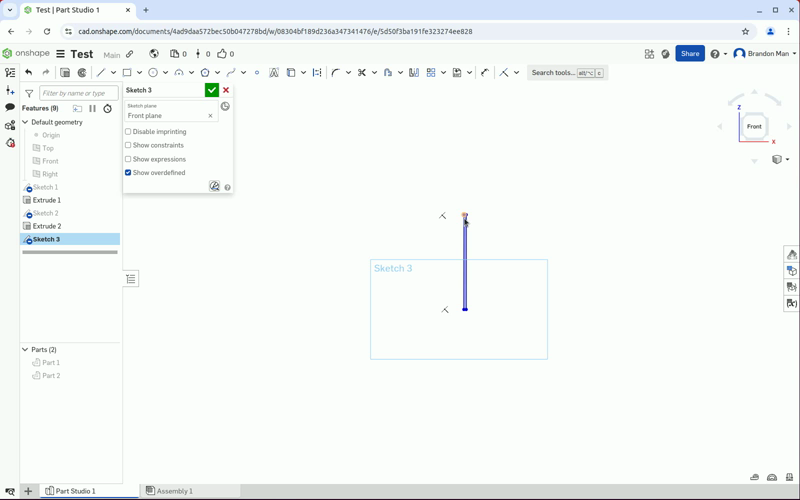
scroll(6)
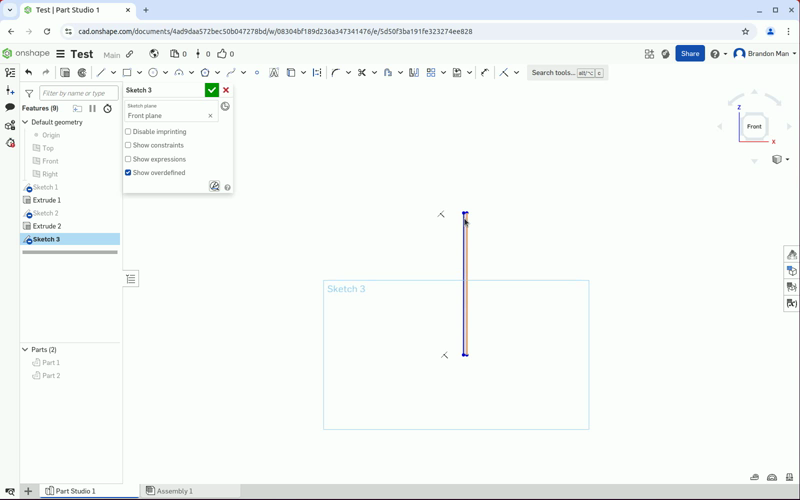
scroll(6)
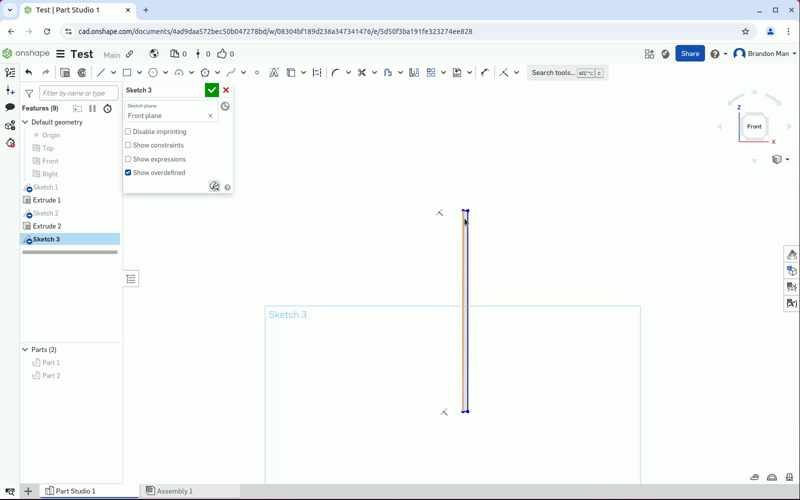
scroll(6)
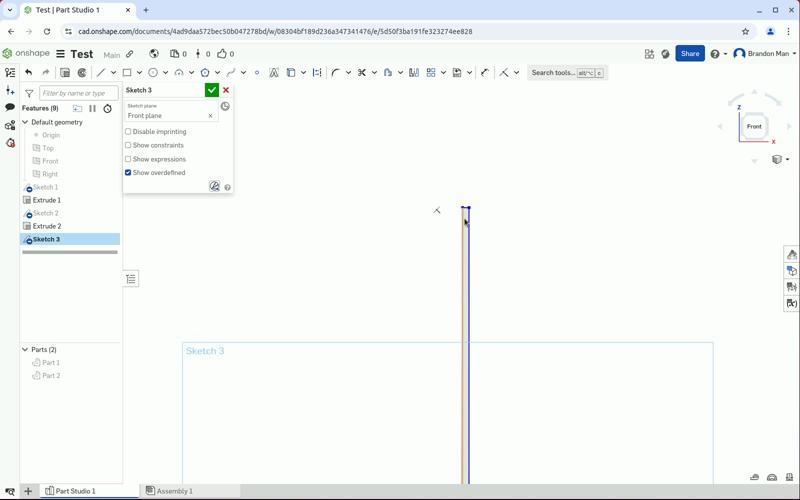
scroll(6)
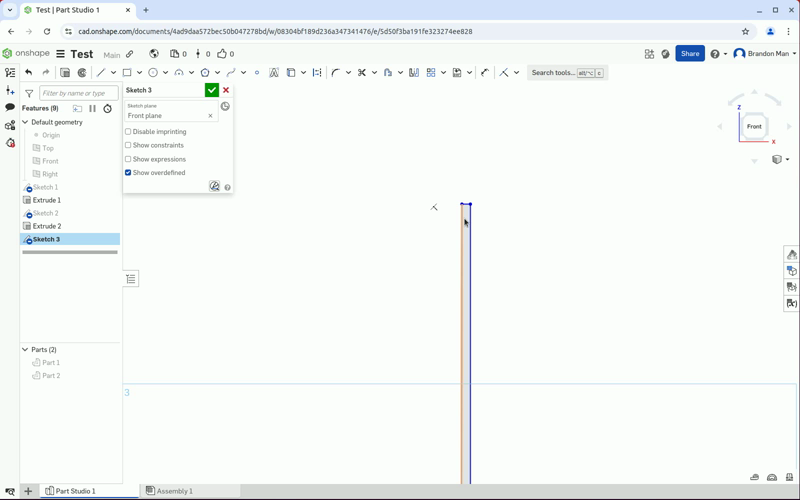
scroll(6)
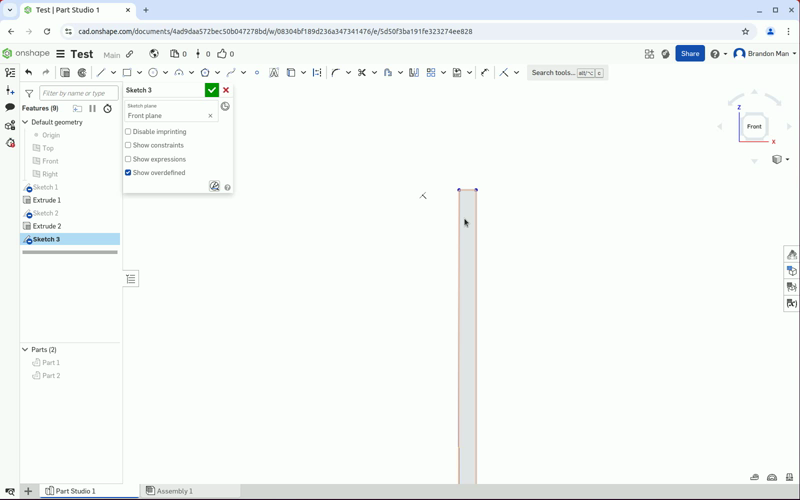
click(464, 218)
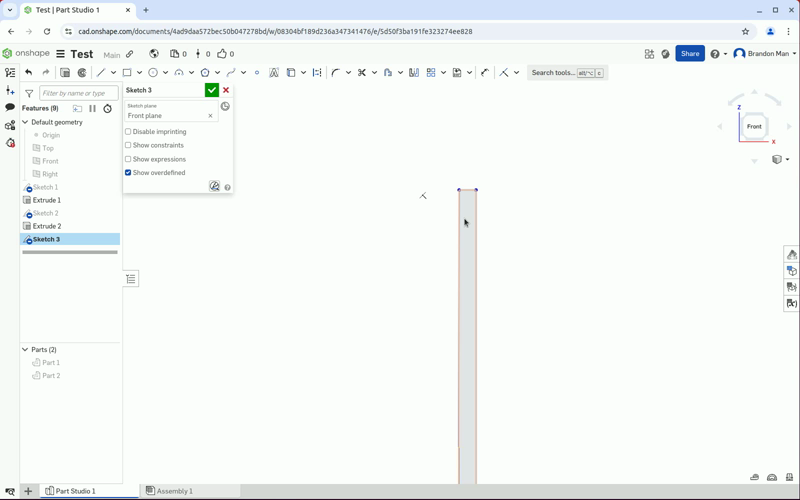
scroll(-6)
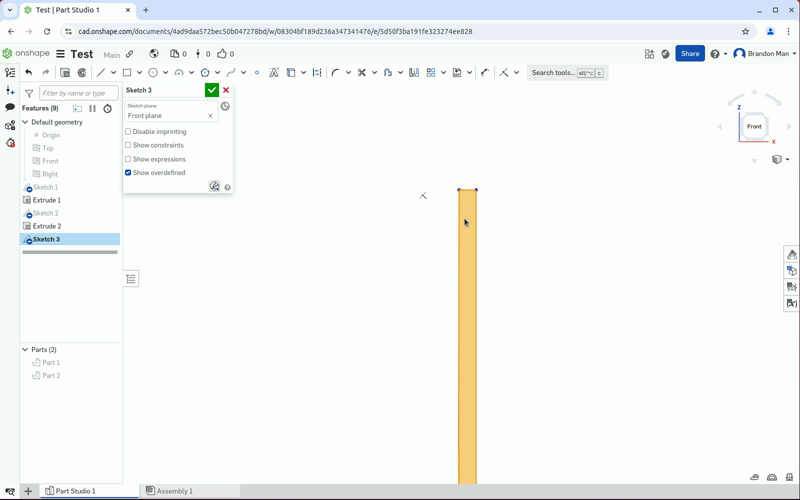
scroll(-6)
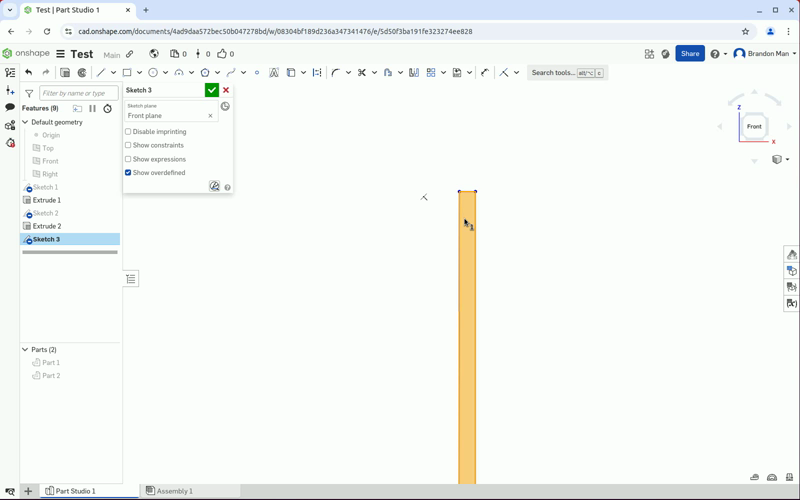
scroll(-6)
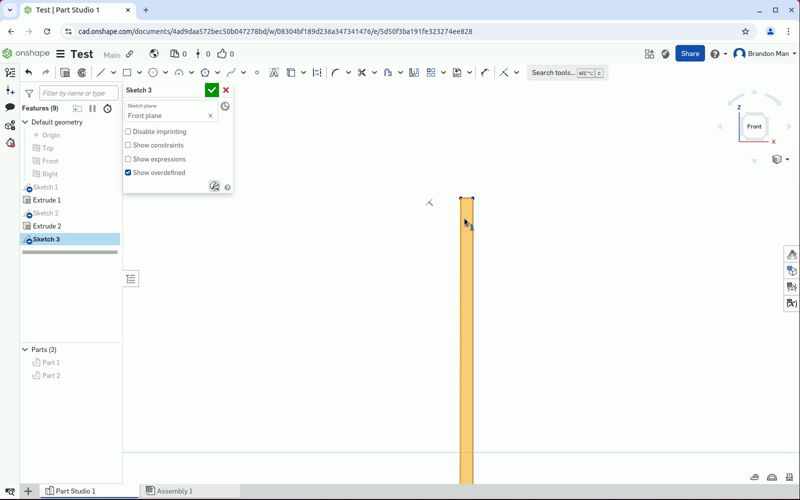
scroll(-6)
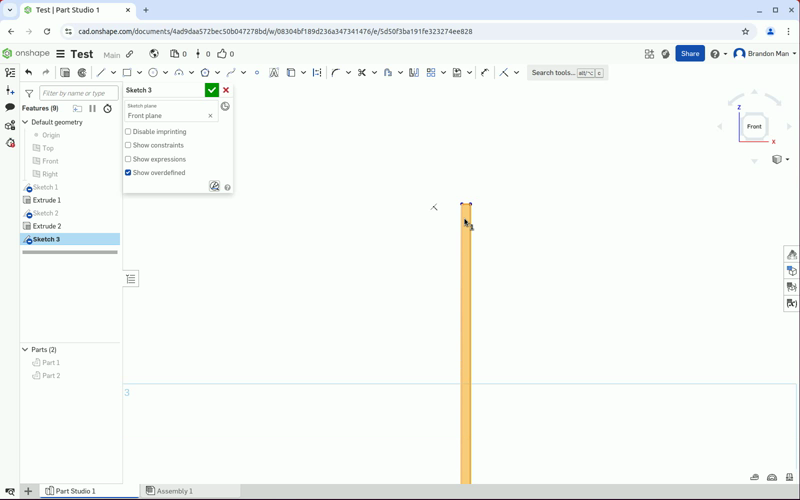
scroll(-6)
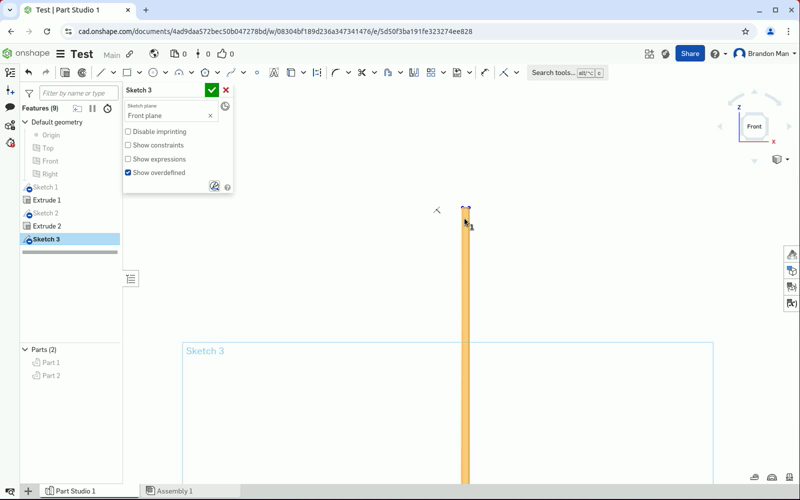
scroll(-6)
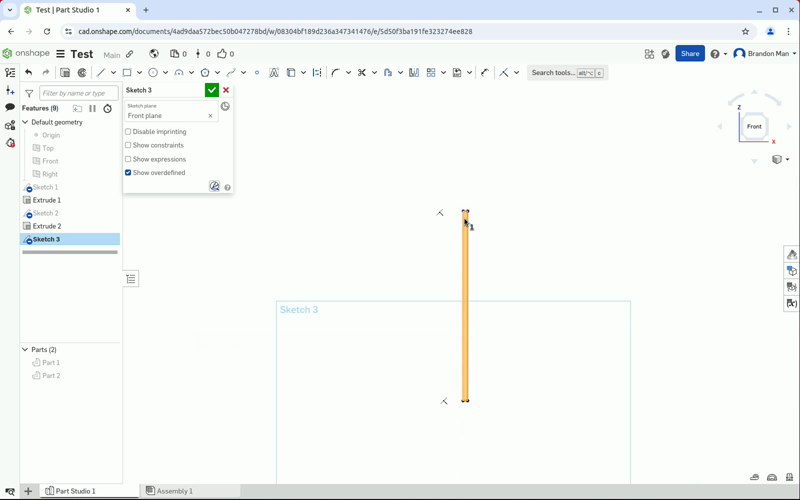
scroll(-6)
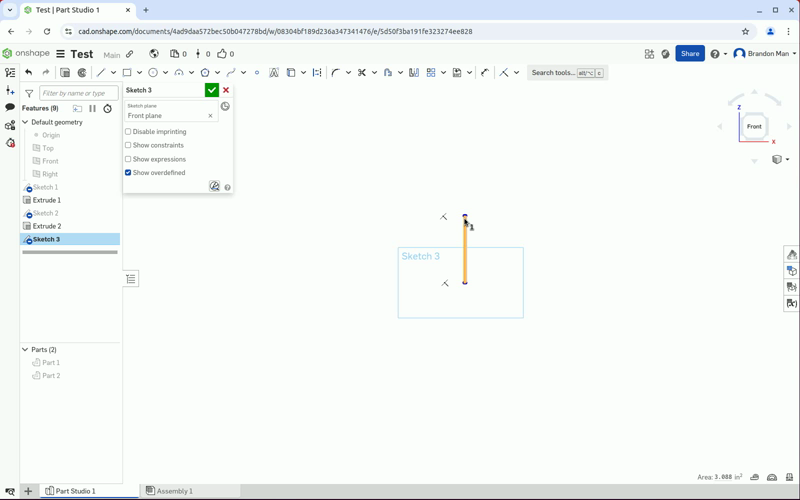
mouse_move(73, 352)
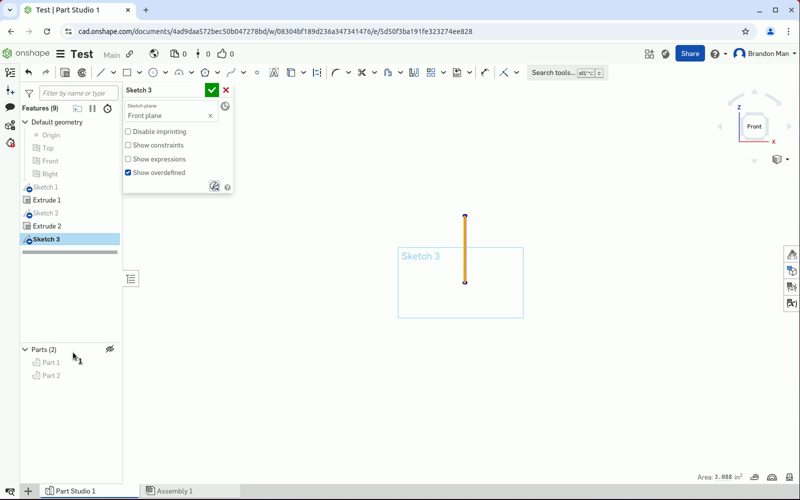
key(shift+y)
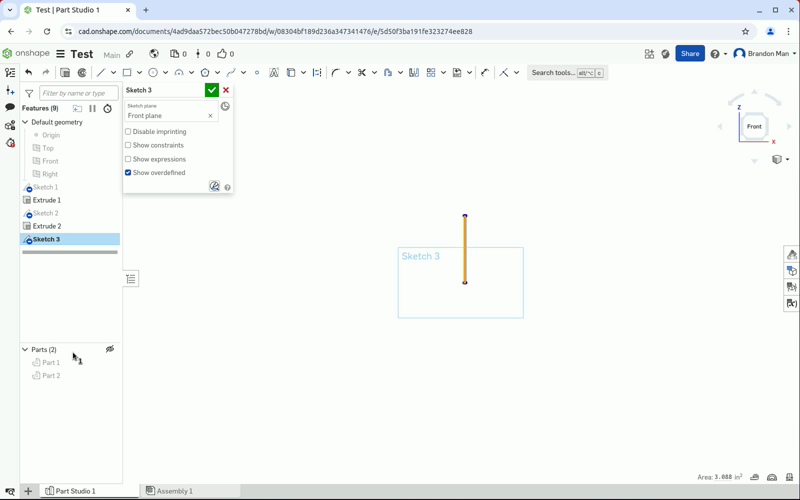
key(shift+e)
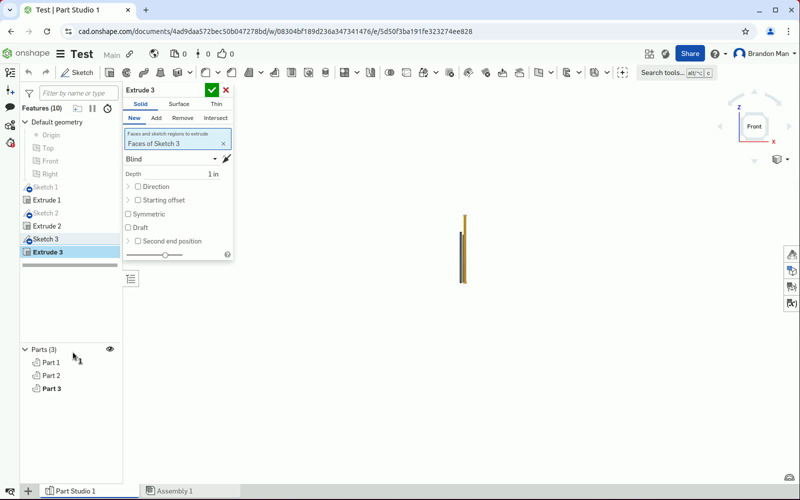
mouse_move(143, 106)
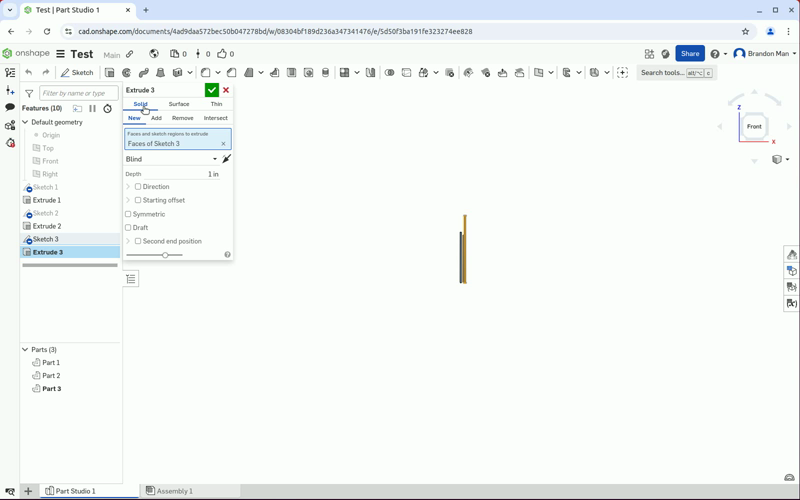
click(143, 106)
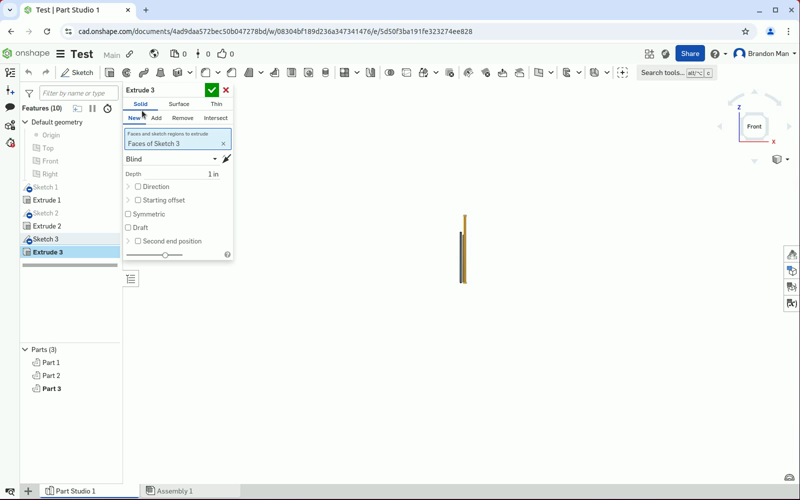
mouse_move(137, 120)
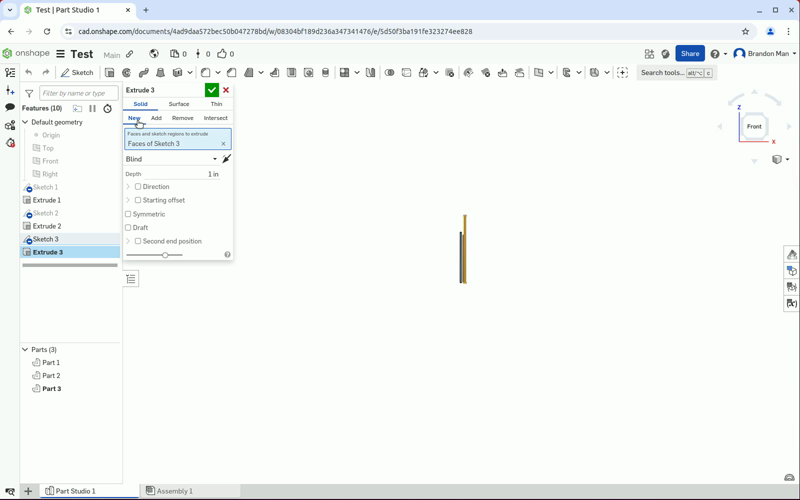
click(137, 120)
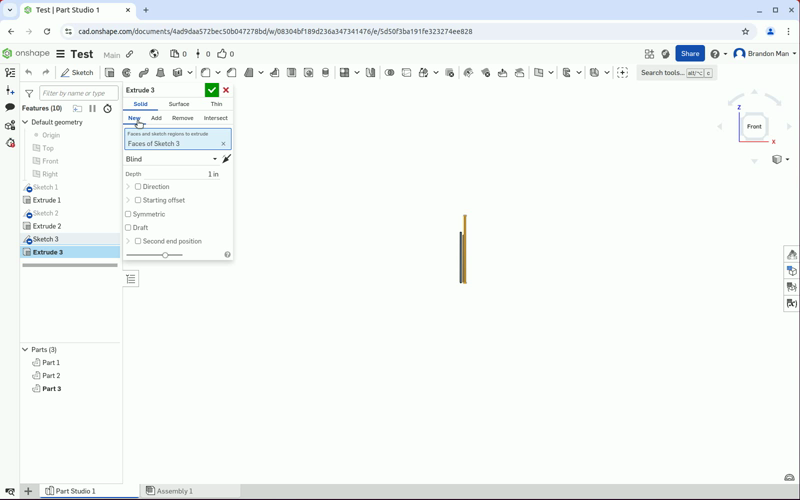
key(tab, 4)
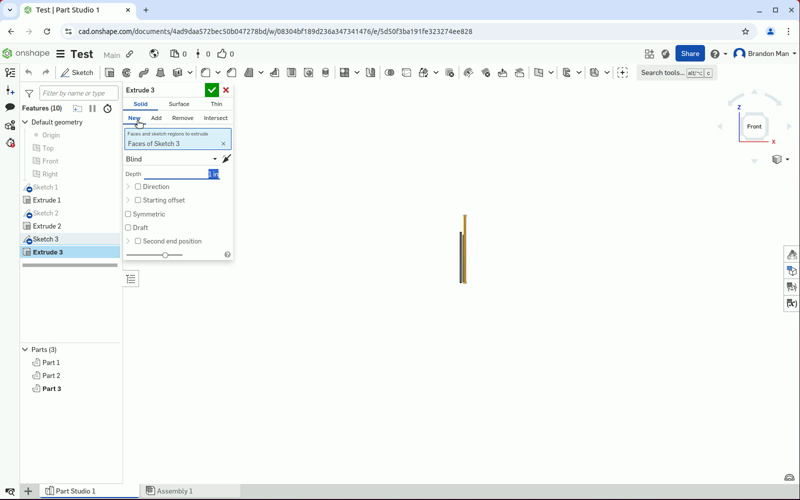
text(23.108)
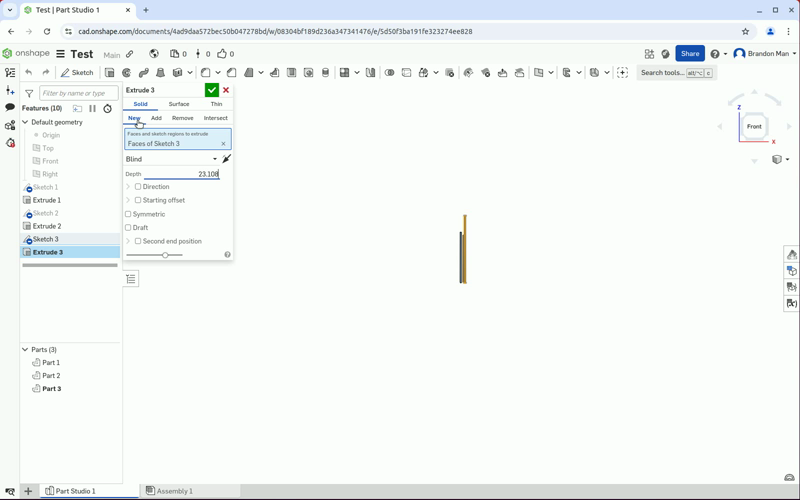
key(enter)
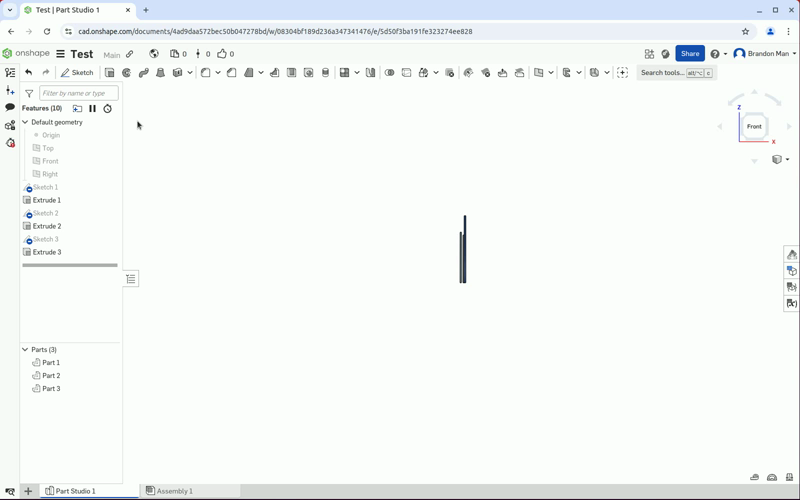
key(shift+h)
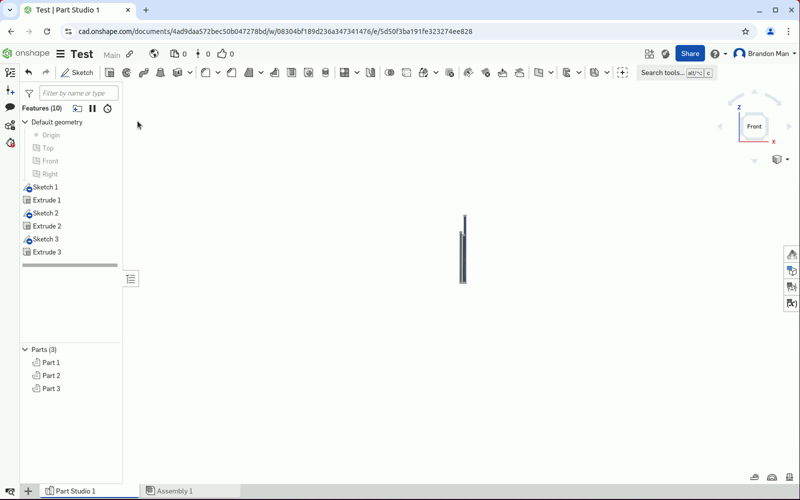
key(shift+h)
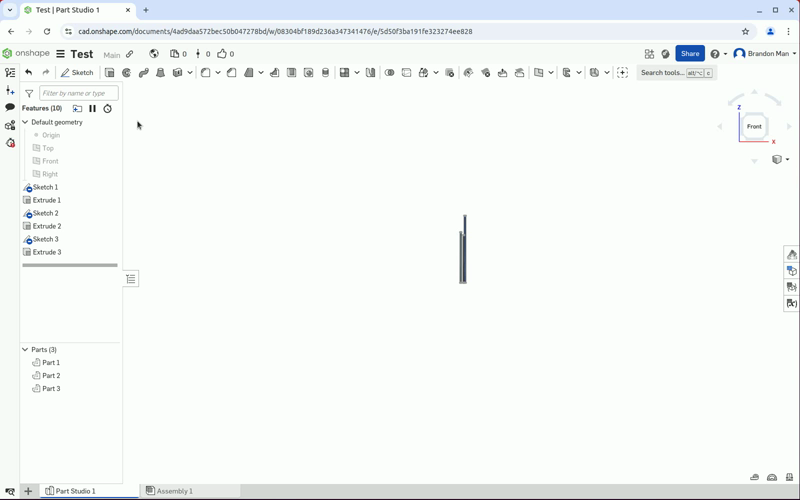
key(shift+7)
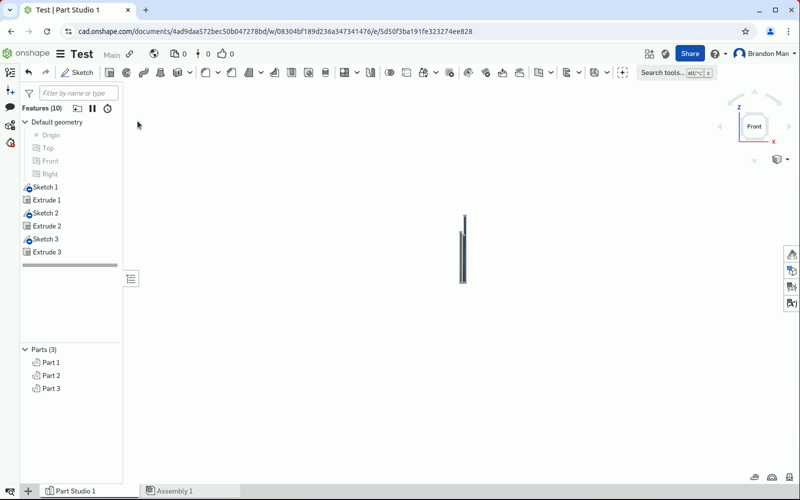
key(left, 2)
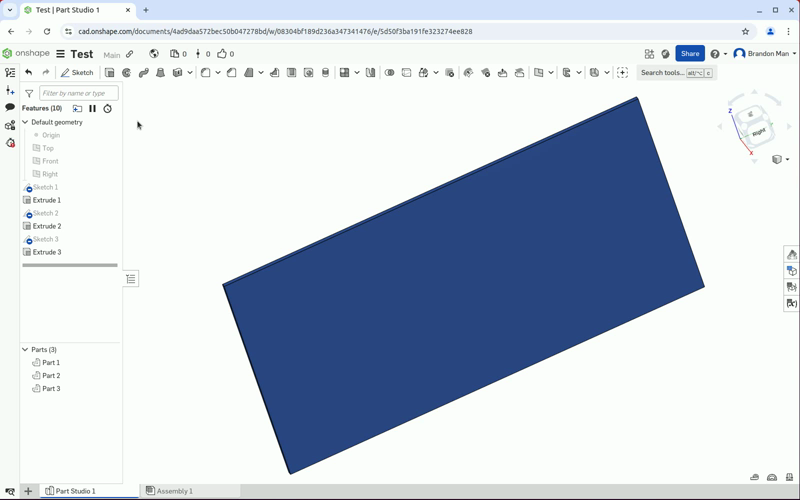
key(down, 2)
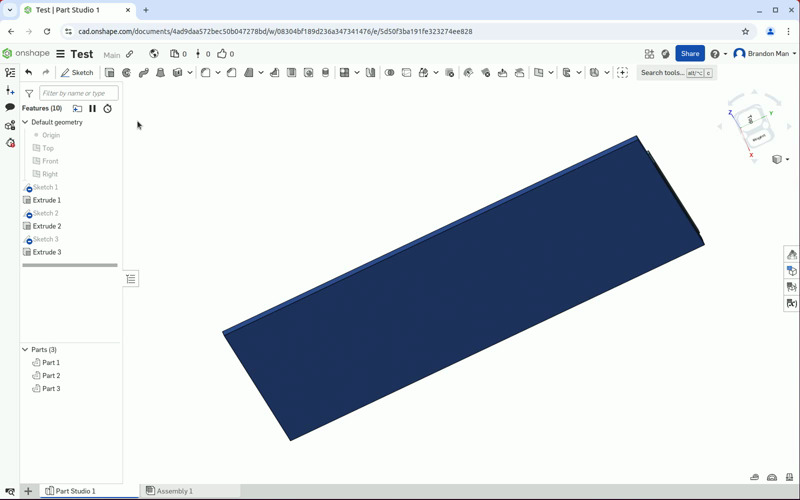
key(up, 2)
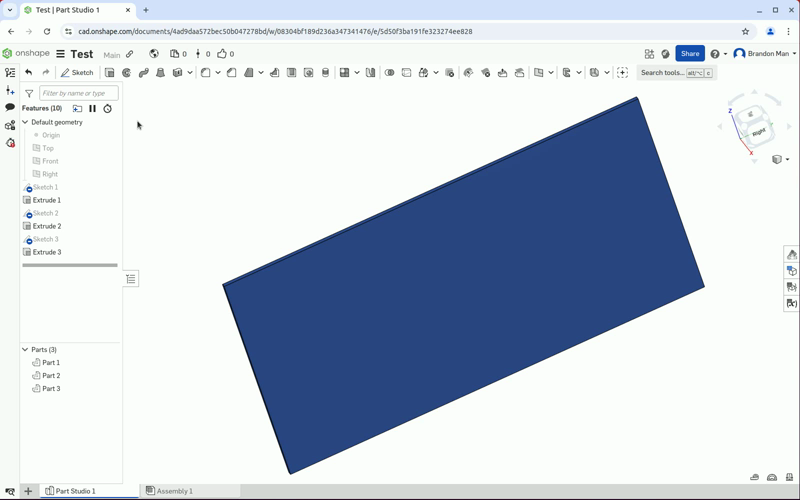
key(right, 2)
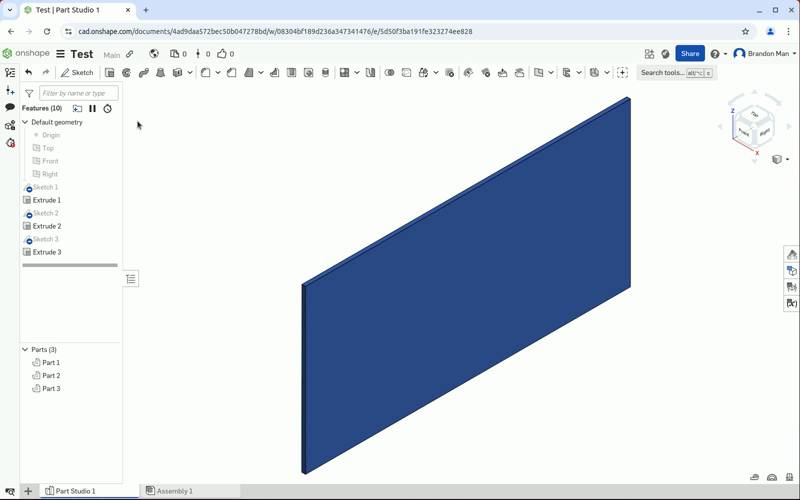
mouse_move(73, 189)
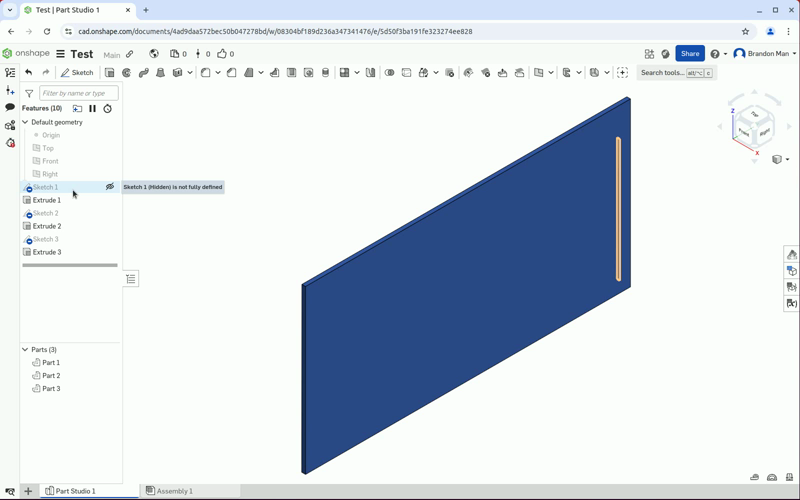
click(73, 189)